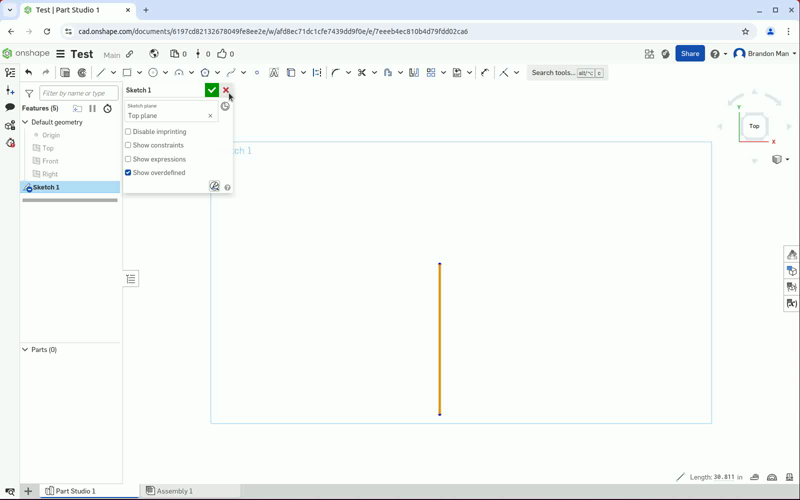
key(shift+h)
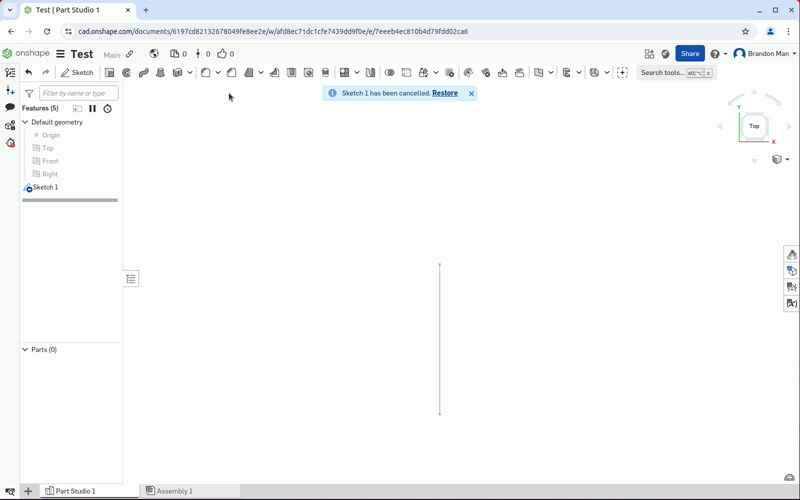
key(shift+s)
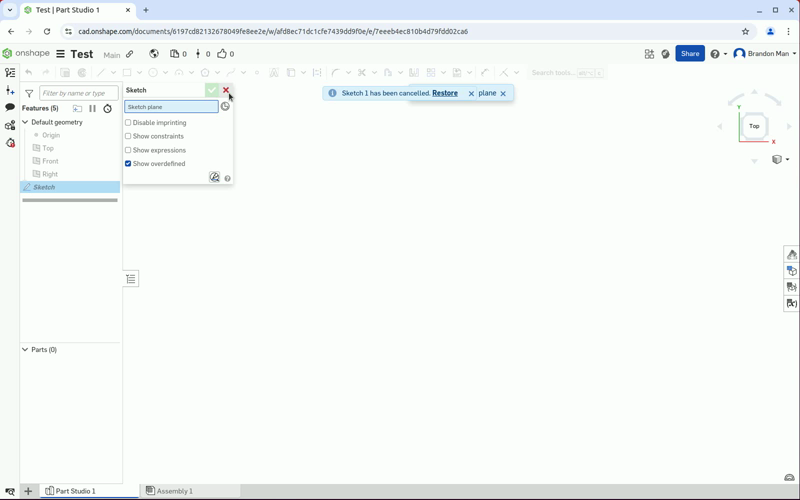
mouse_move(73, 150)
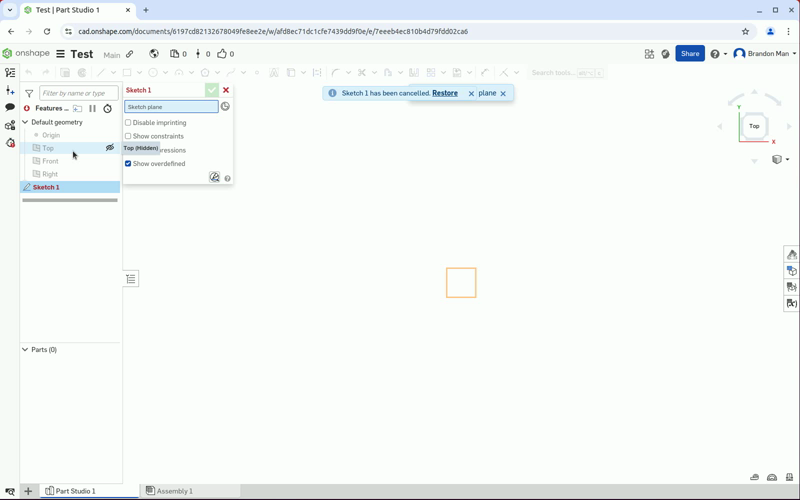
click(73, 150)
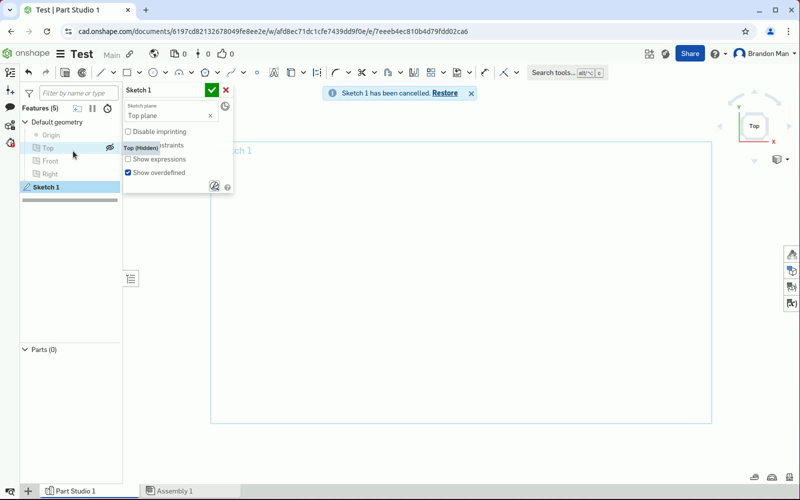
mouse_move(73, 352)
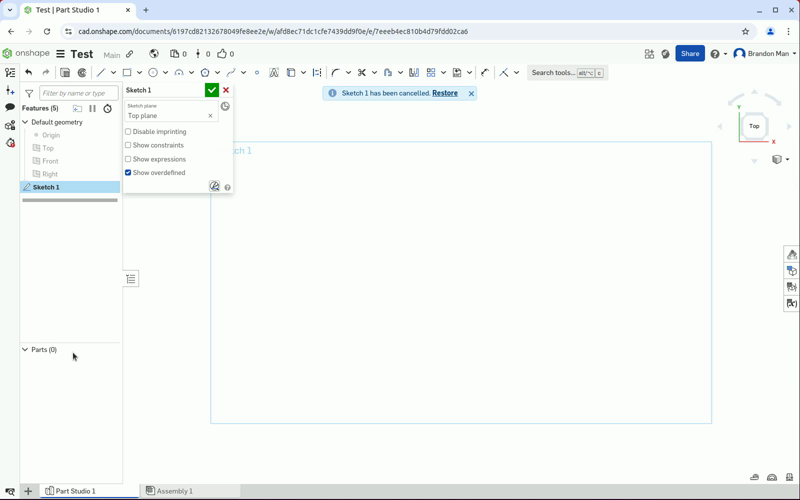
key(y)
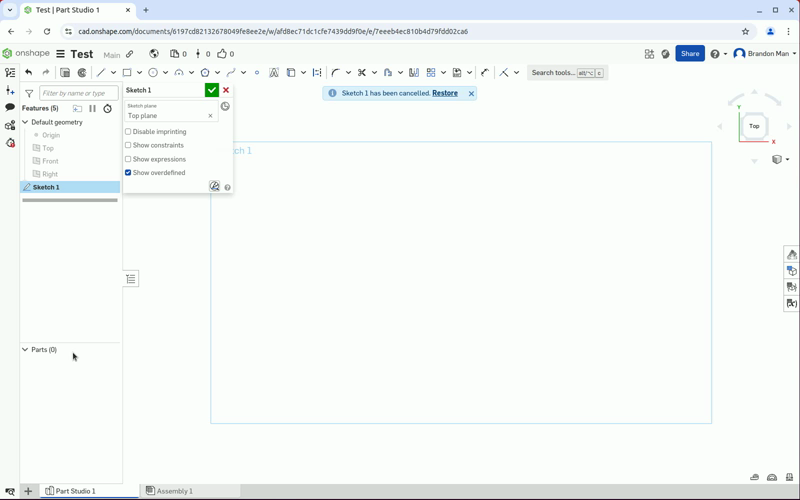
key(a)
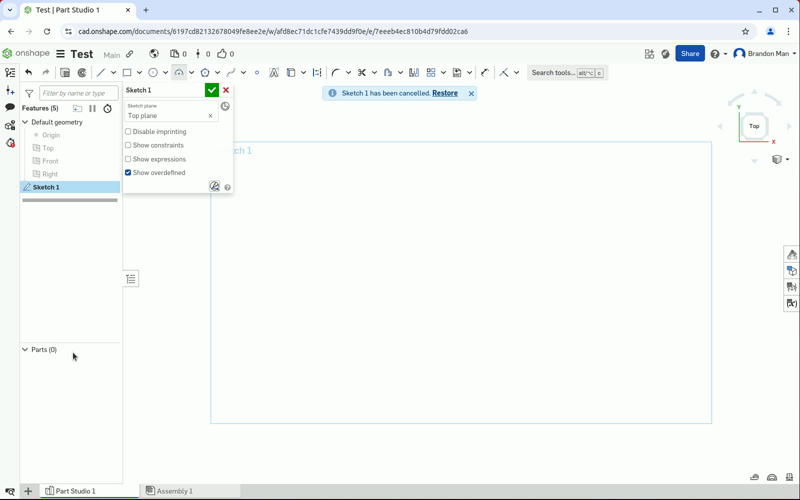
key_down(shift)
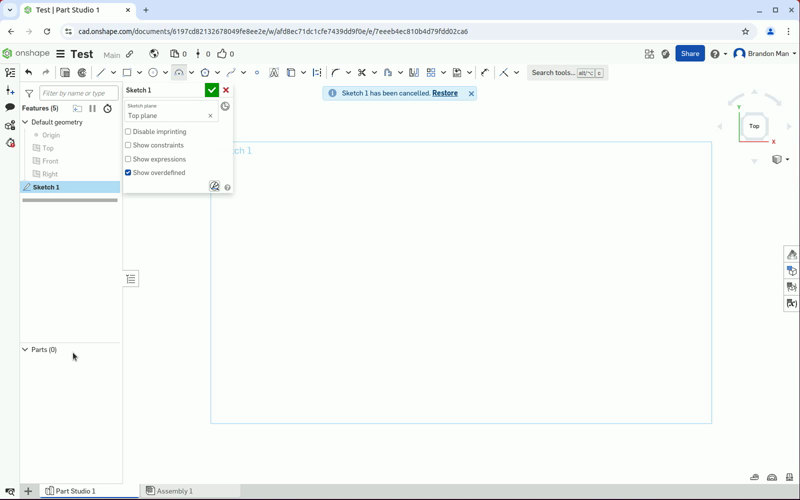
mouse_move(348, 282)
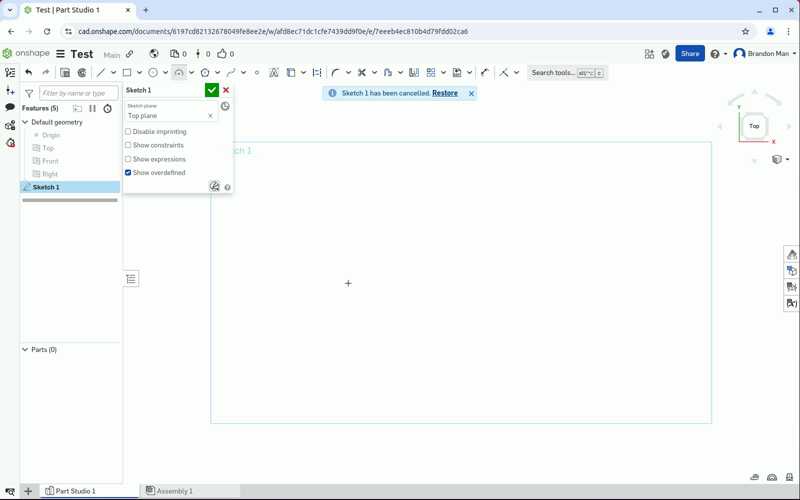
click(348, 282)
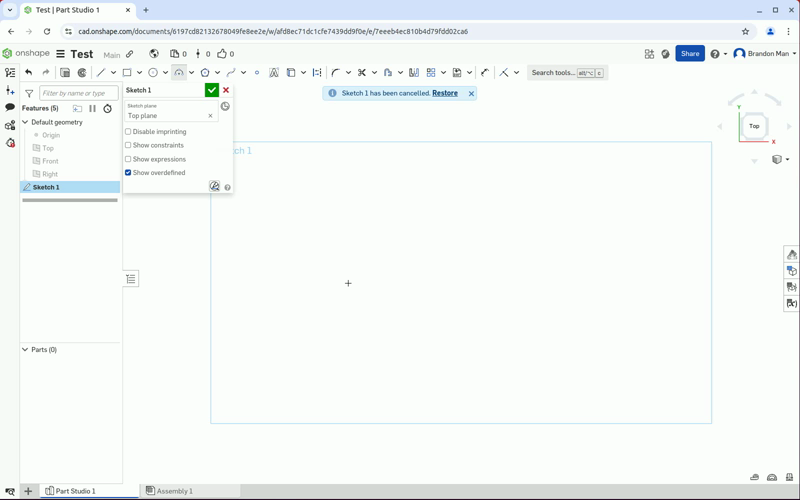
key_up(shift)
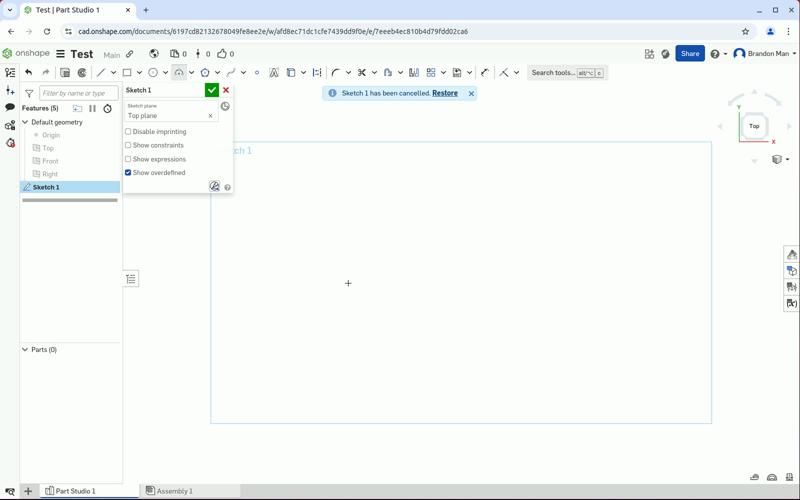
key_down(shift)
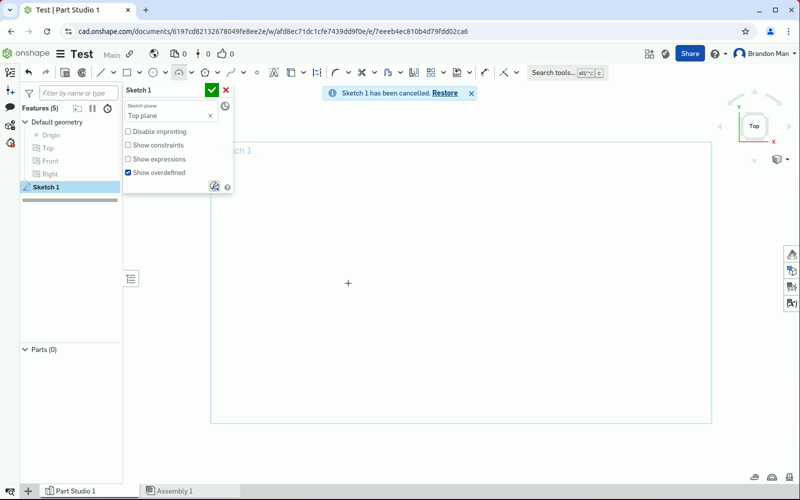
mouse_move(460, 395)
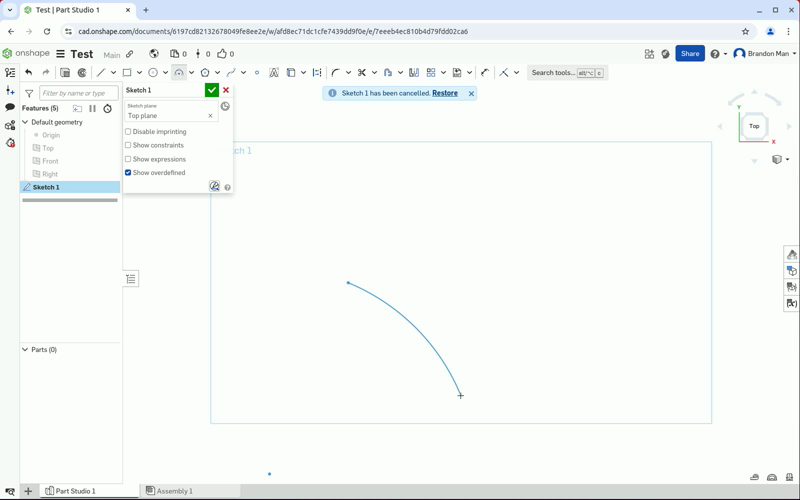
click(460, 395)
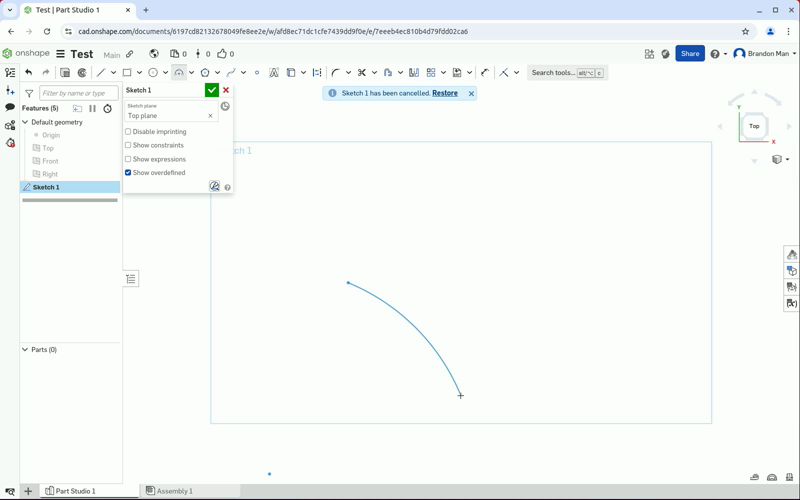
mouse_move(381, 362)
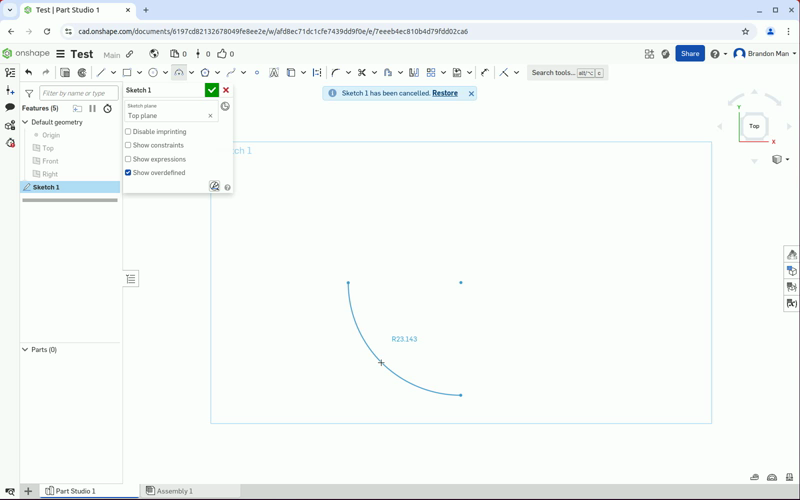
click(381, 362)
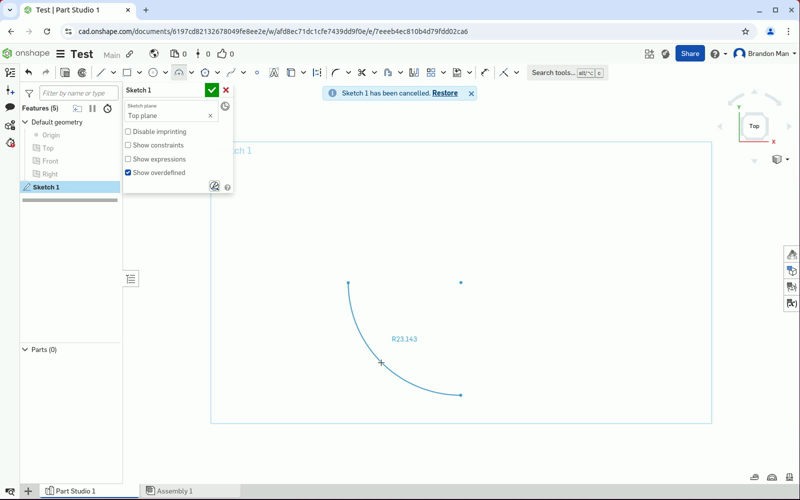
key_up(shift)
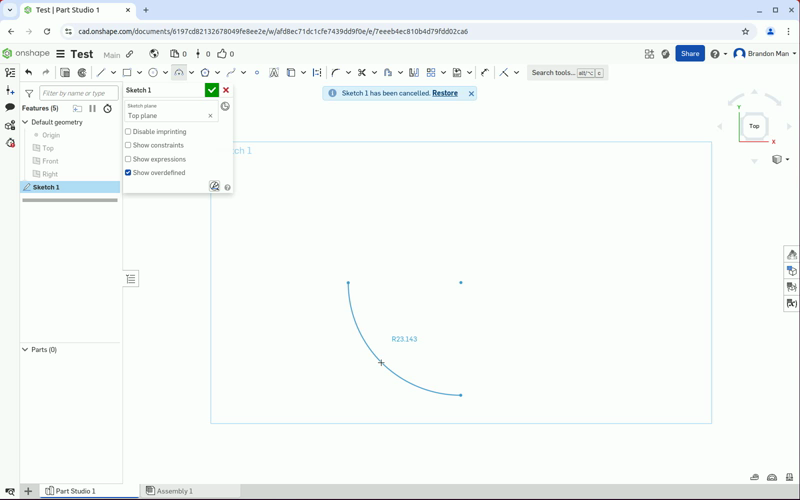
key(esc)
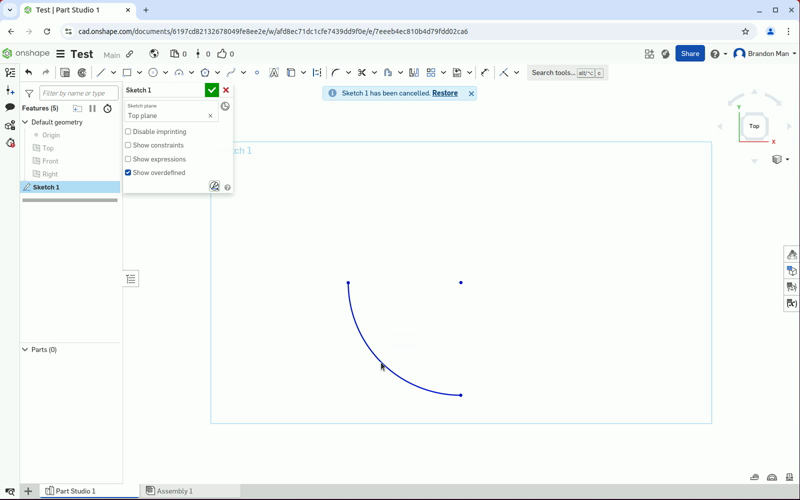
key(l)
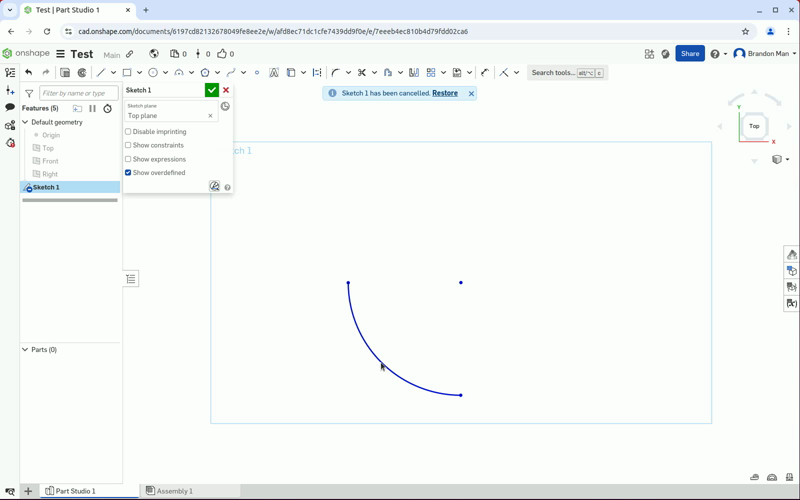
mouse_move(460, 395)
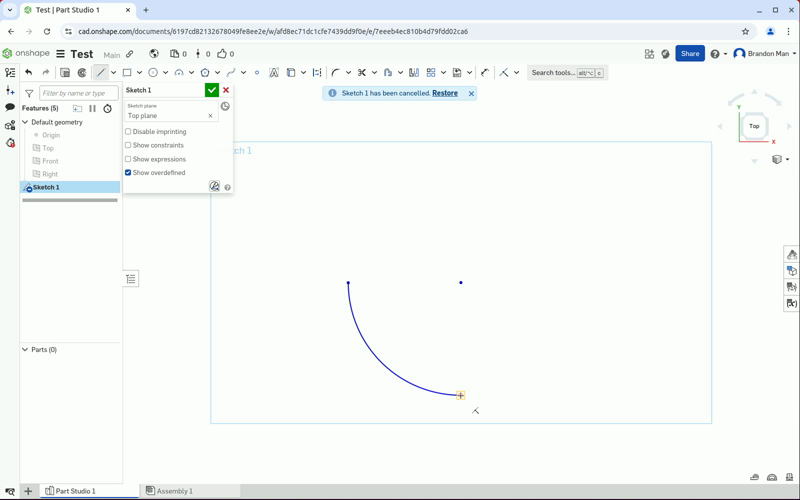
click(460, 395)
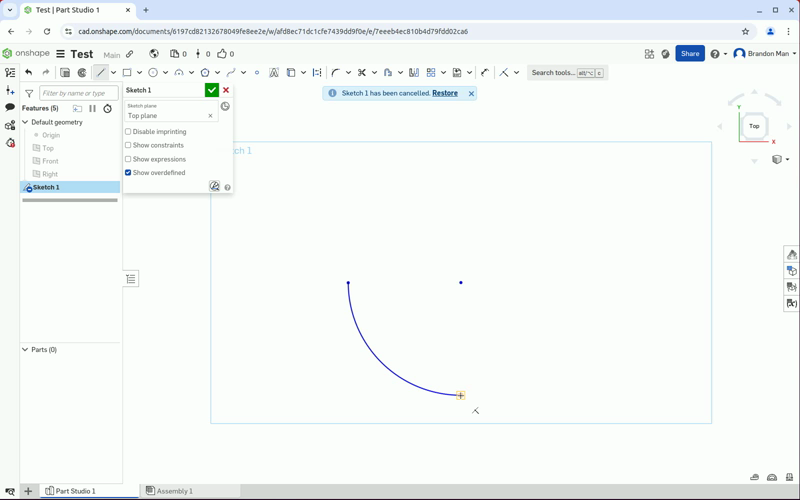
key_down(shift)
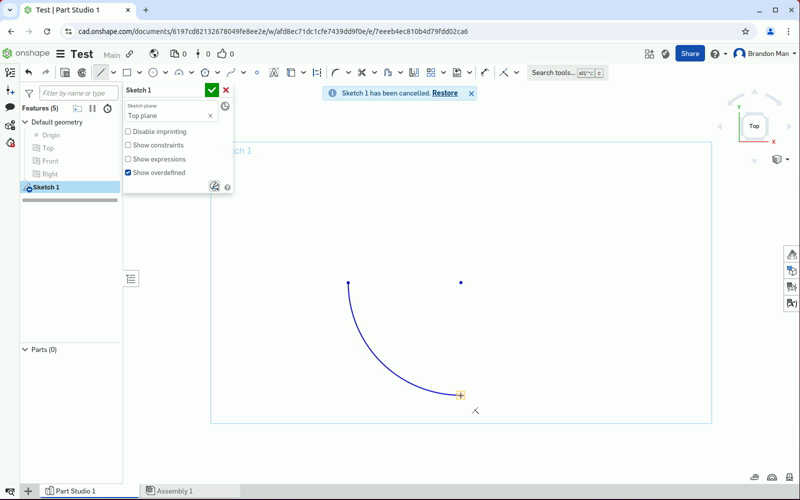
mouse_move(460, 282)
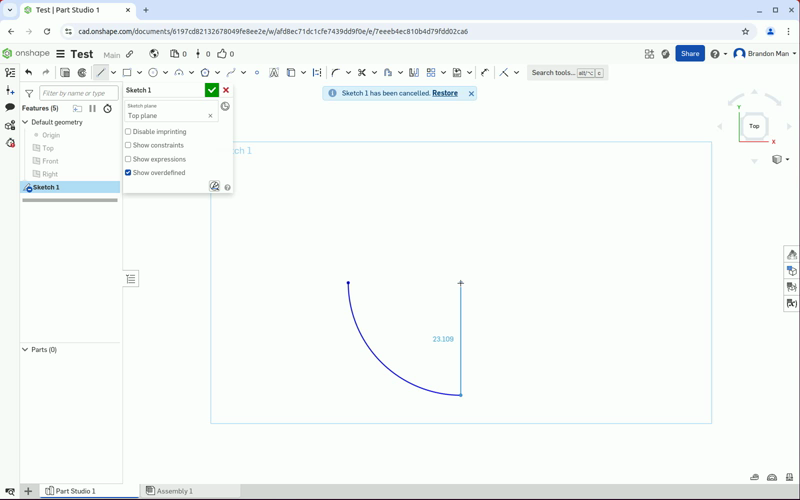
click(460, 282)
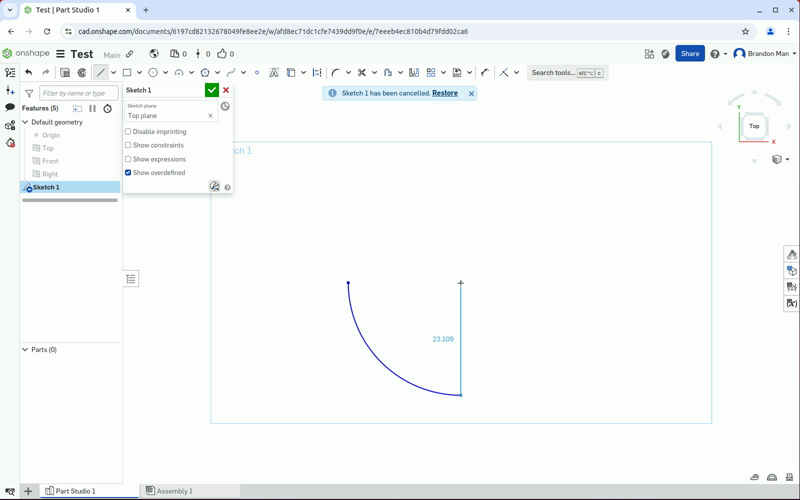
key_up(shift)
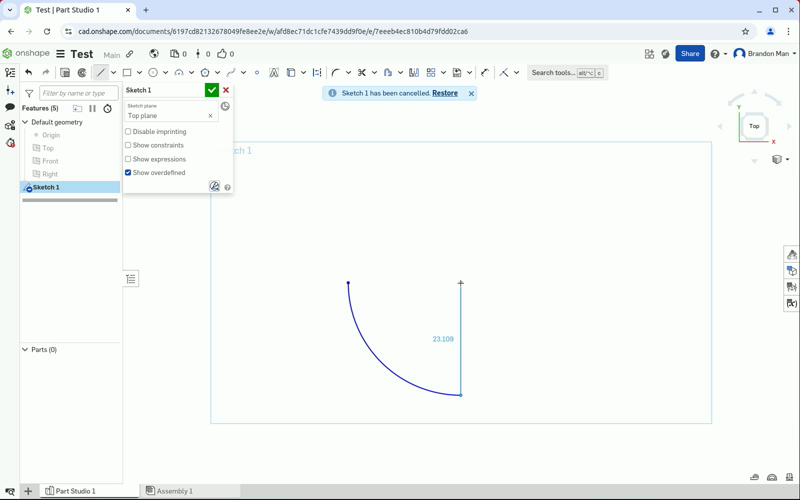
key_down(shift)
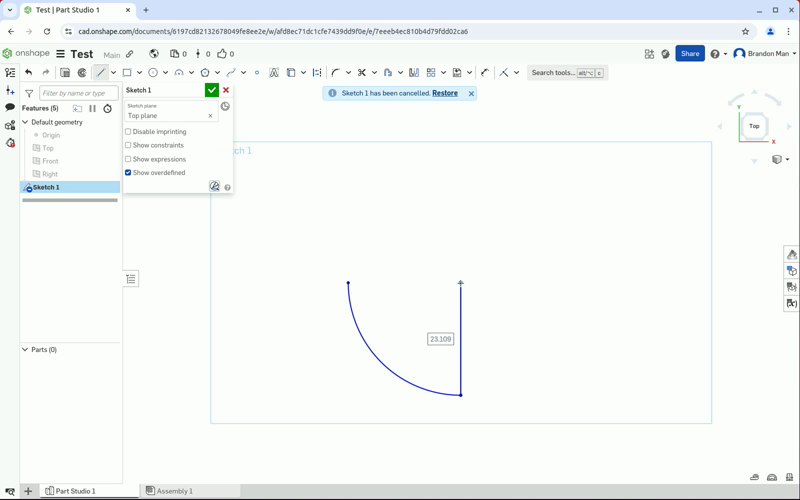
mouse_move(348, 282)
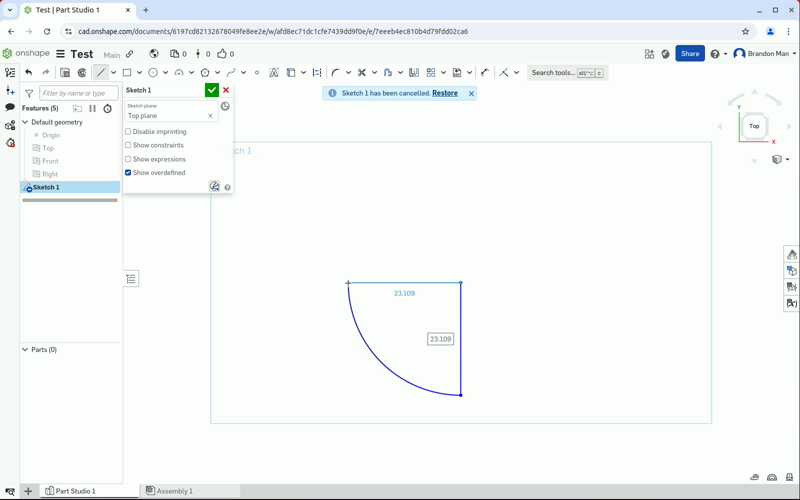
key_up(shift)
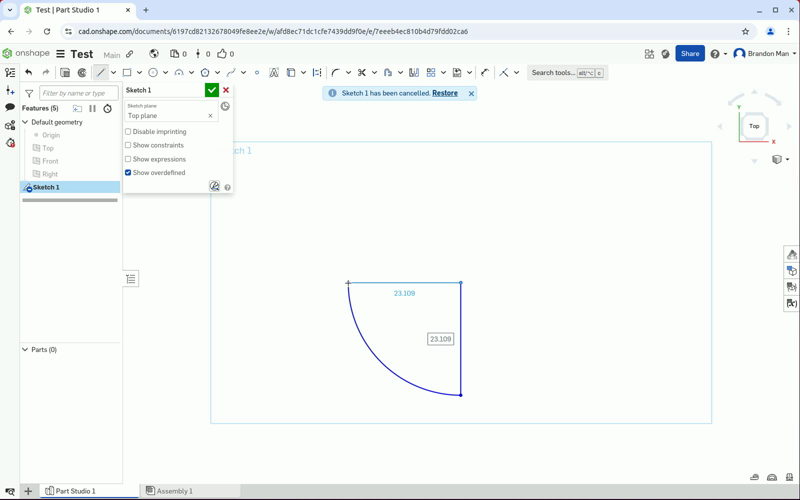
click(348, 282)
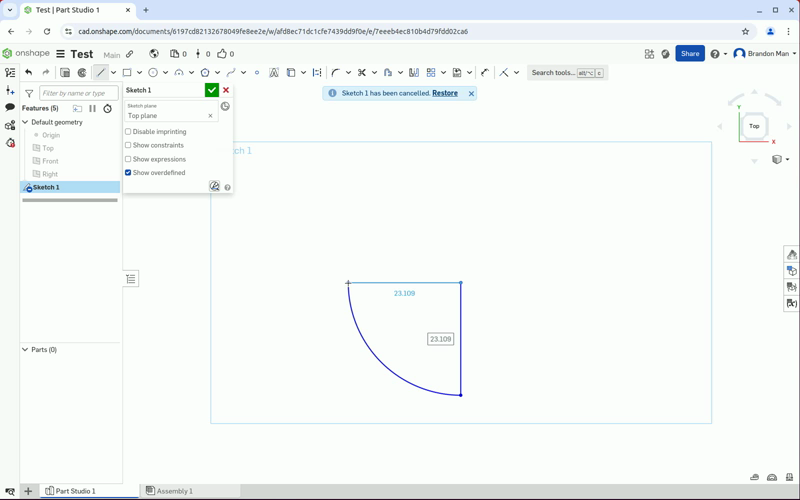
key(esc)
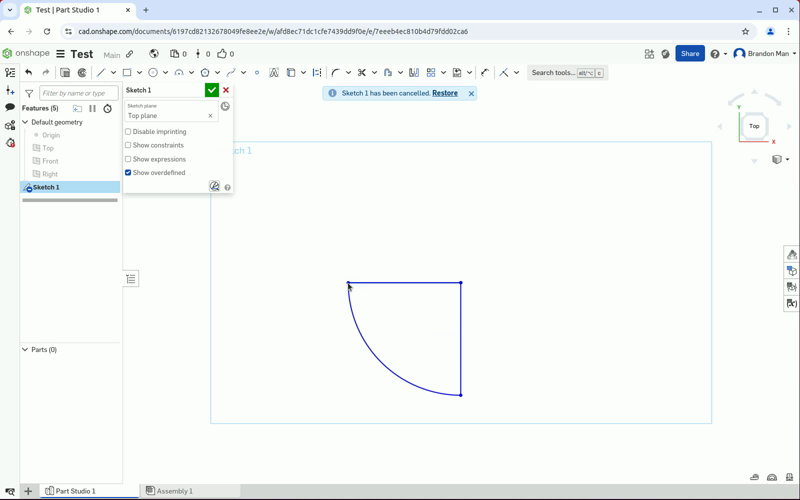
mouse_move(414, 362)
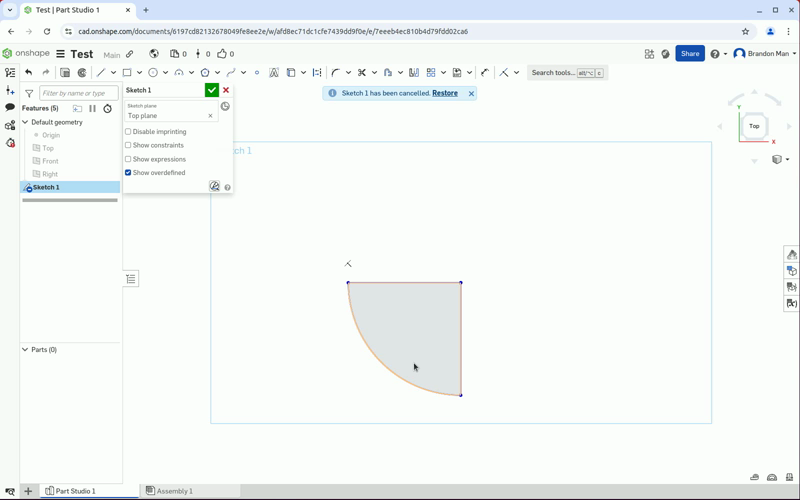
click(414, 362)
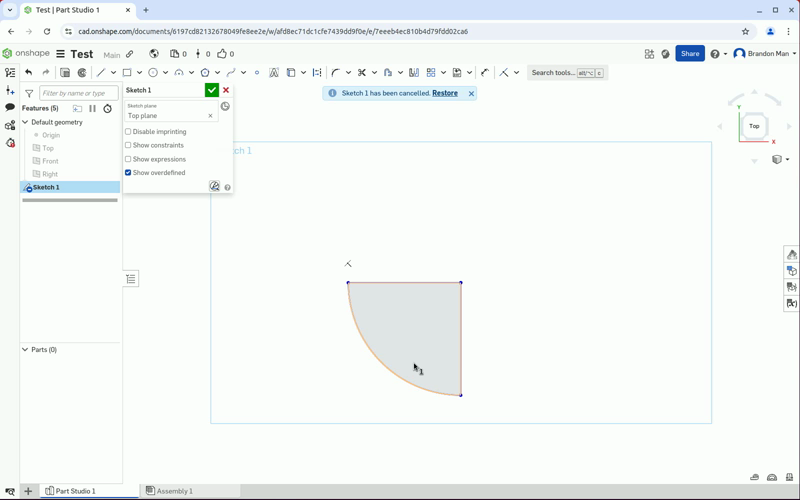
mouse_move(73, 352)
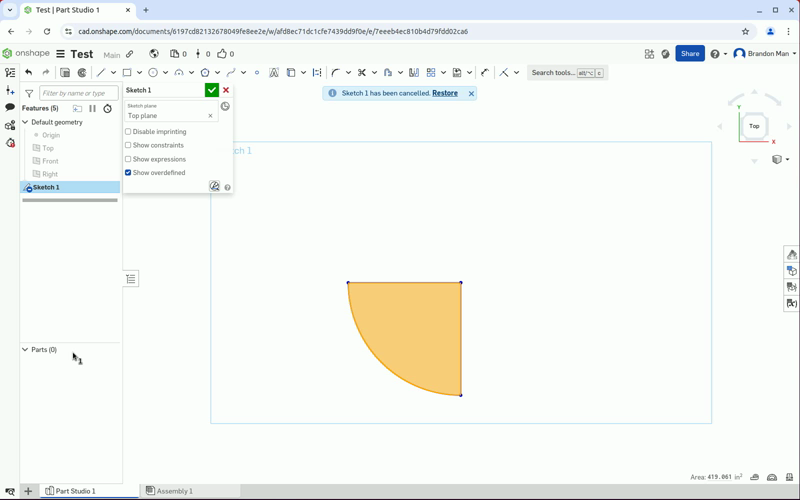
key(shift+y)
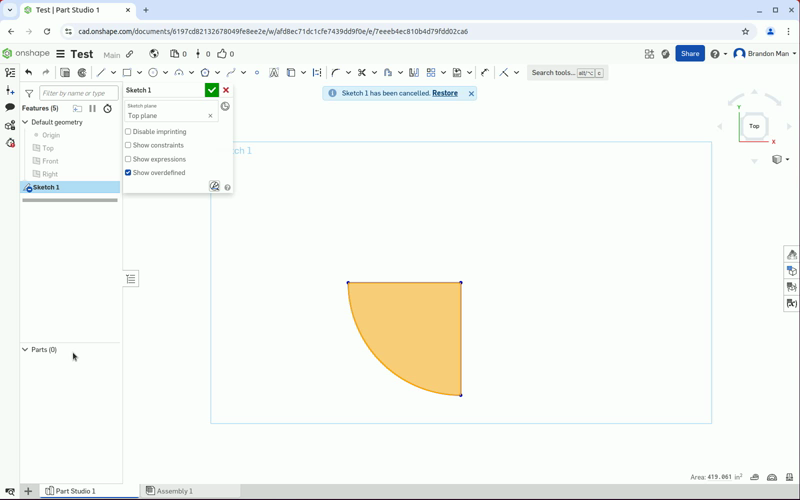
key(shift+e)
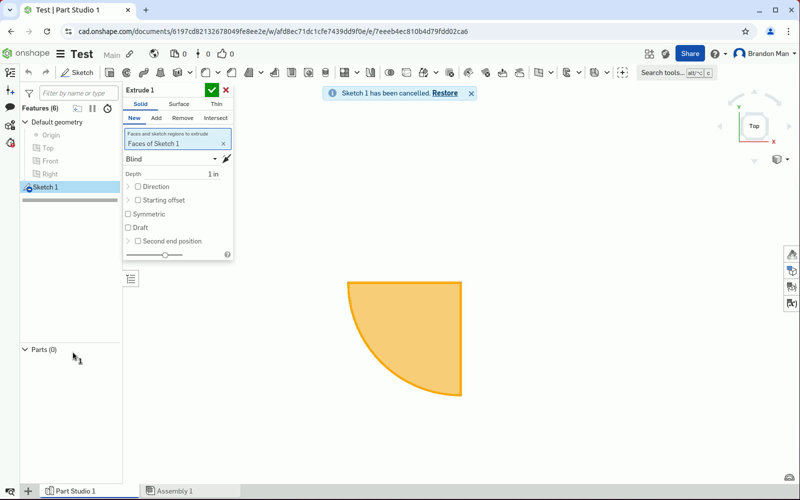
mouse_move(143, 106)
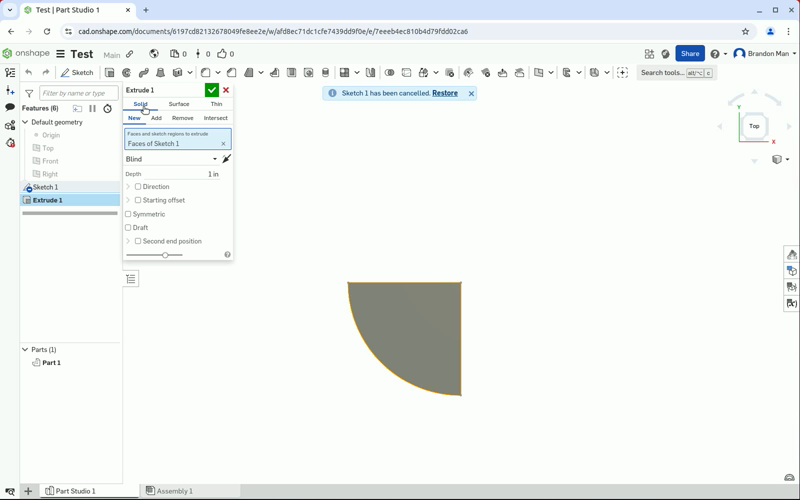
click(143, 106)
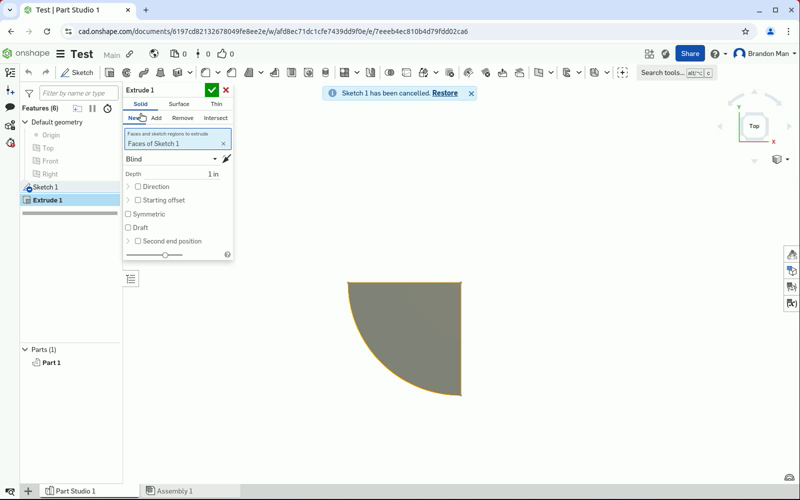
mouse_move(137, 120)
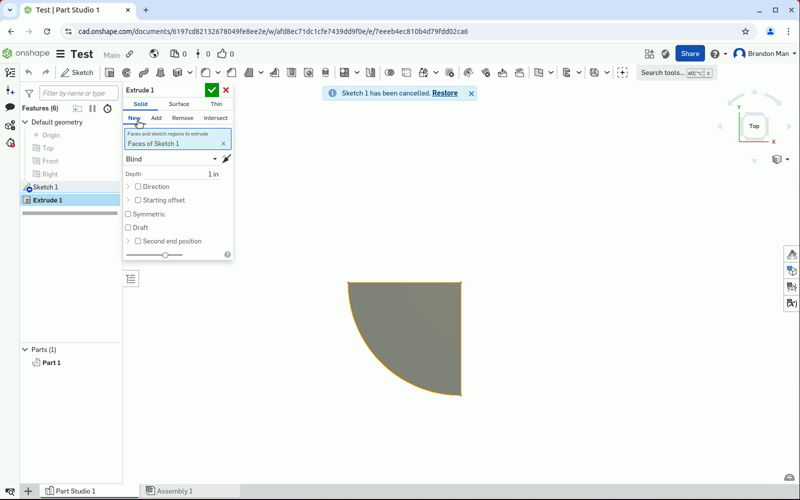
click(137, 120)
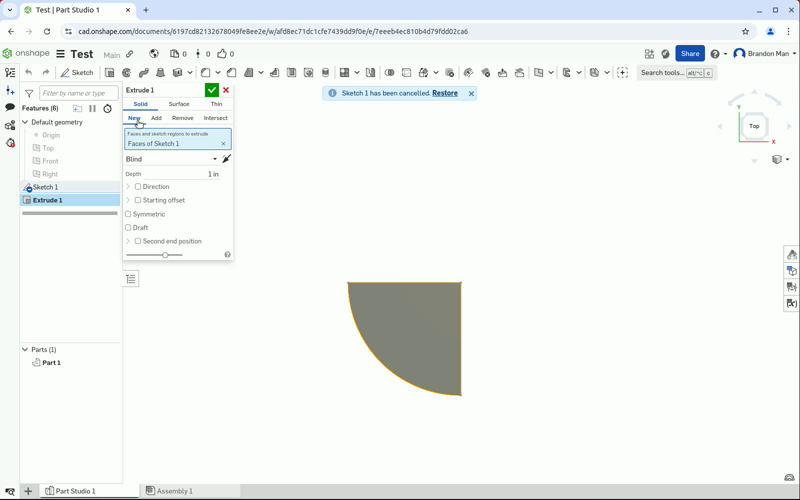
key(tab, 4)
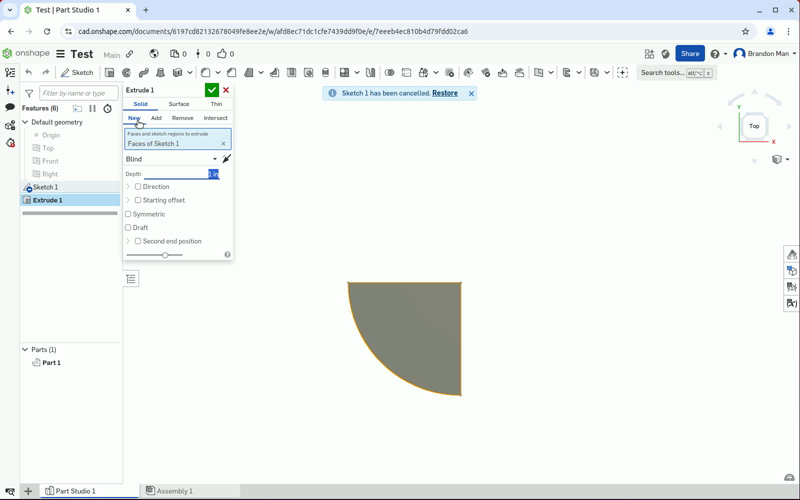
text(3.851)
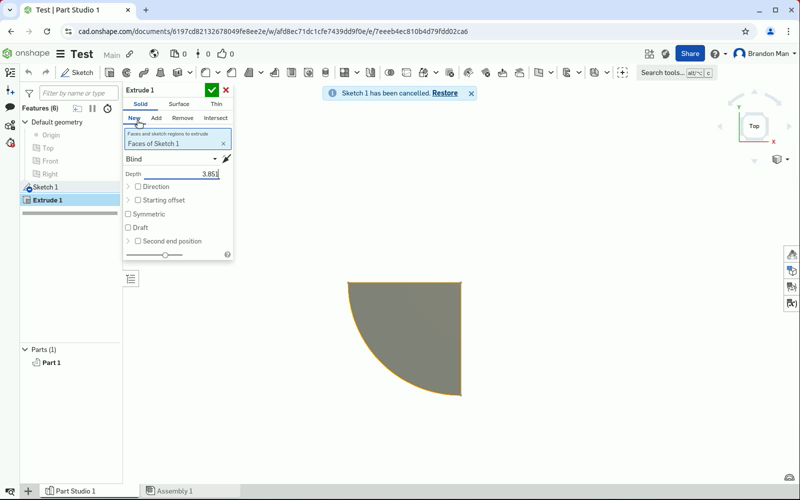
key(enter)
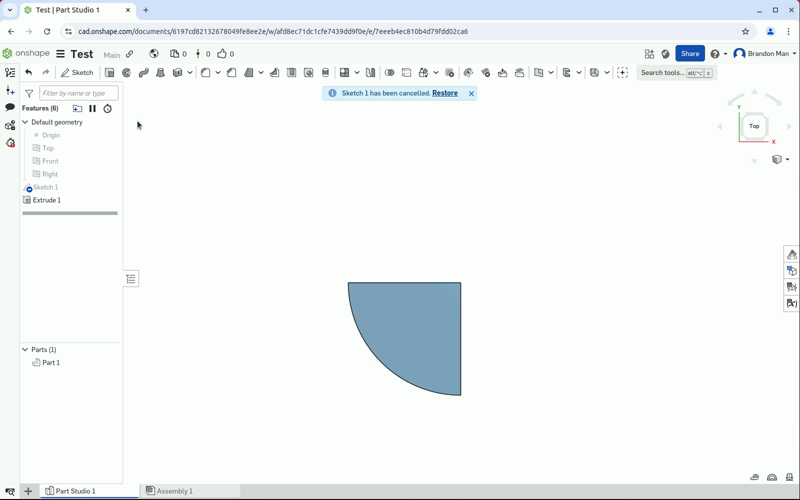
key(shift+h)
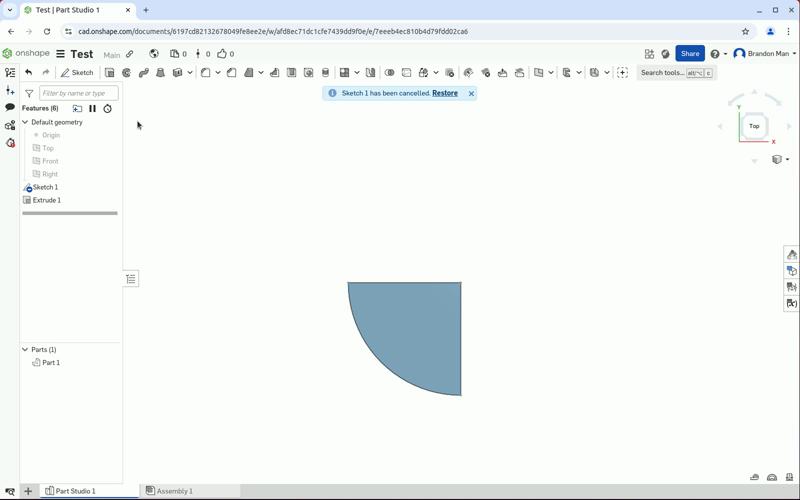
key(shift+h)
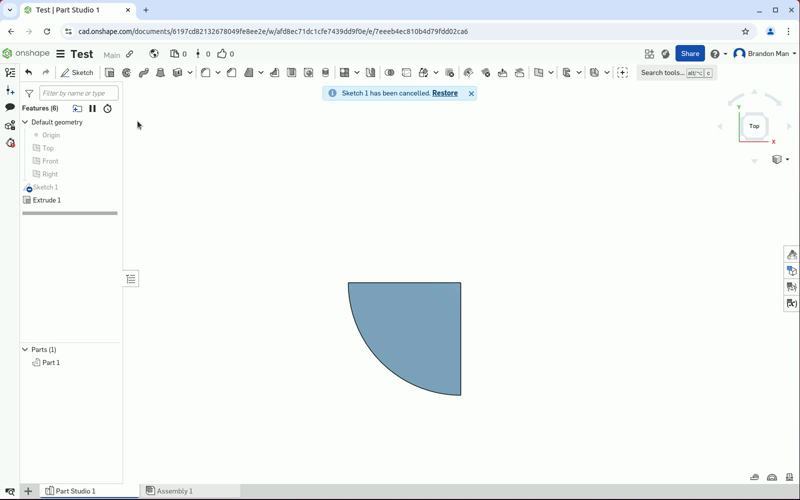
mouse_move(73, 189)
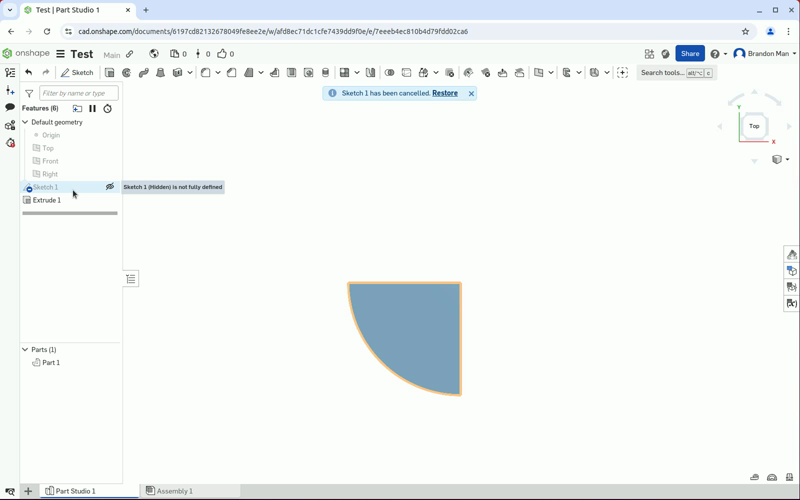
click(73, 189)
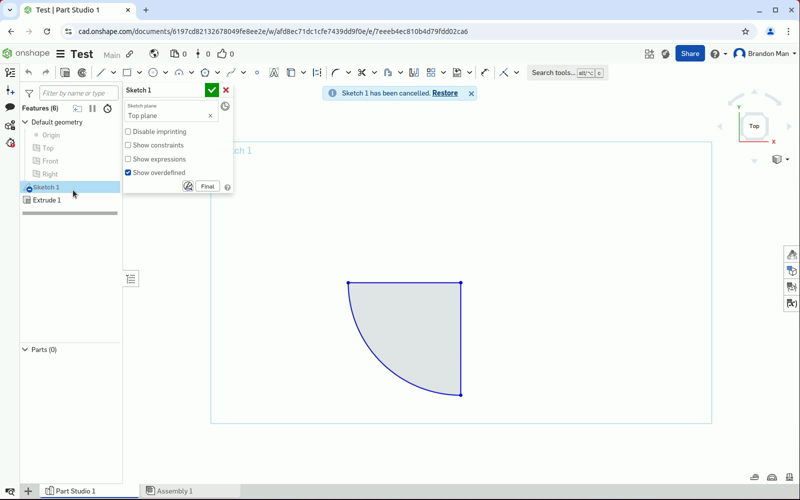
mouse_move(229, 92)
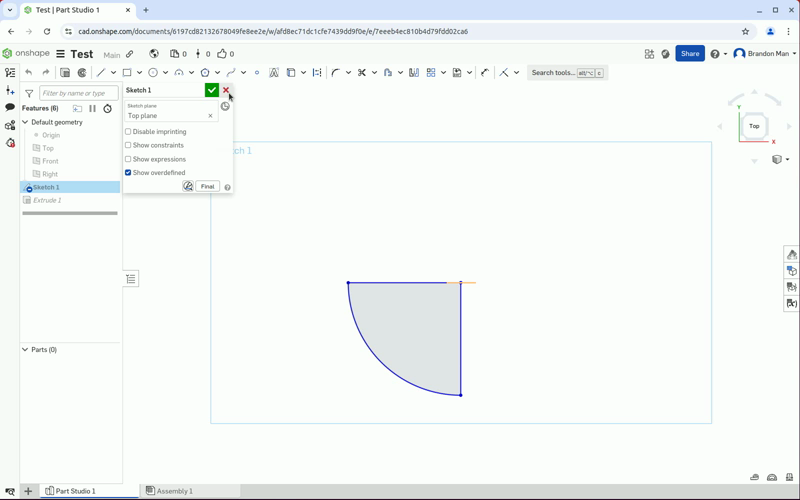
click(229, 92)
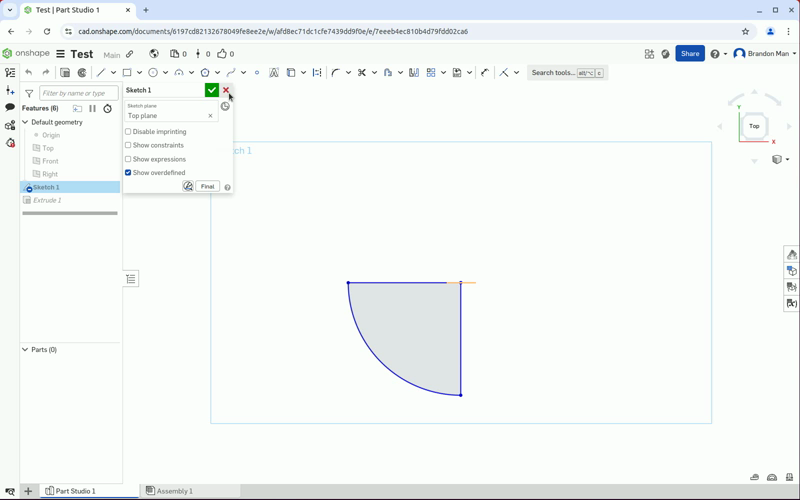
key(shift+s)
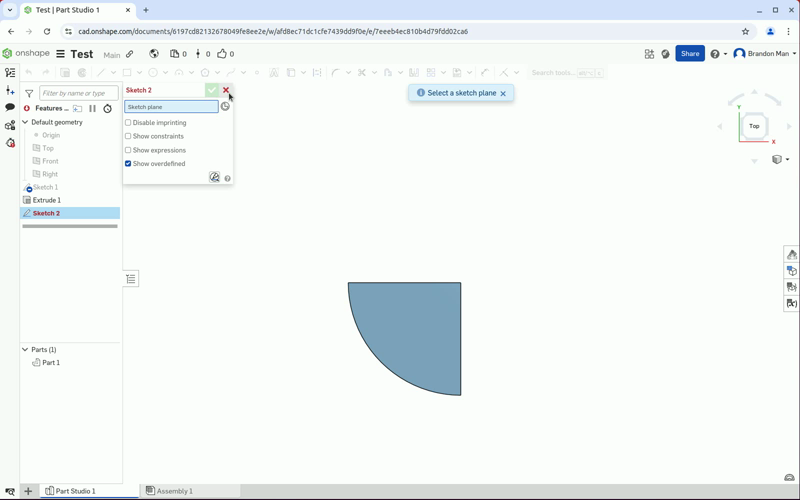
mouse_move(73, 150)
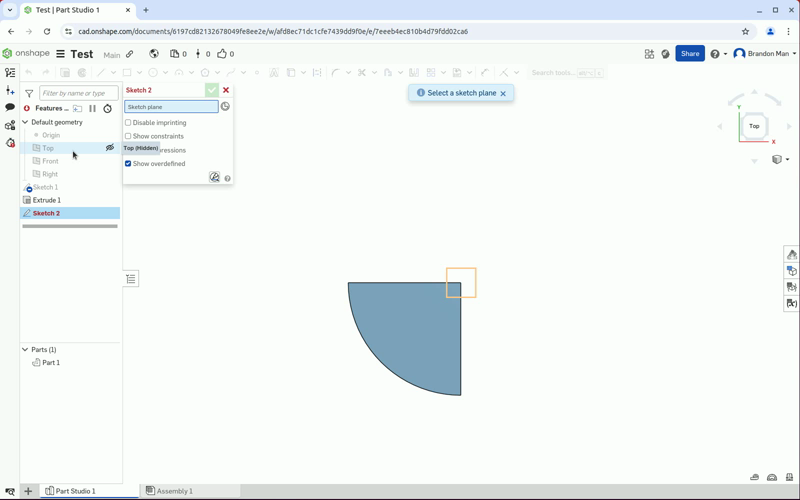
click(73, 150)
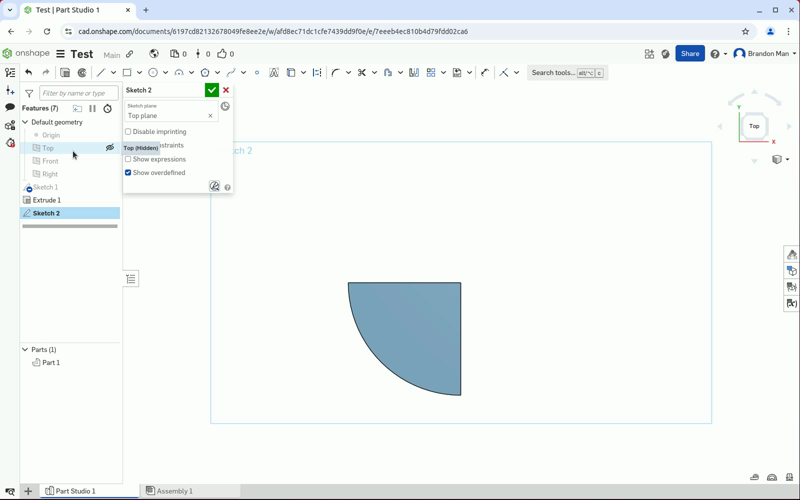
mouse_move(73, 352)
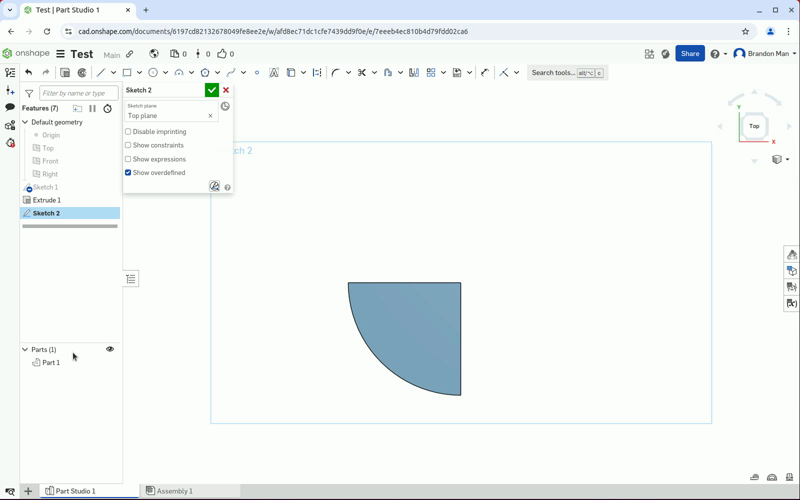
key(y)
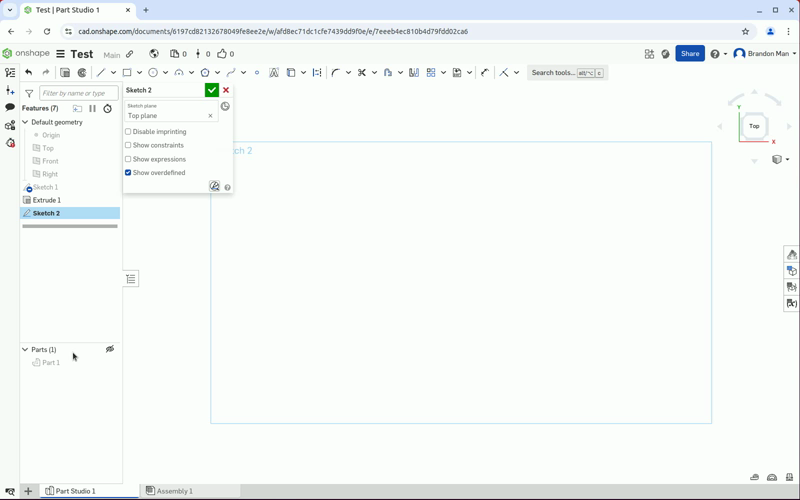
key(a)
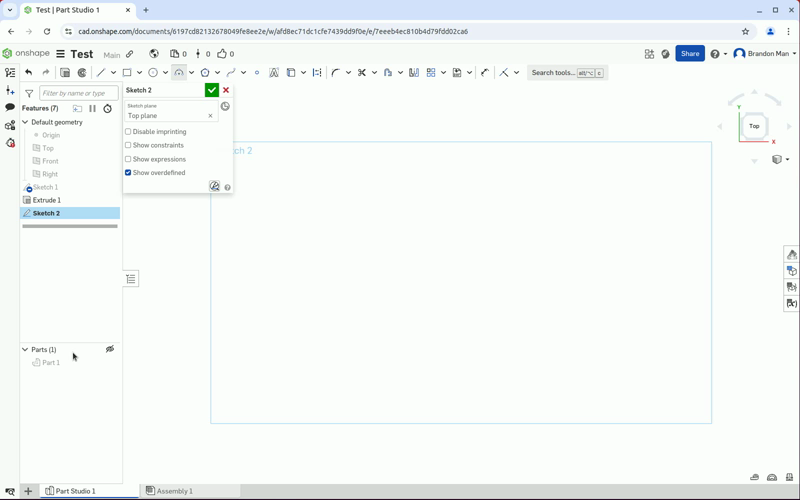
key_down(shift)
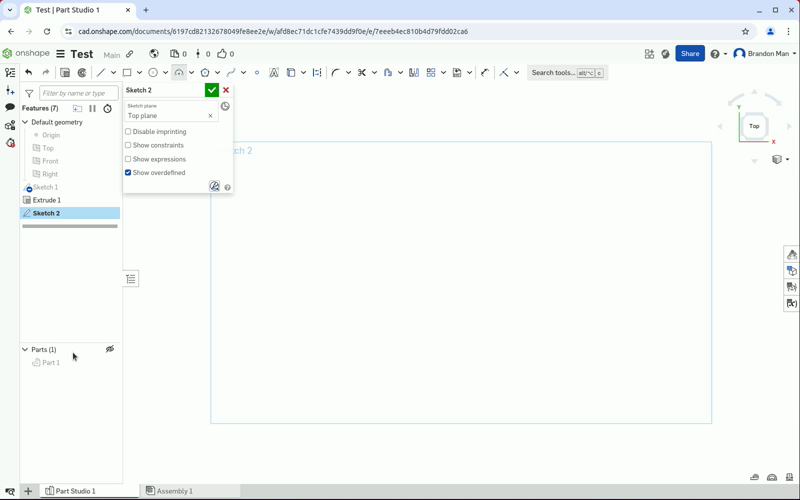
mouse_move(460, 395)
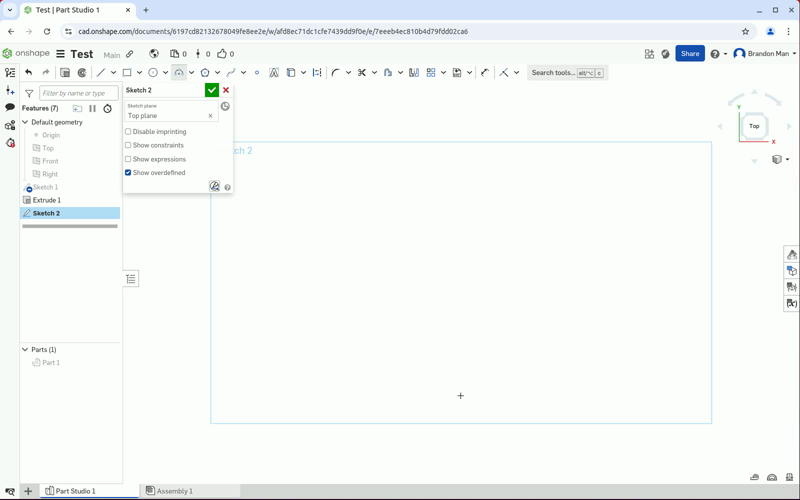
click(460, 395)
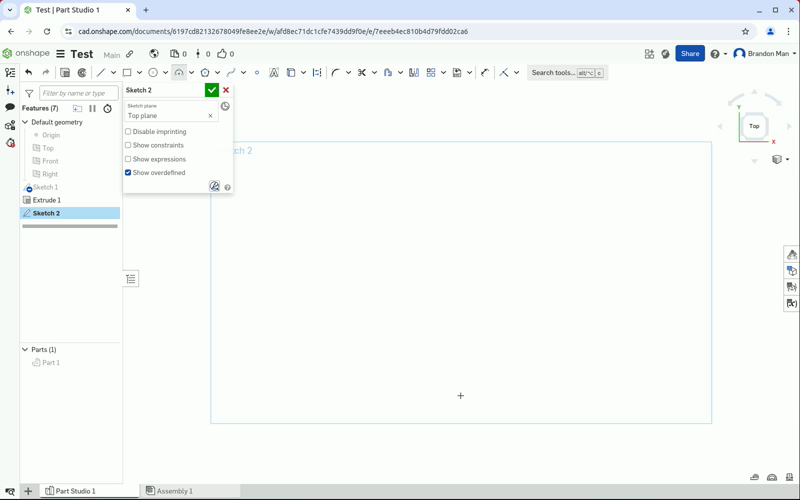
key_up(shift)
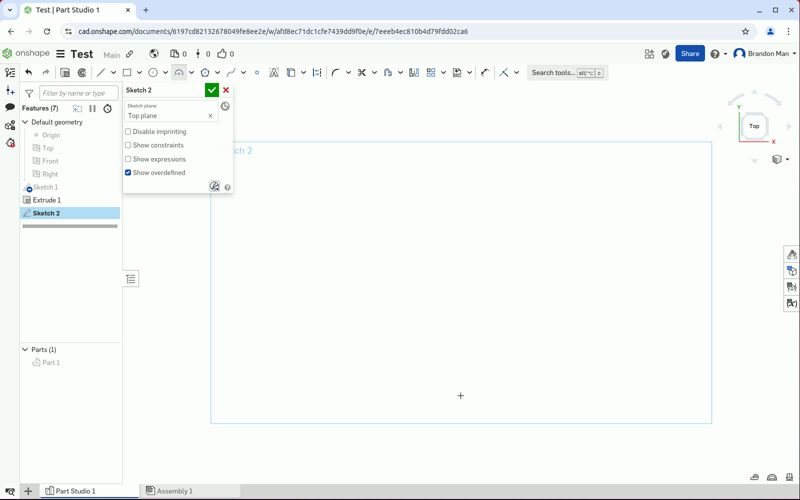
key_down(shift)
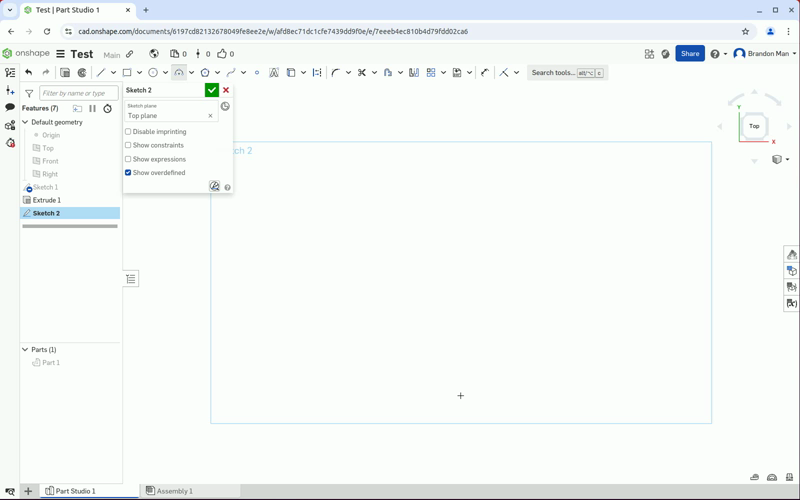
mouse_move(573, 282)
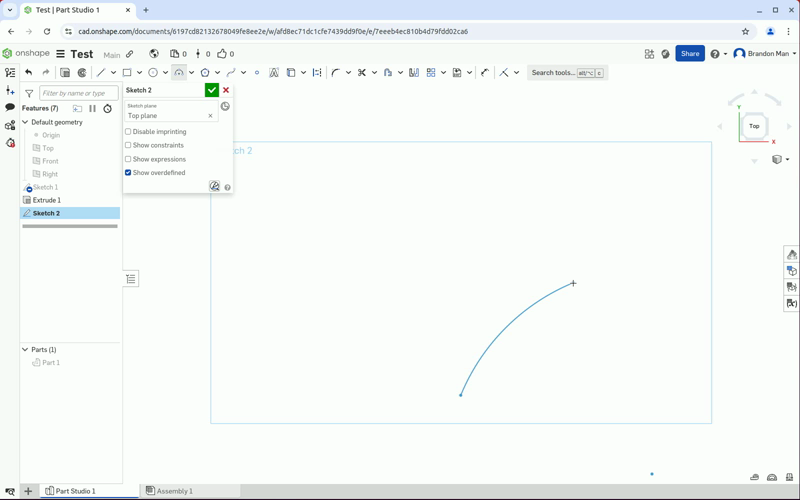
click(573, 282)
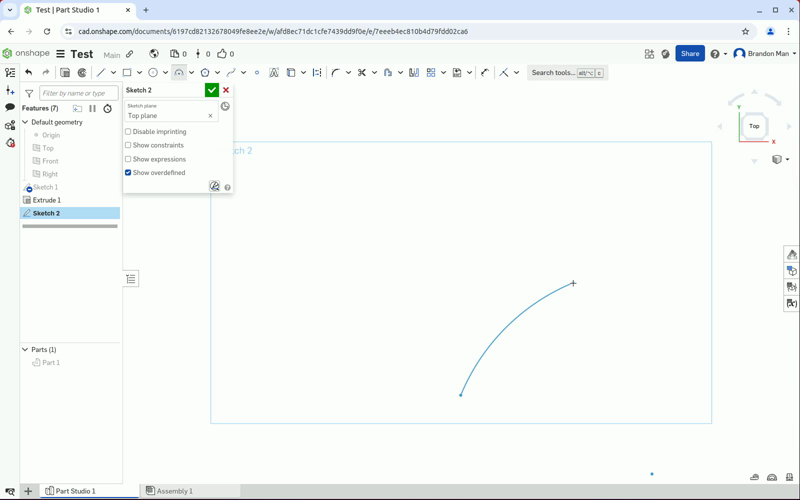
mouse_move(540, 362)
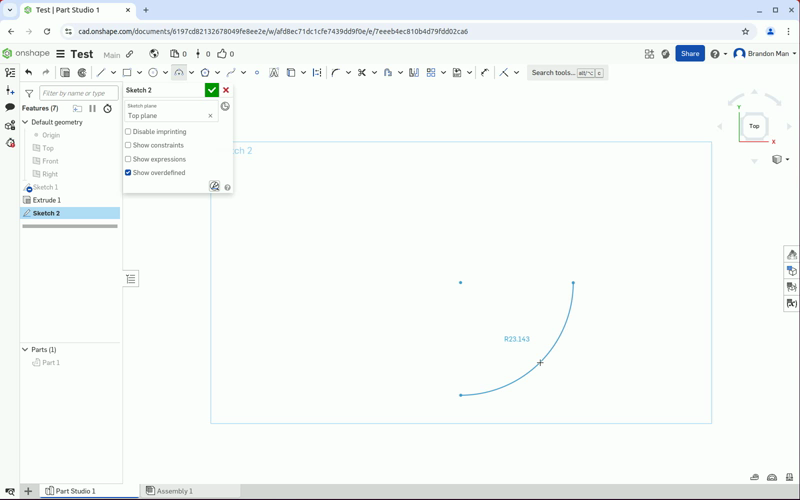
click(540, 362)
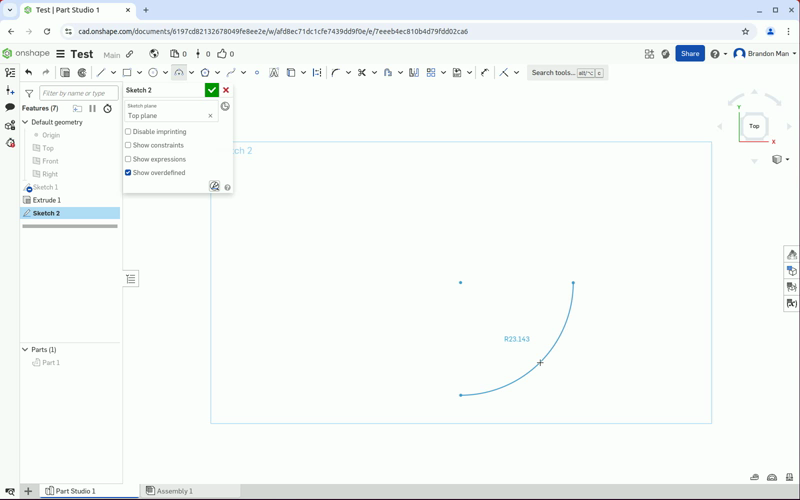
key_up(shift)
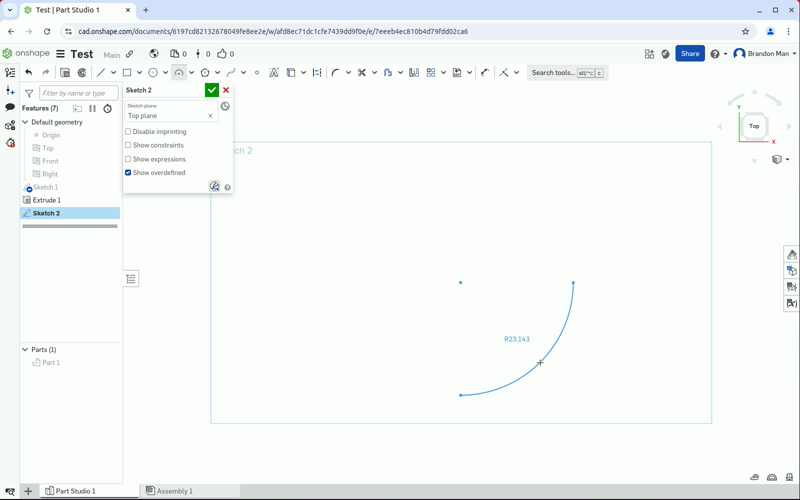
key(esc)
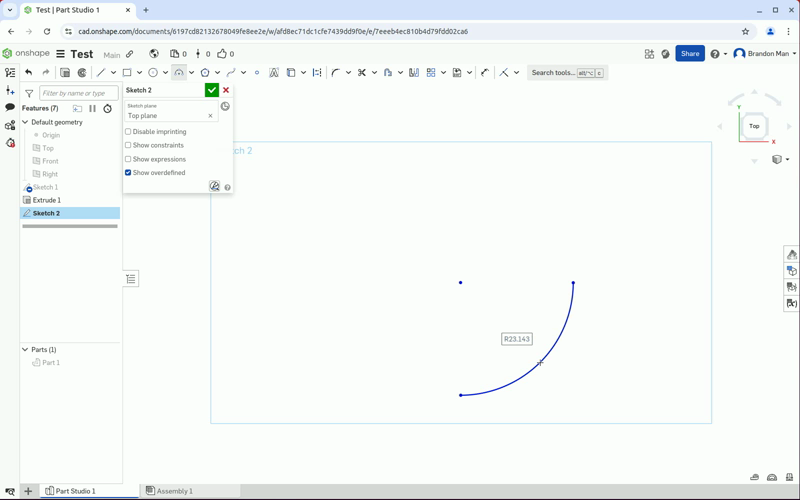
key(l)
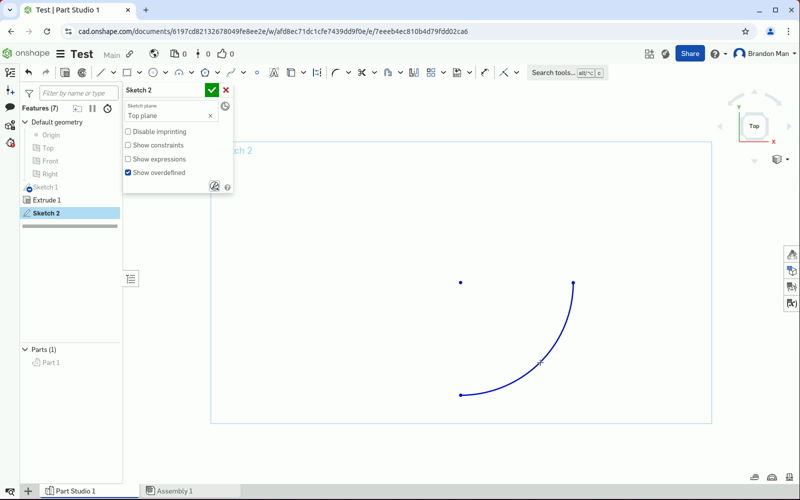
mouse_move(573, 282)
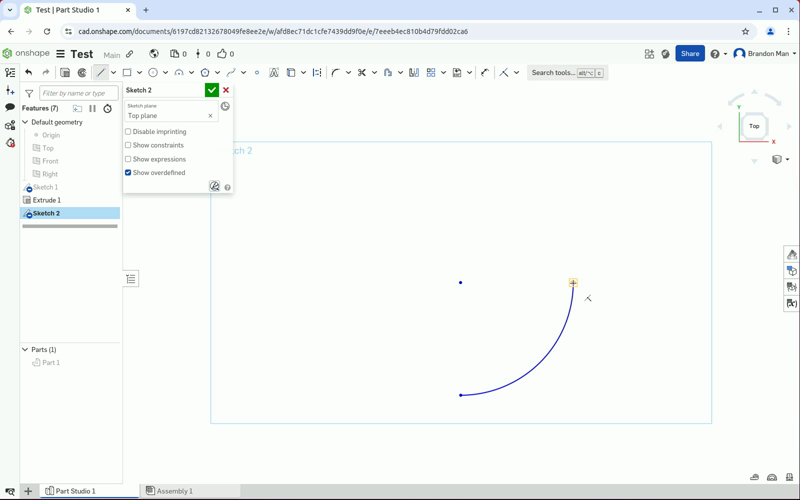
click(573, 282)
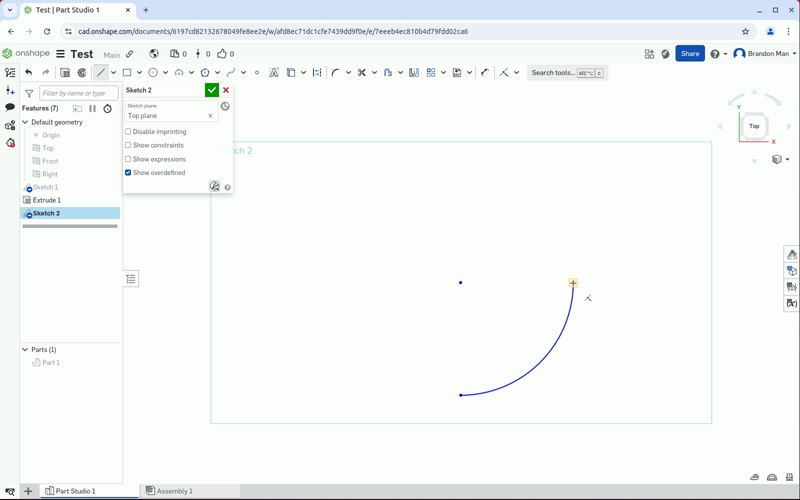
key_down(shift)
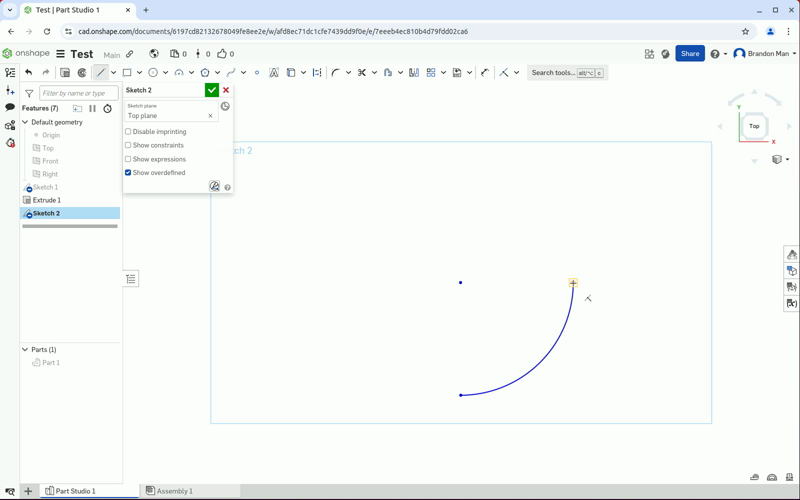
mouse_move(460, 282)
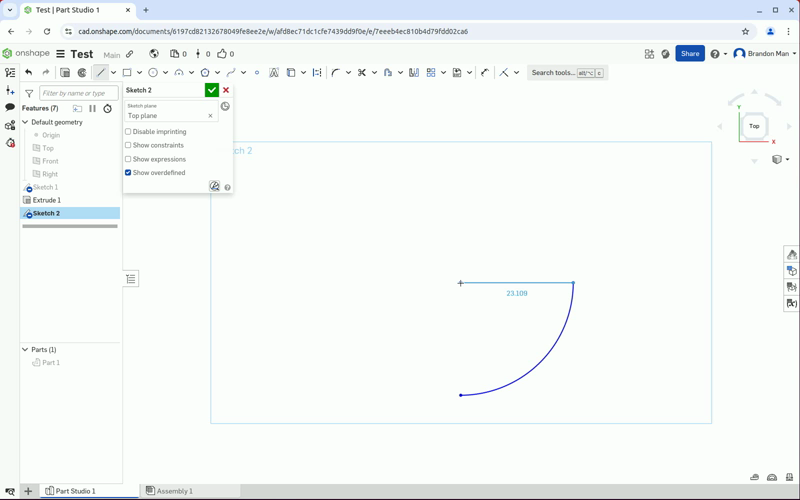
click(460, 282)
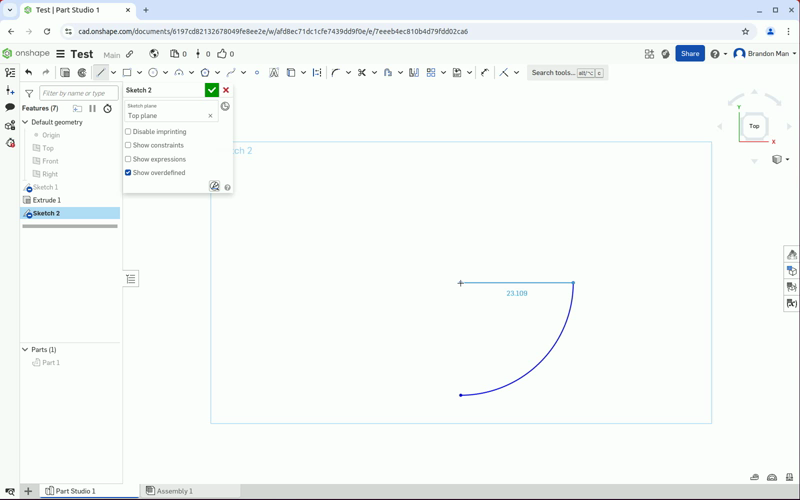
key_up(shift)
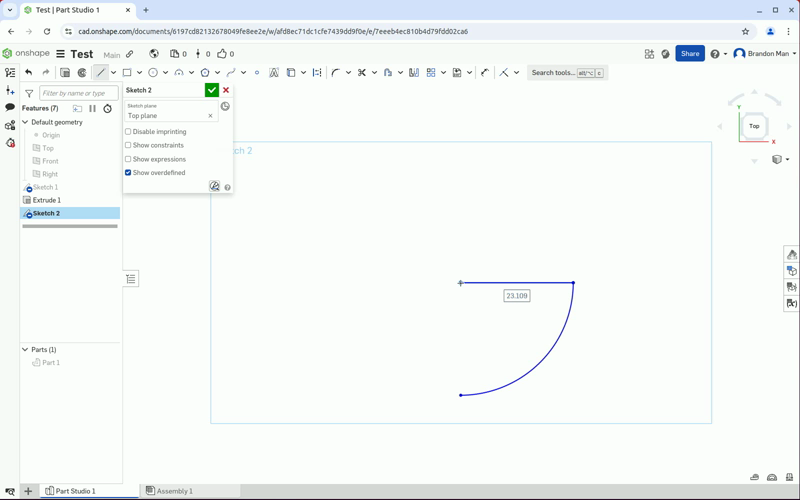
key_down(shift)
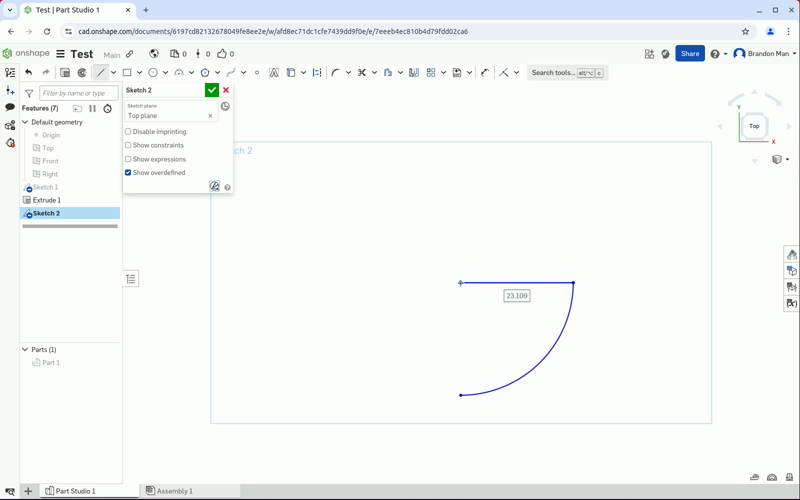
mouse_move(460, 395)
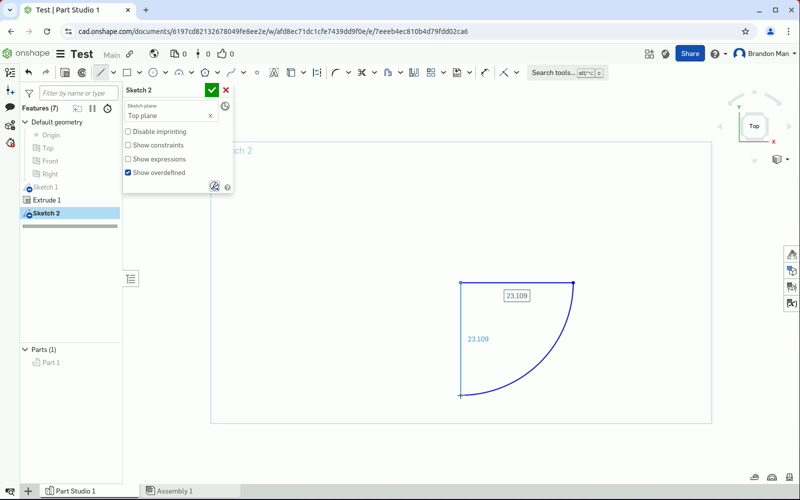
key_up(shift)
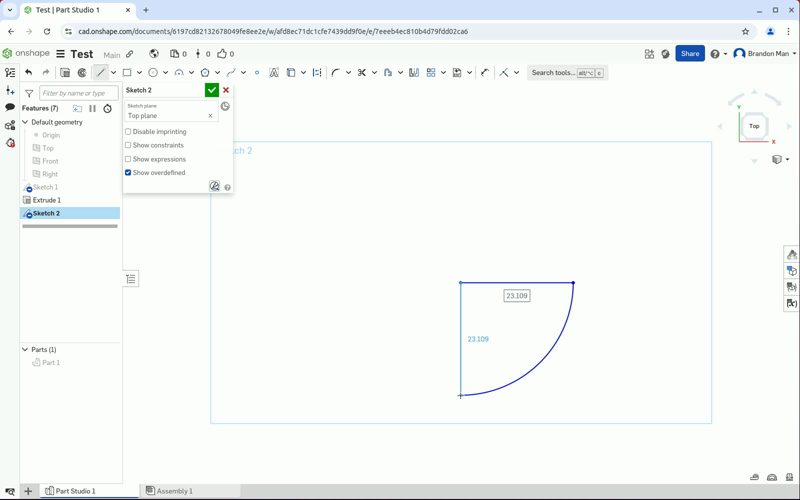
click(460, 395)
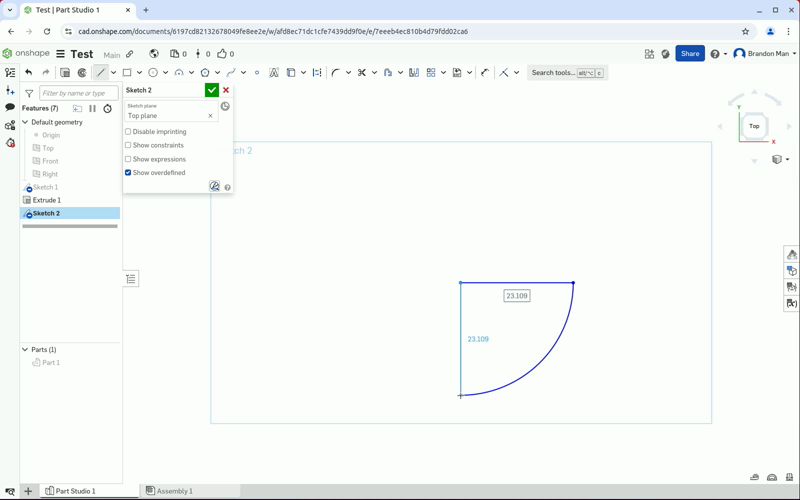
key(esc)
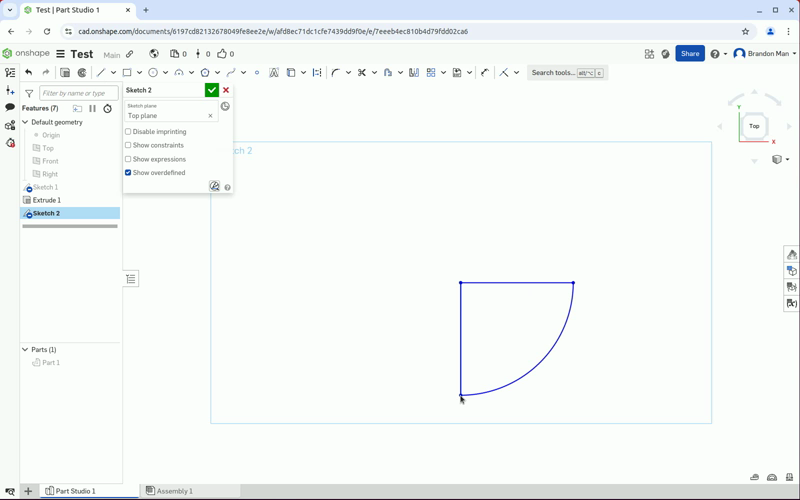
mouse_move(535, 304)
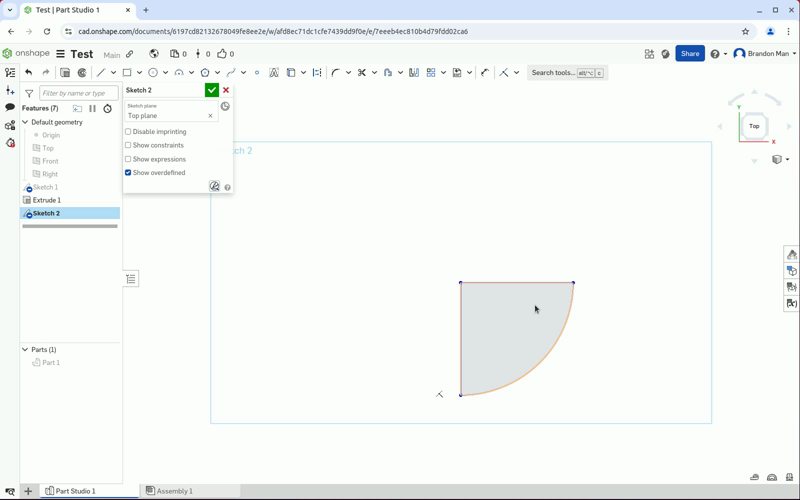
scroll(6)
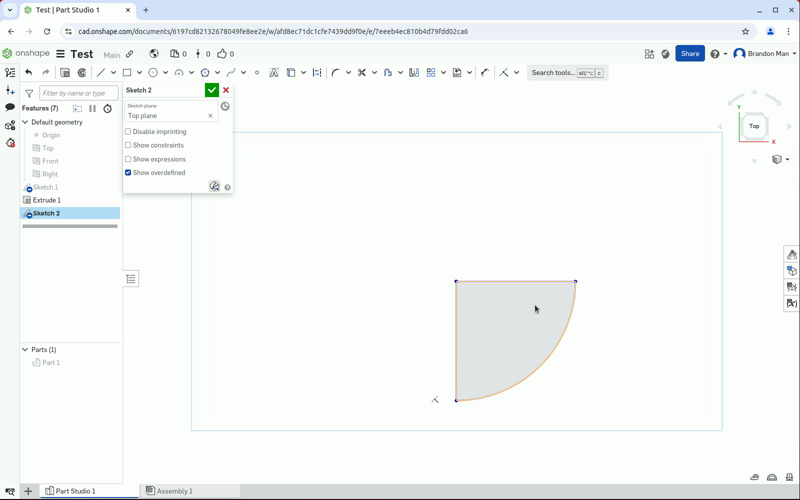
scroll(6)
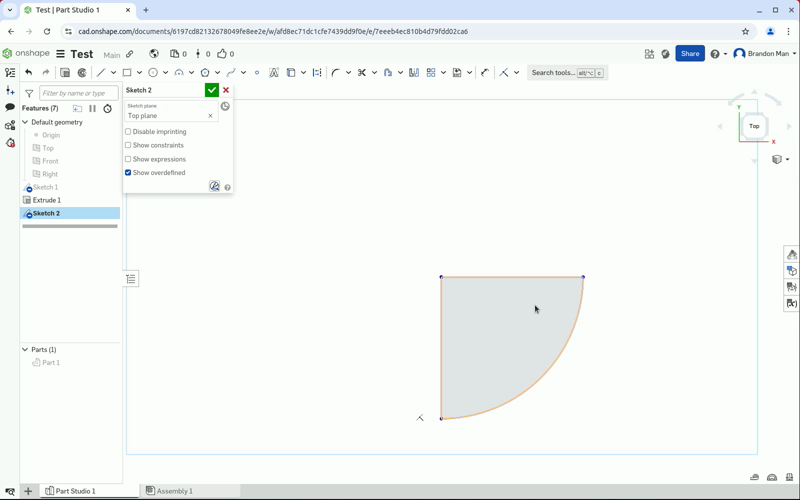
scroll(6)
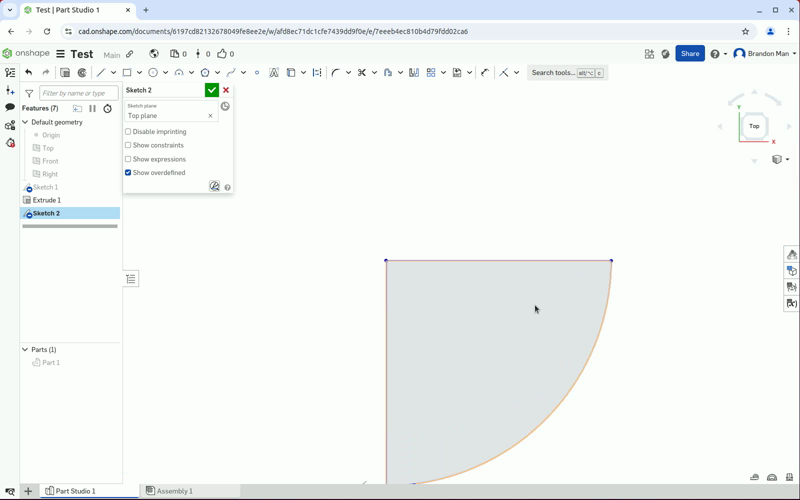
scroll(6)
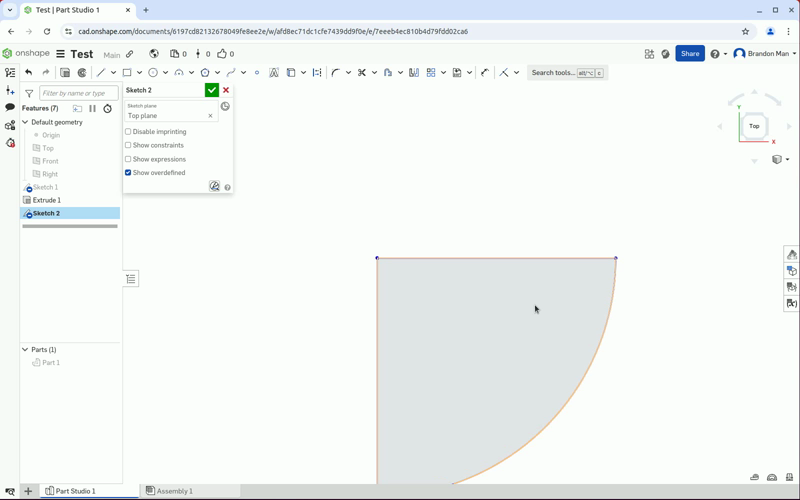
scroll(6)
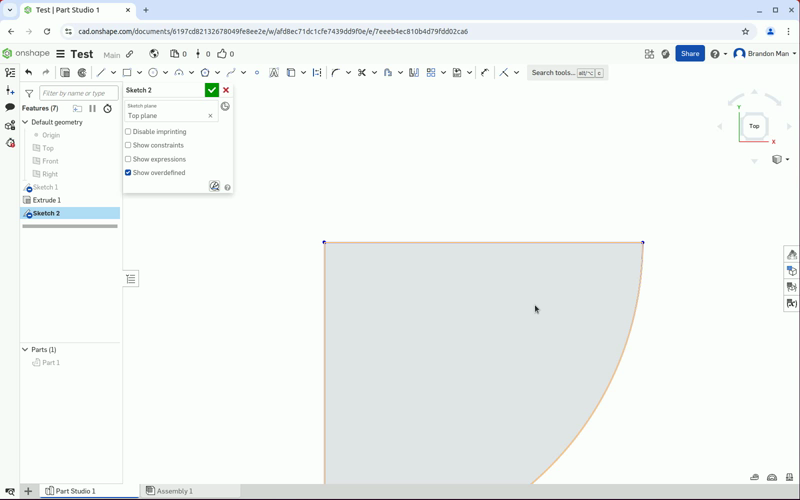
scroll(6)
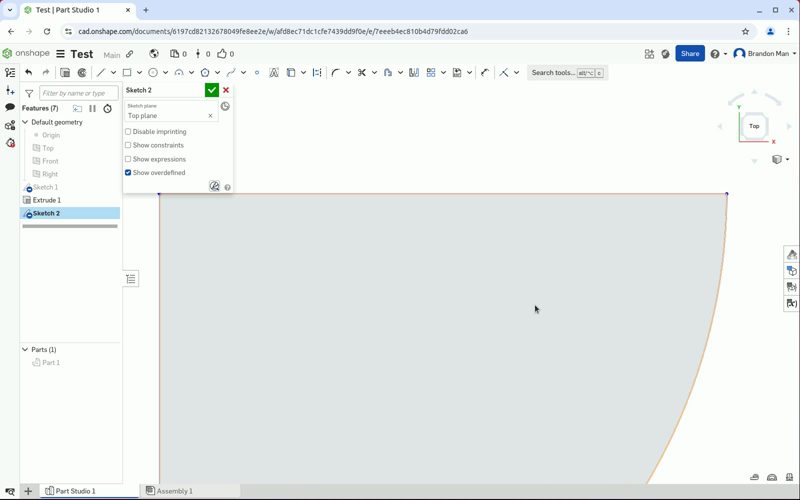
scroll(6)
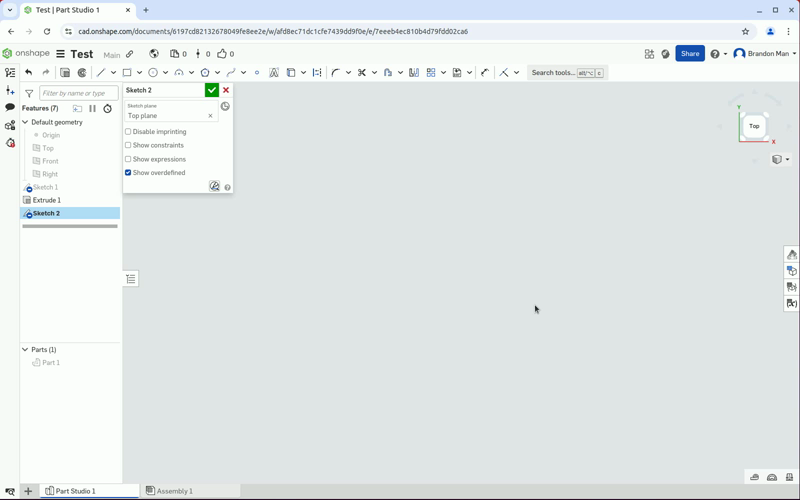
click(535, 304)
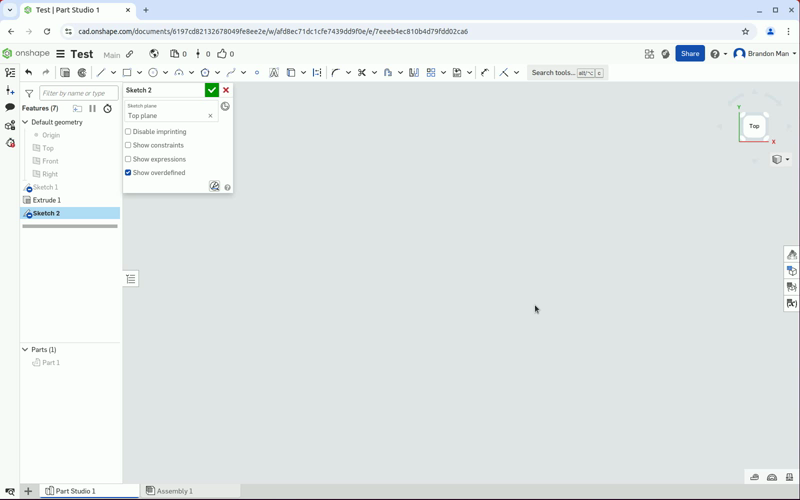
scroll(-6)
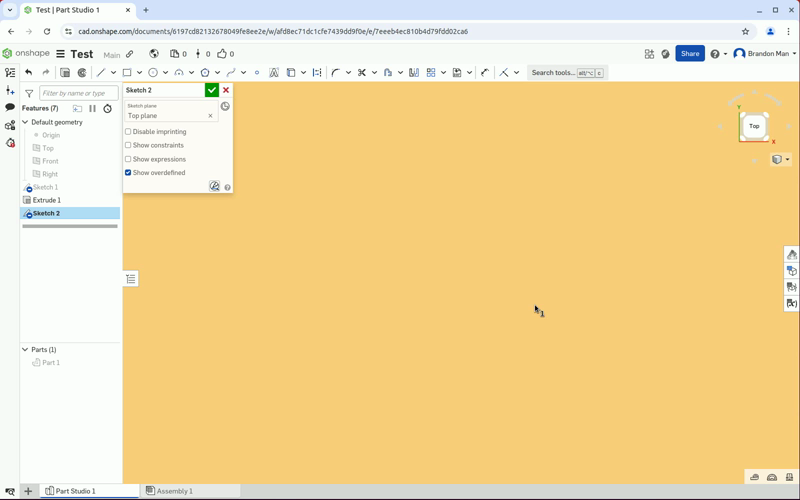
scroll(-6)
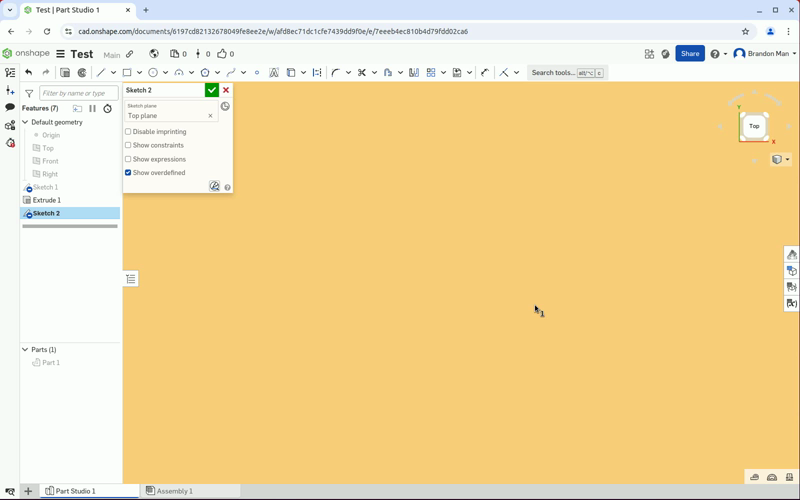
scroll(-6)
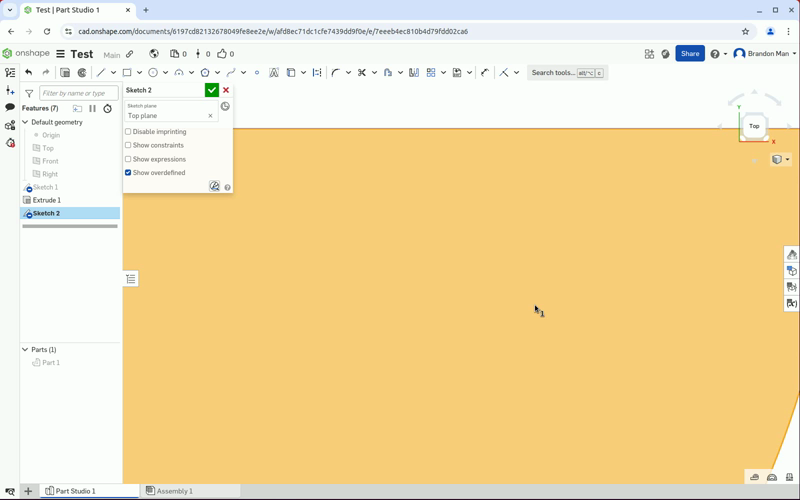
scroll(-6)
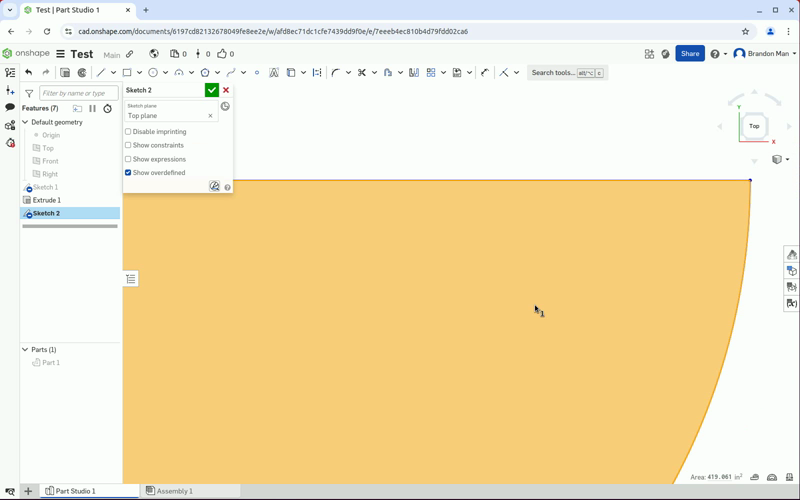
scroll(-6)
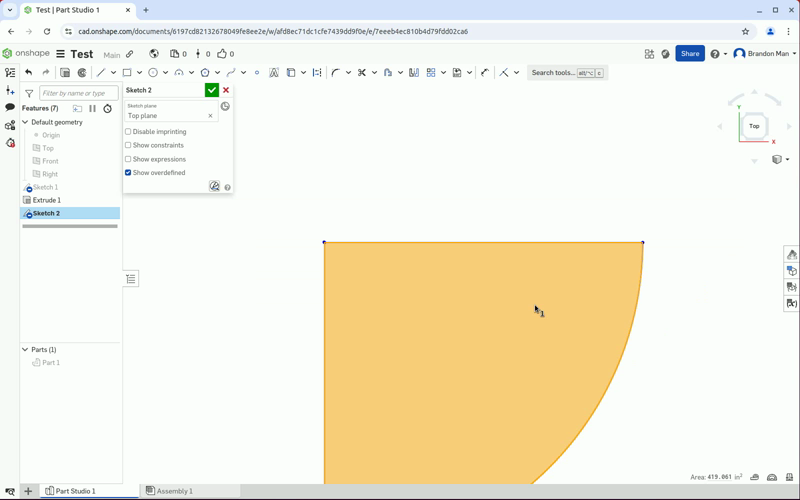
scroll(-6)
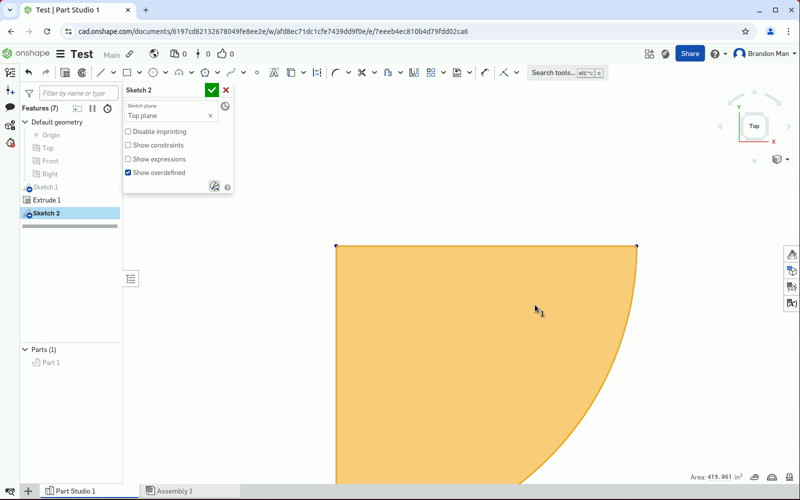
scroll(-6)
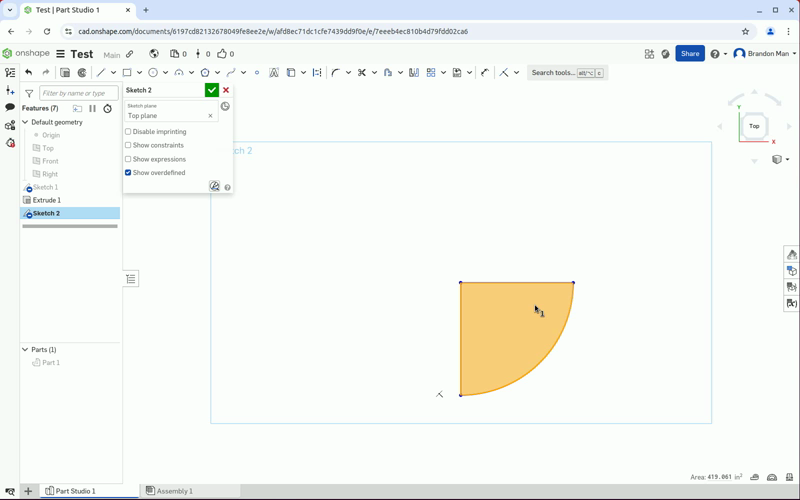
mouse_move(73, 352)
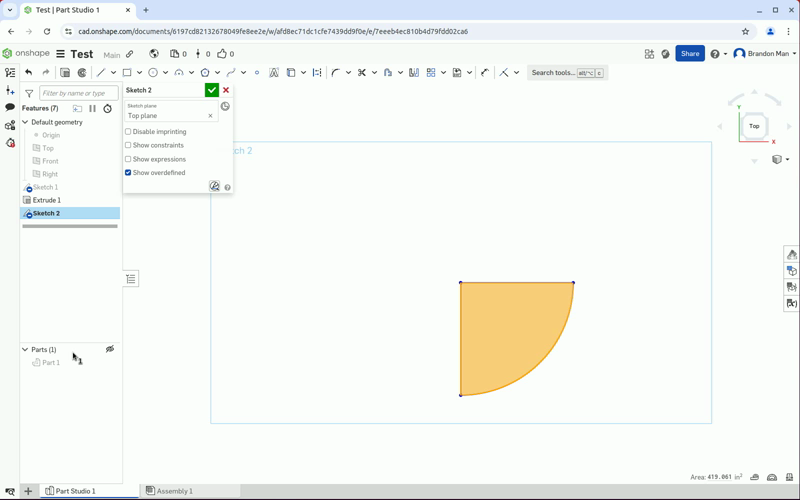
key(shift+y)
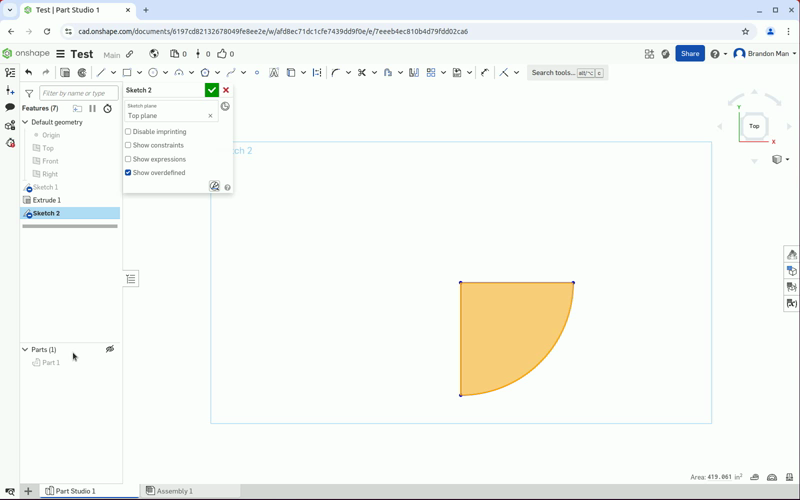
key(shift+e)
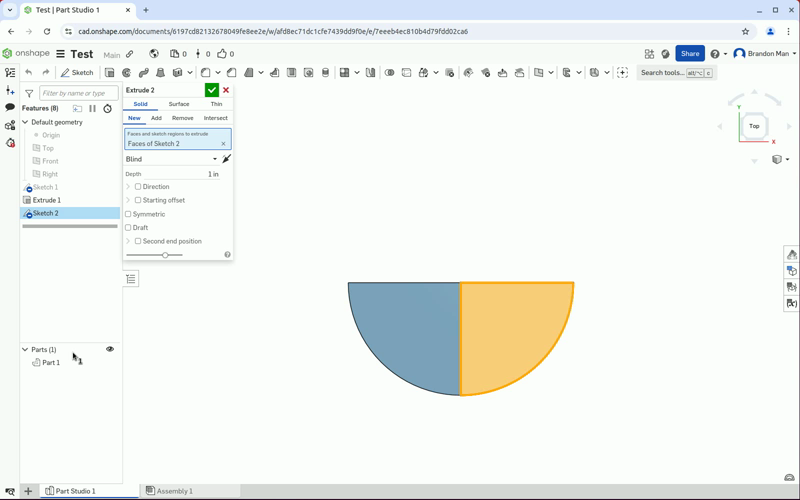
mouse_move(143, 106)
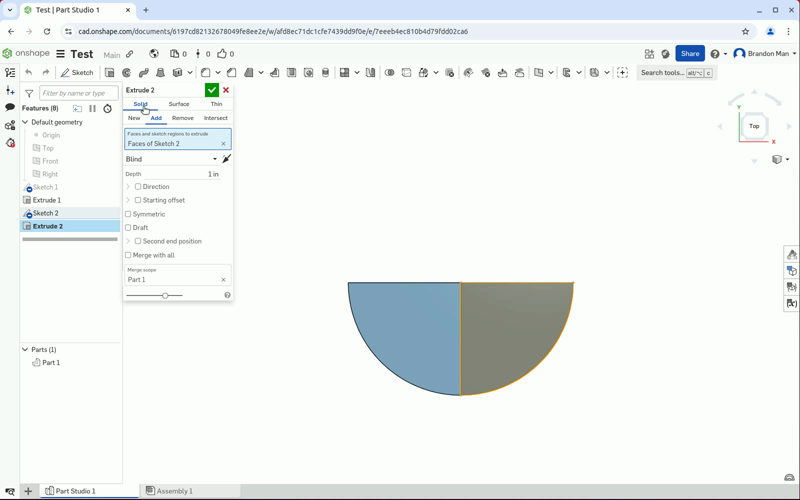
click(143, 106)
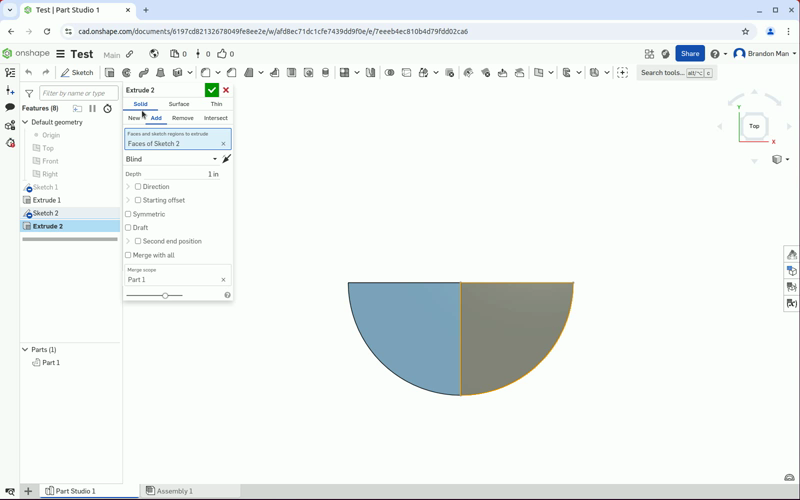
mouse_move(137, 120)
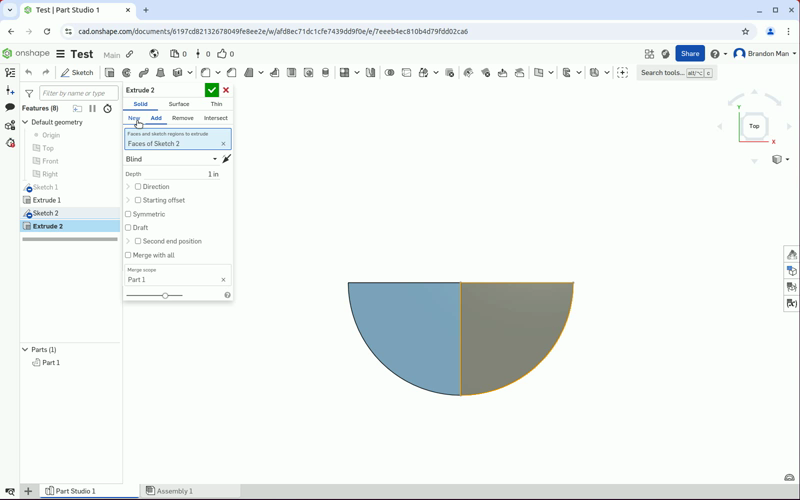
click(137, 120)
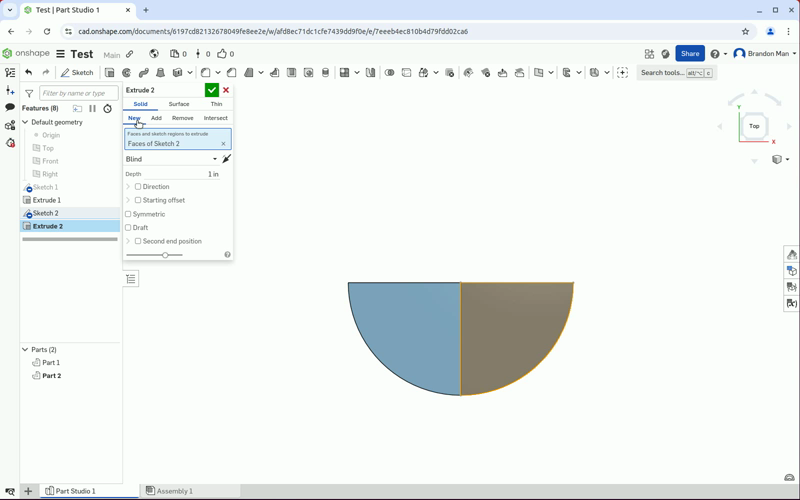
key(tab, 4)
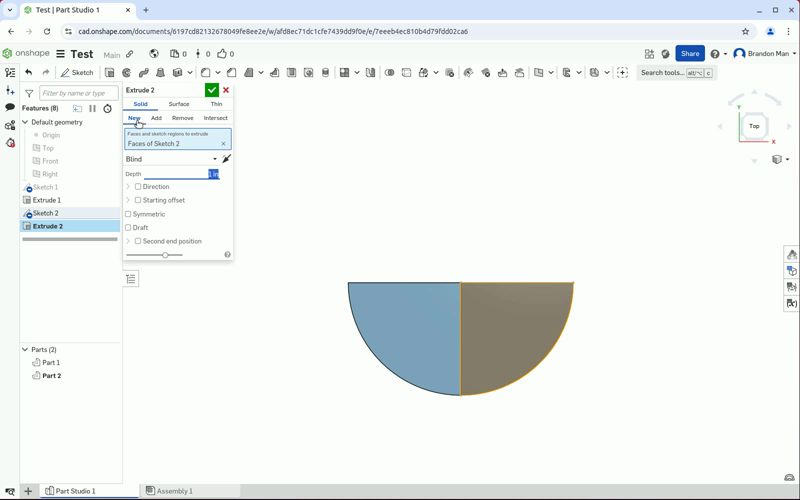
text(3.851)
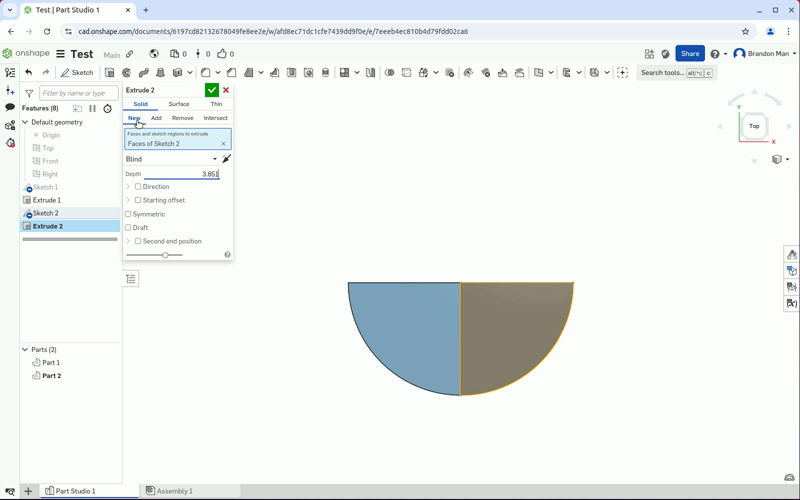
key(enter)
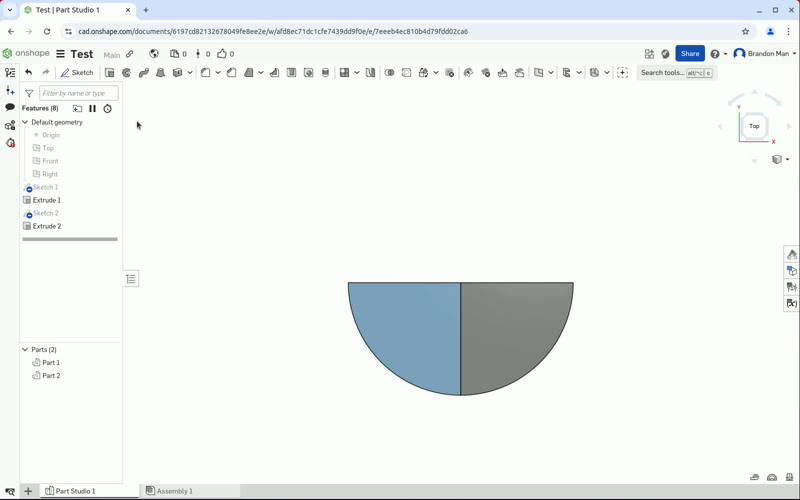
key(shift+h)
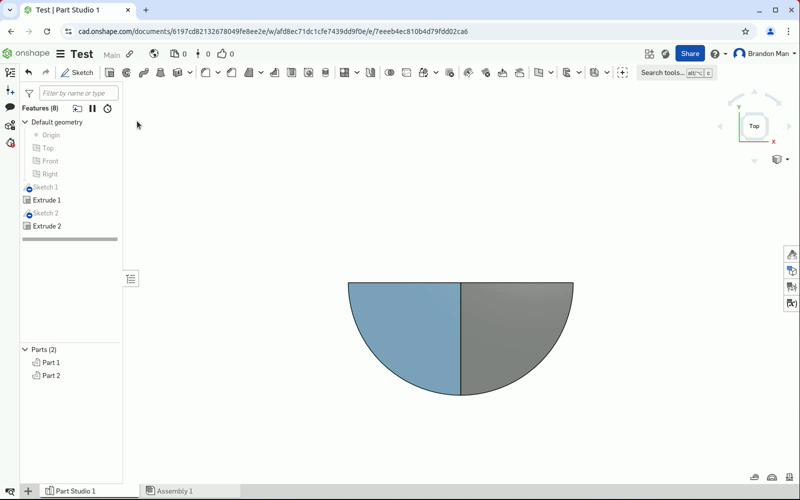
key(shift+h)
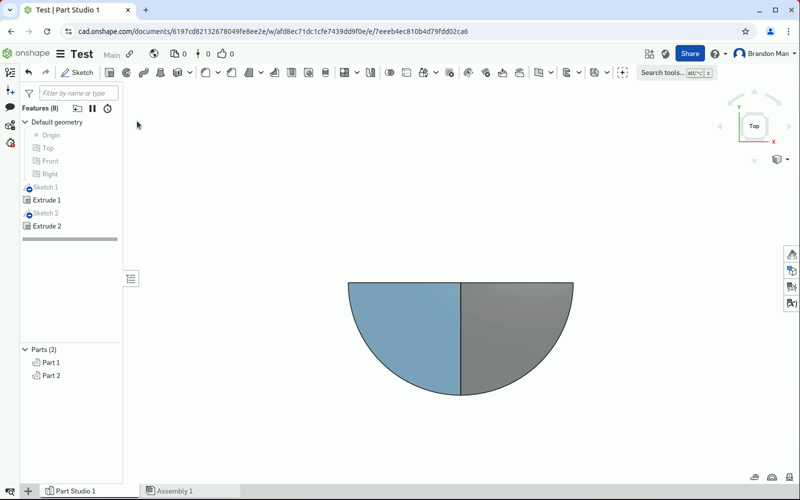
mouse_move(73, 189)
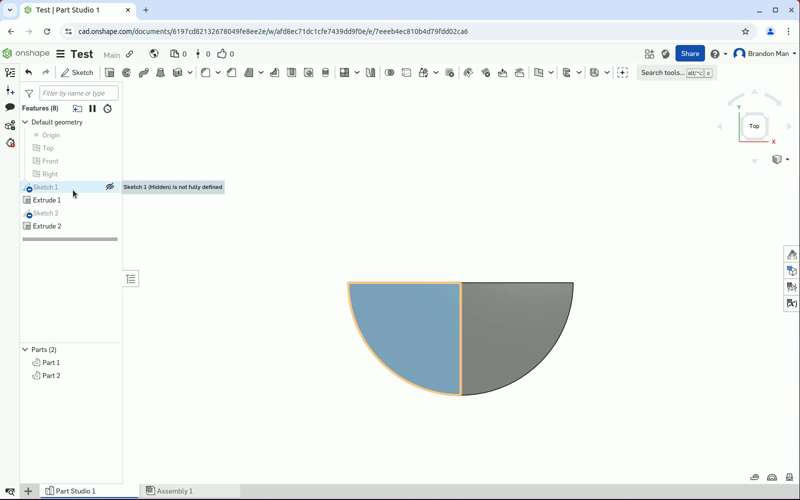
click(73, 189)
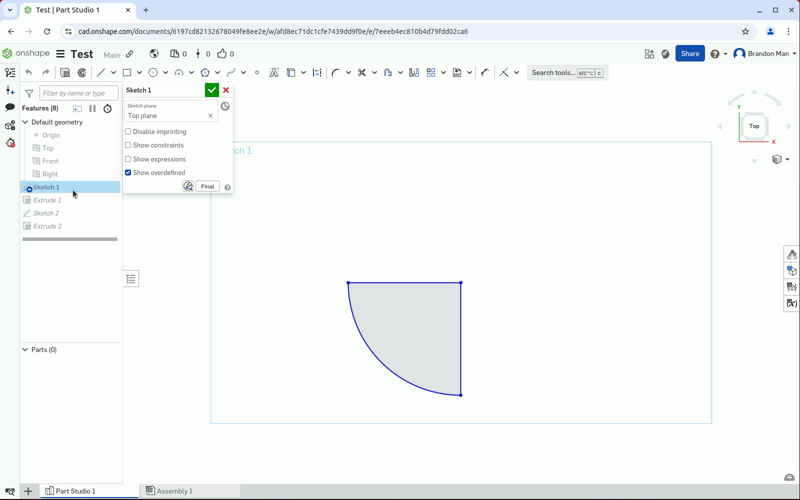
mouse_move(229, 92)
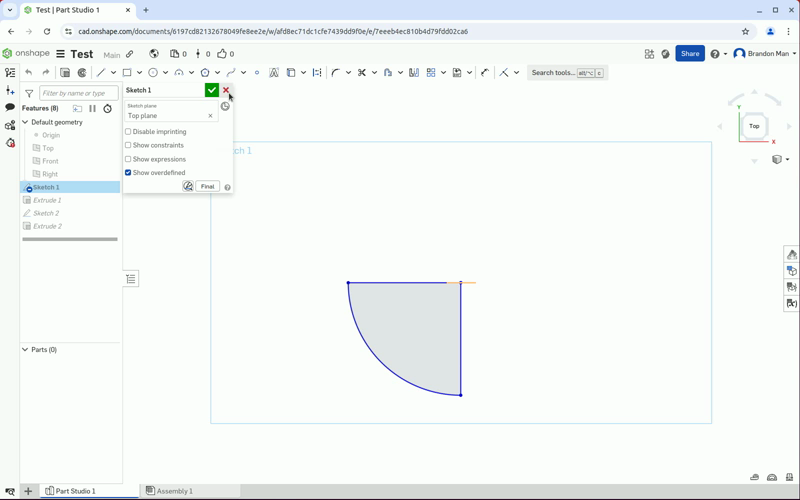
click(229, 92)
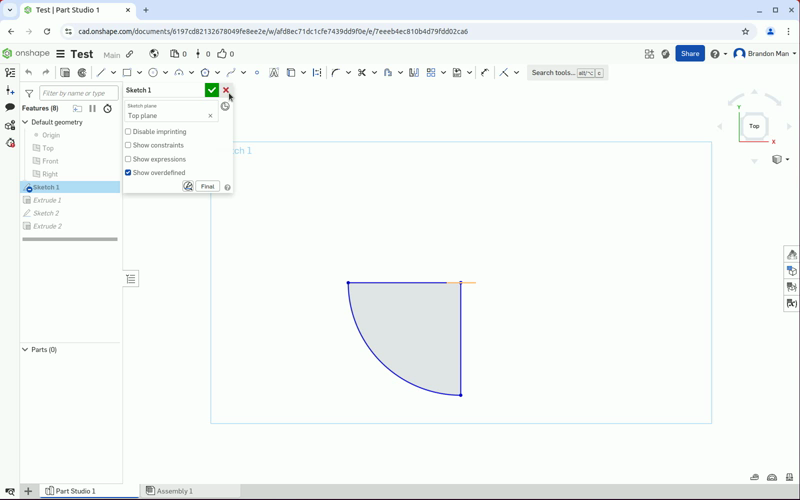
key(shift+s)
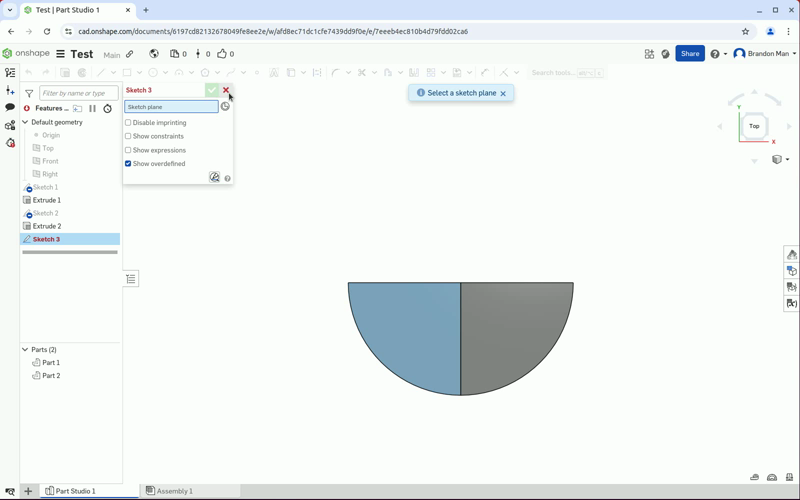
mouse_move(73, 150)
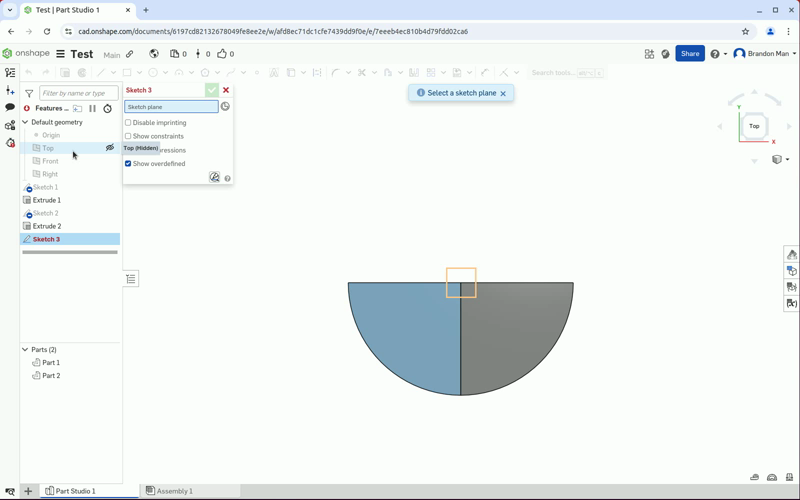
click(73, 150)
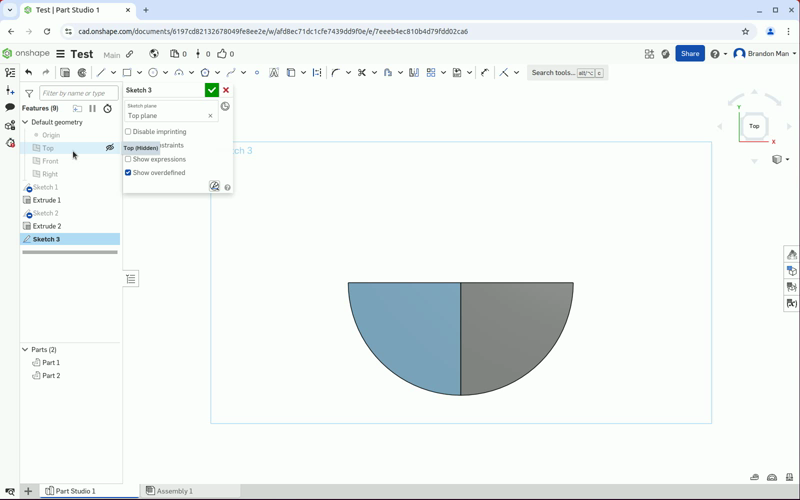
mouse_move(73, 352)
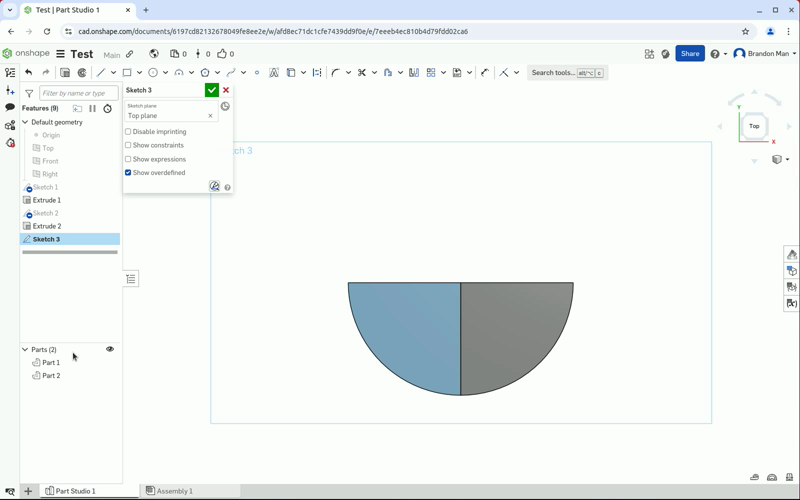
key(y)
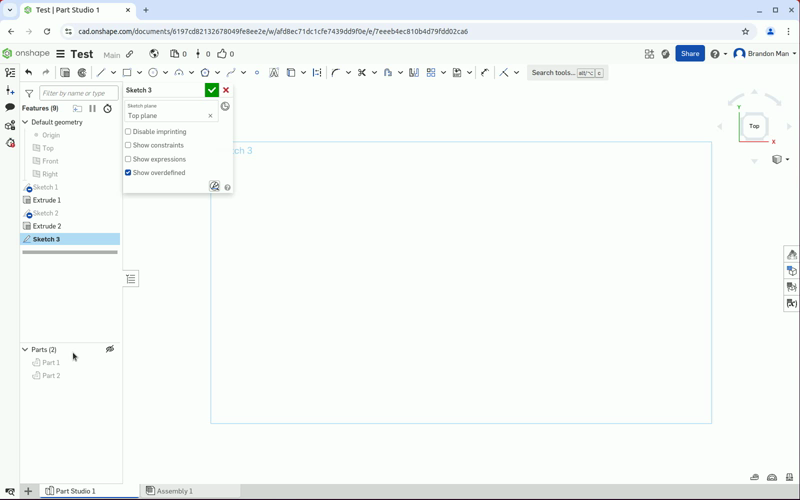
key(l)
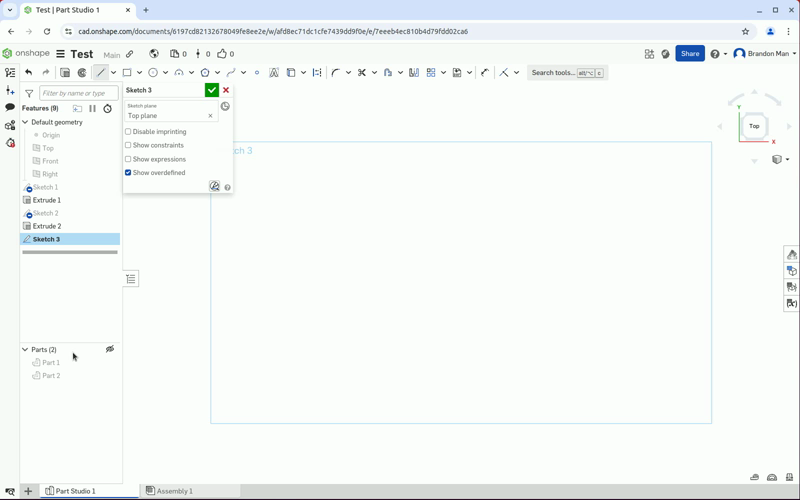
key_down(shift)
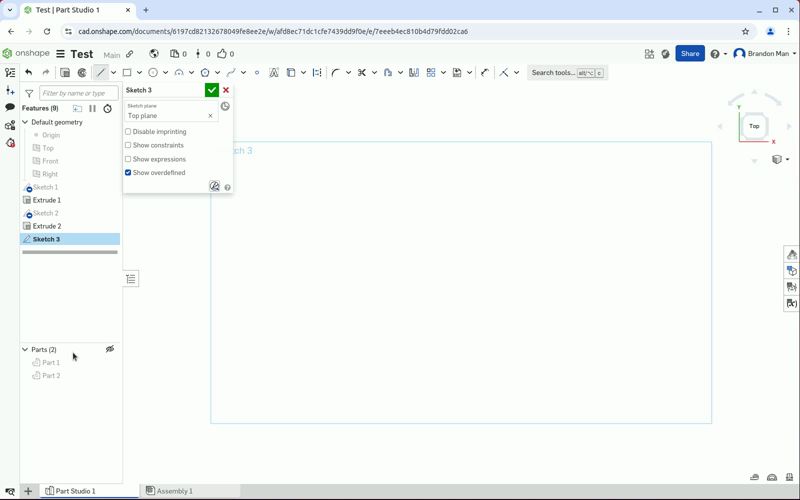
mouse_move(348, 282)
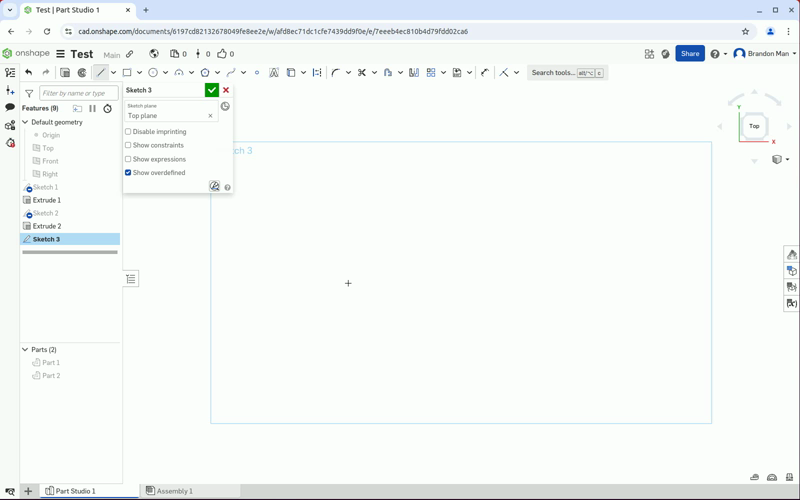
click(348, 282)
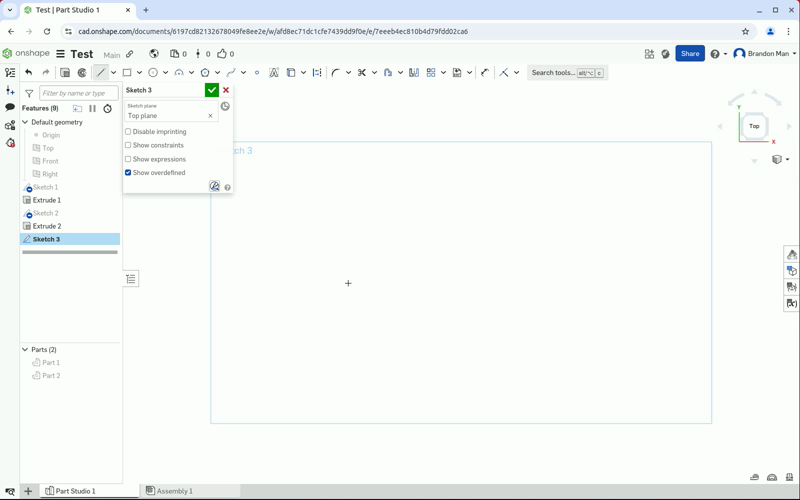
key_up(shift)
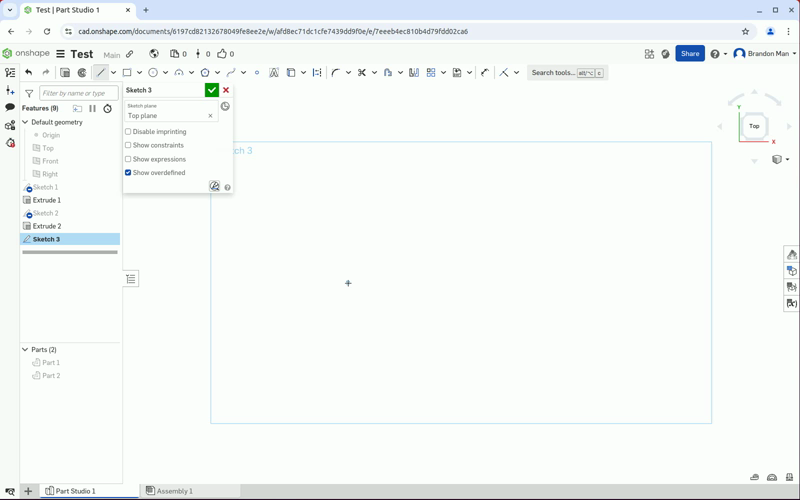
key_down(shift)
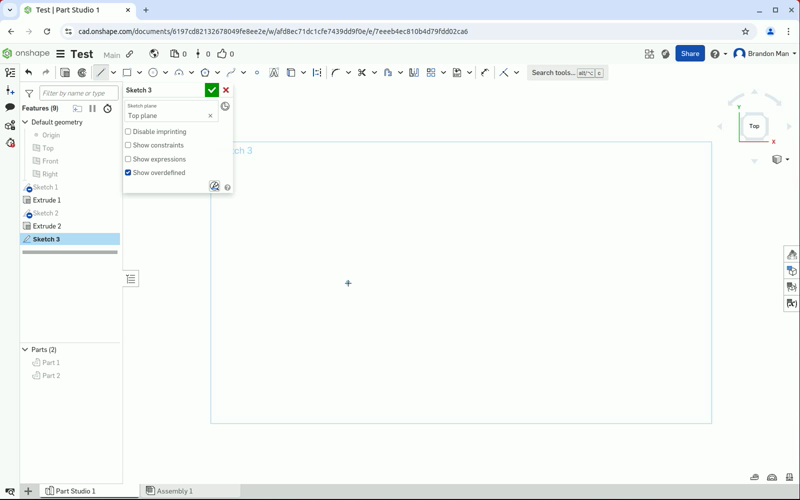
mouse_move(460, 282)
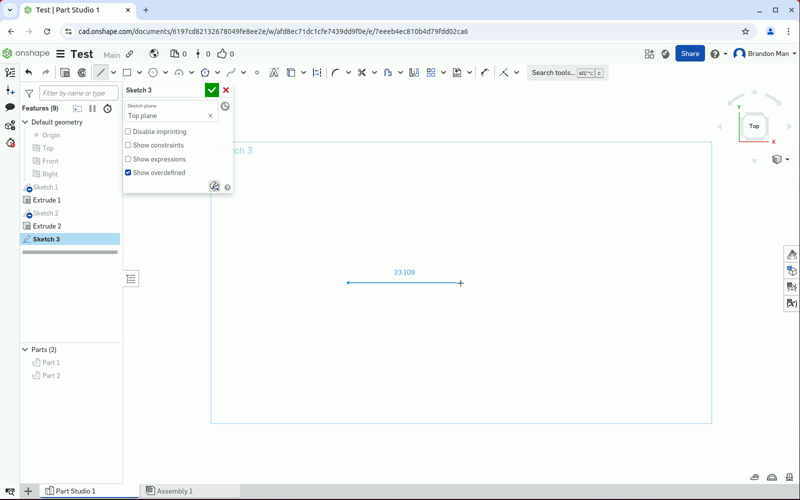
click(460, 282)
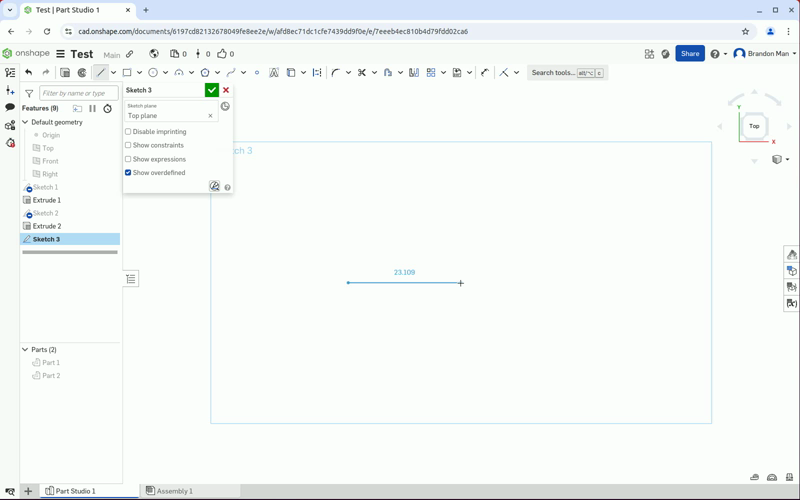
key_up(shift)
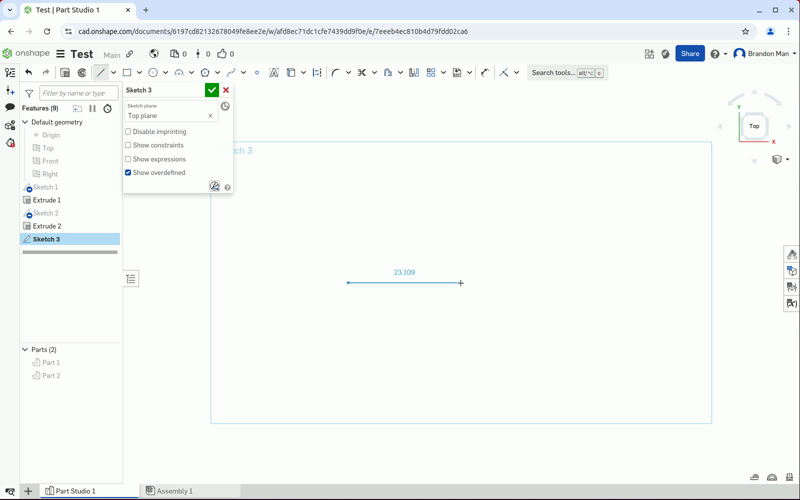
key_down(shift)
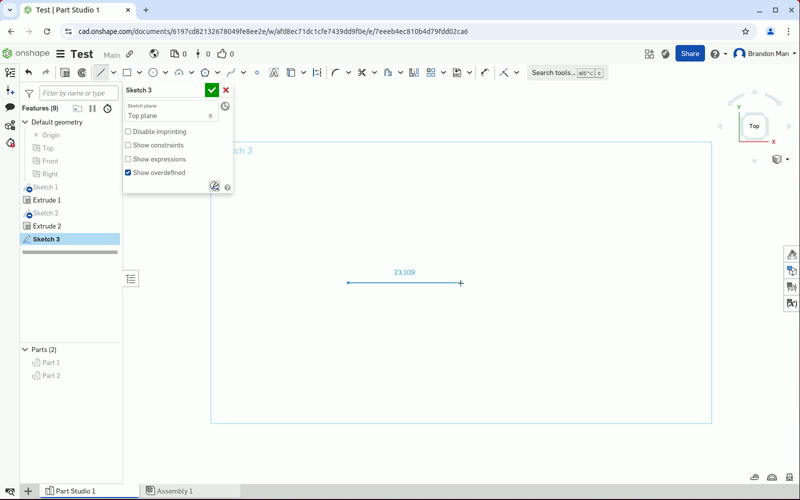
mouse_move(460, 170)
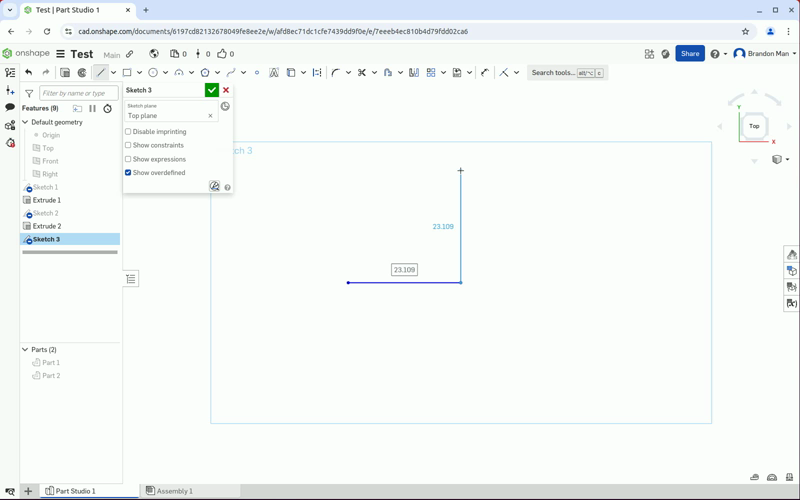
click(460, 170)
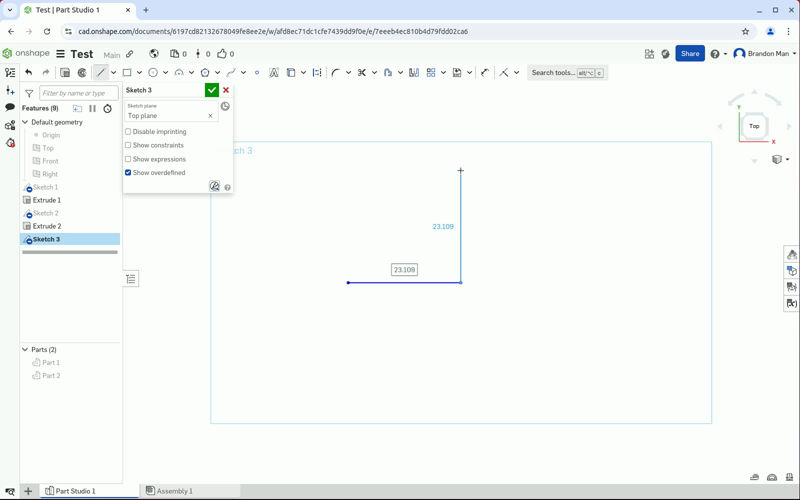
key_up(shift)
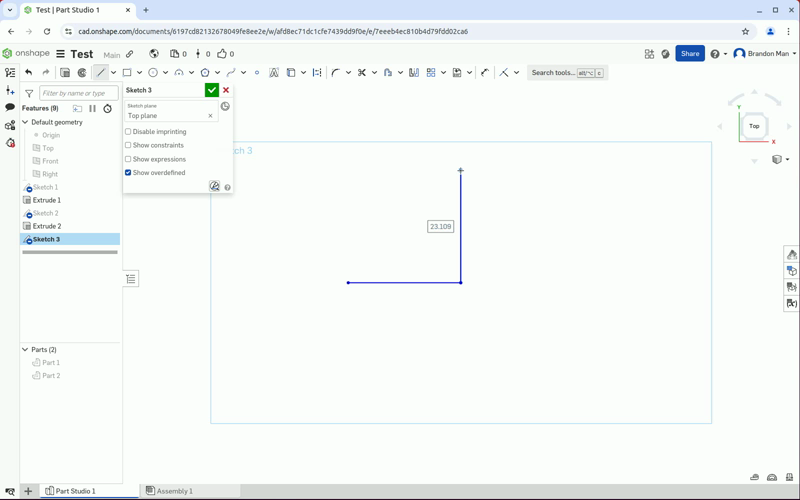
key(esc)
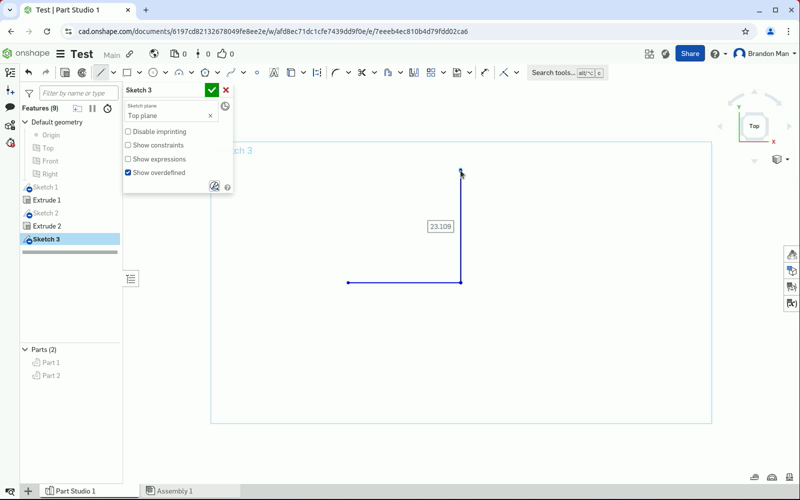
key(a)
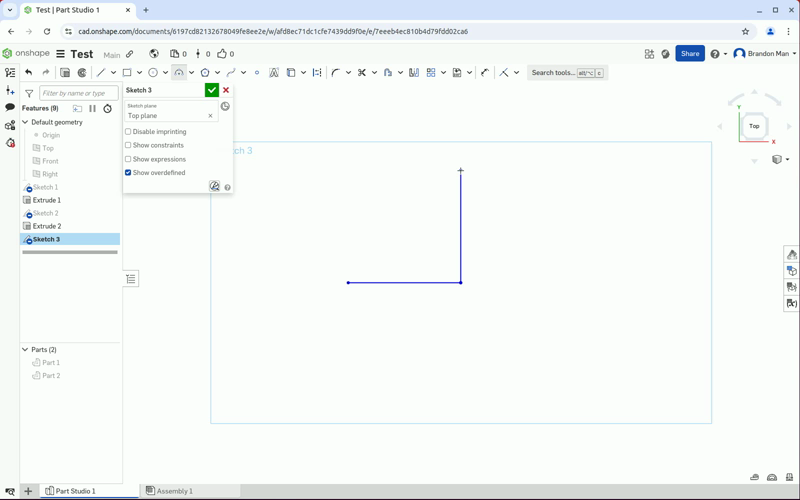
mouse_move(460, 170)
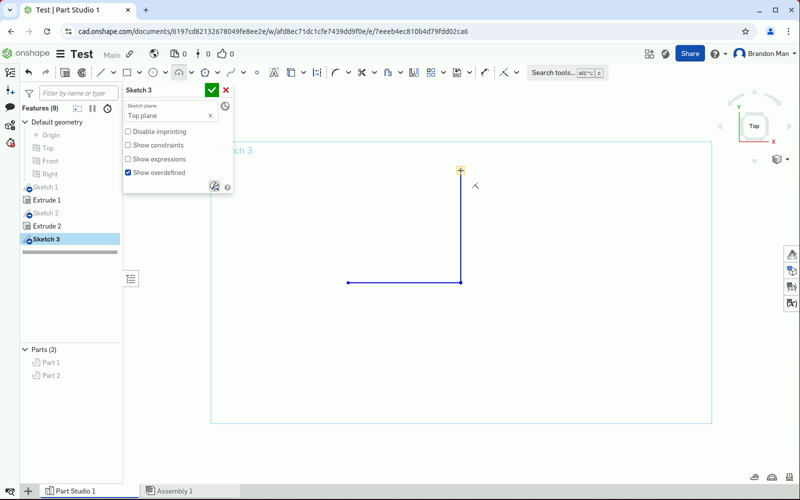
click(460, 170)
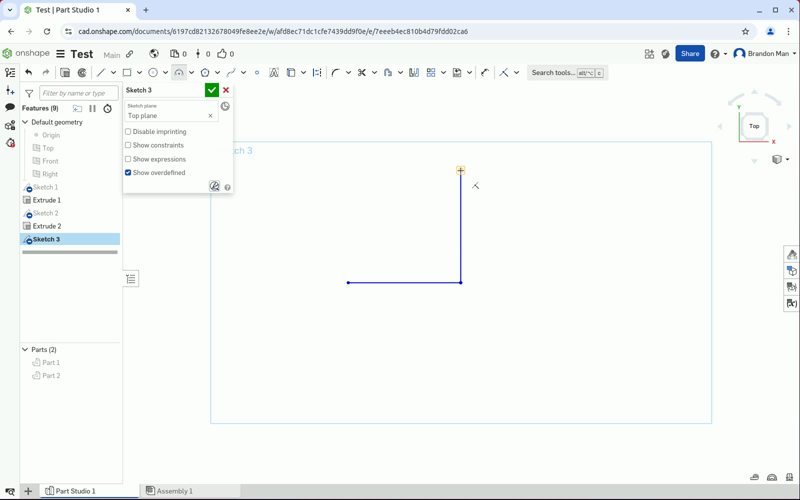
mouse_move(348, 282)
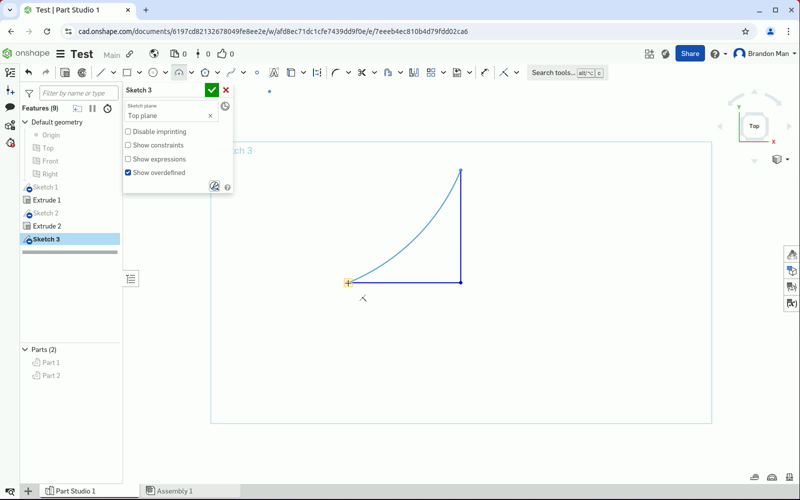
click(348, 282)
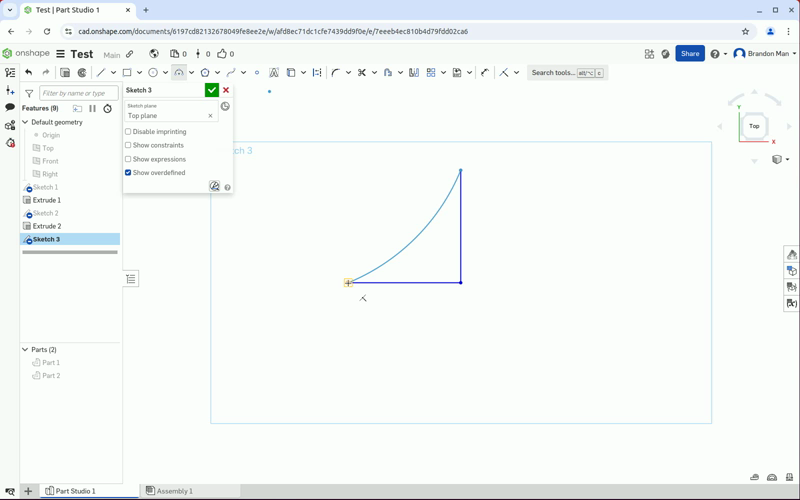
key_down(shift)
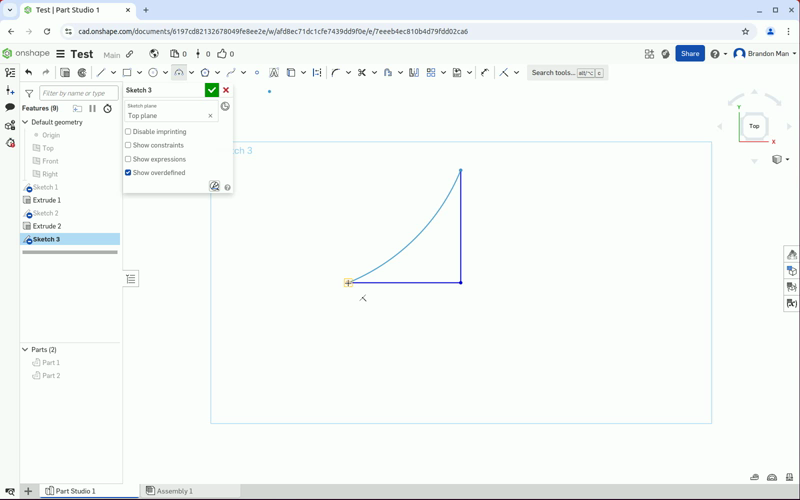
mouse_move(381, 203)
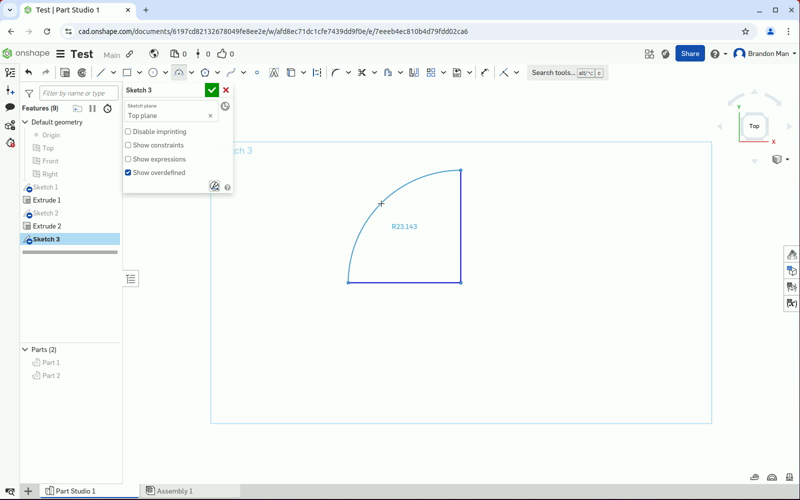
click(381, 203)
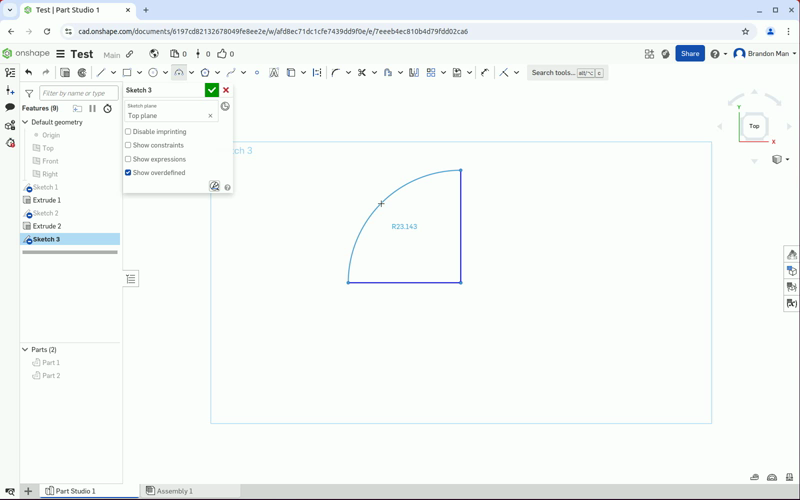
key_up(shift)
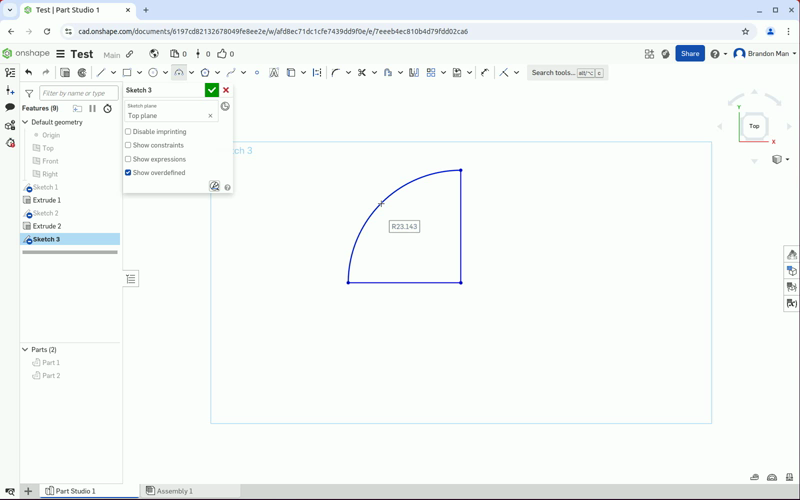
key(esc)
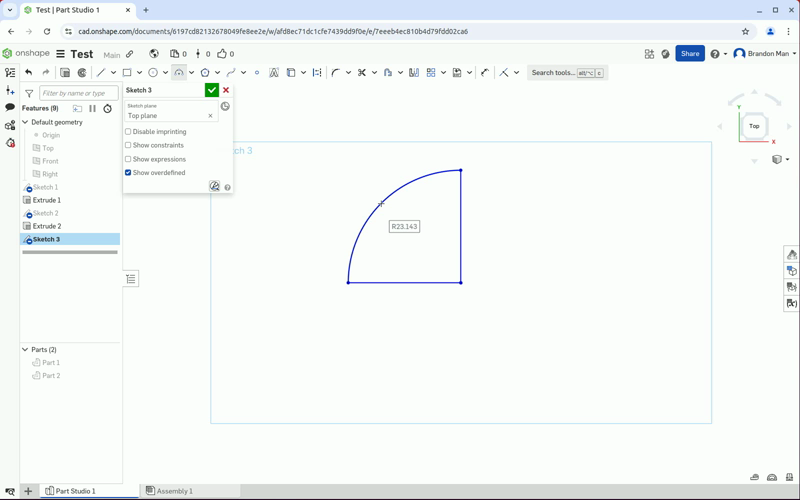
mouse_move(443, 249)
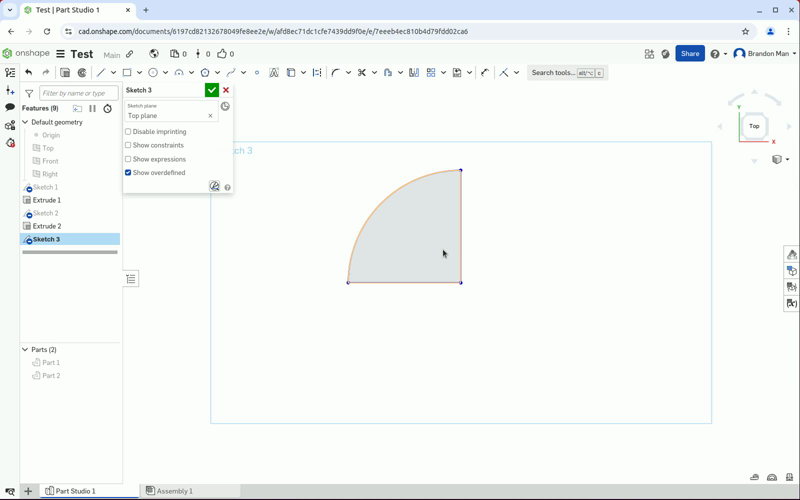
scroll(6)
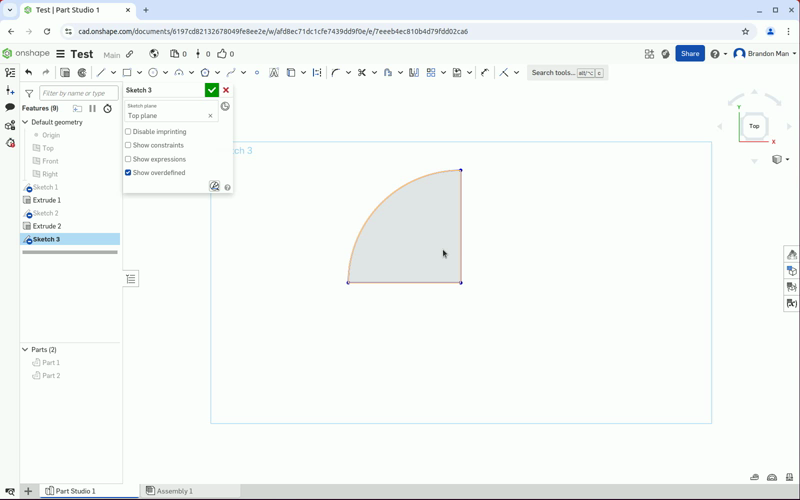
scroll(6)
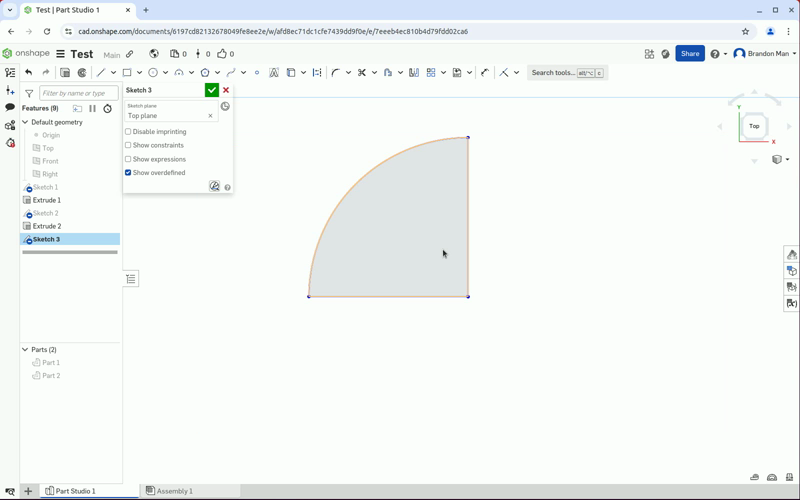
scroll(6)
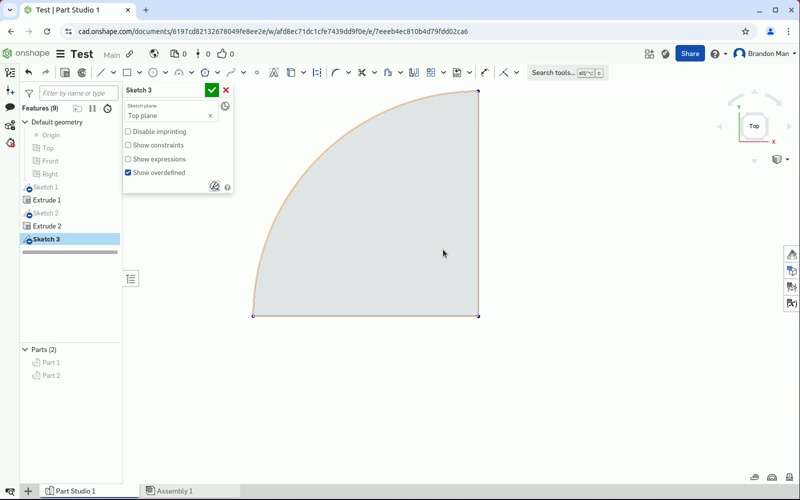
scroll(6)
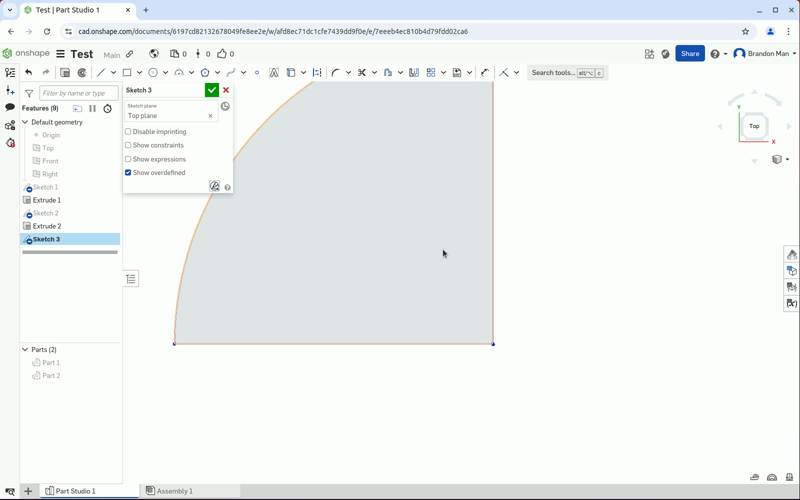
scroll(6)
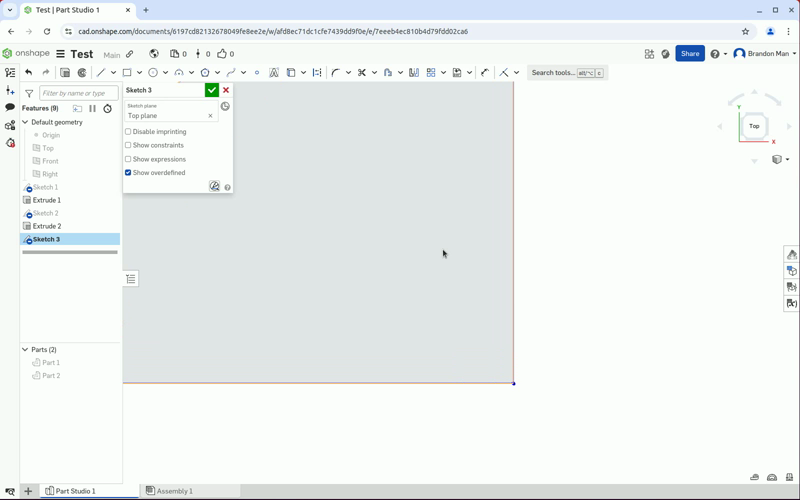
scroll(6)
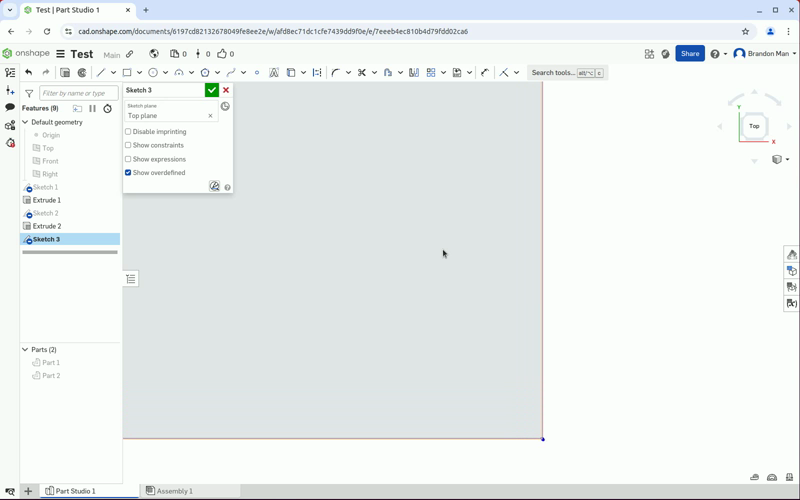
scroll(6)
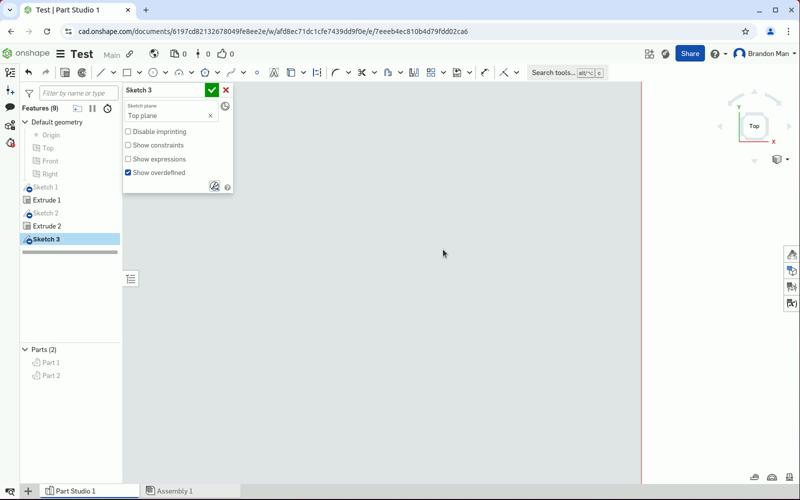
click(443, 249)
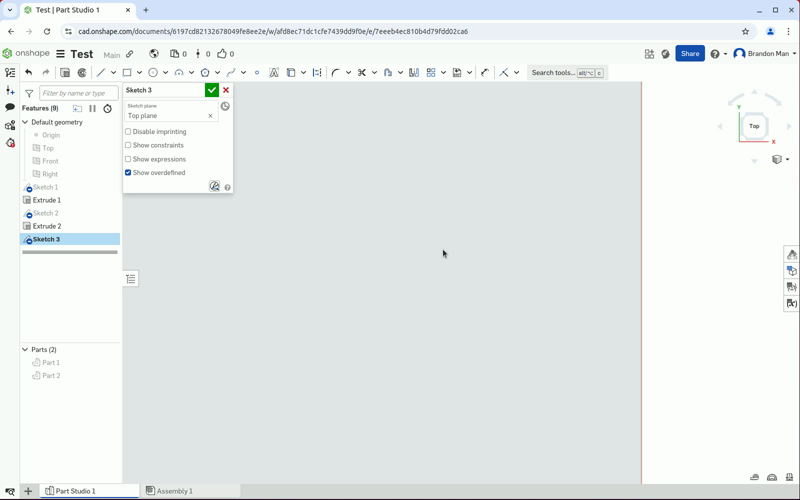
scroll(-6)
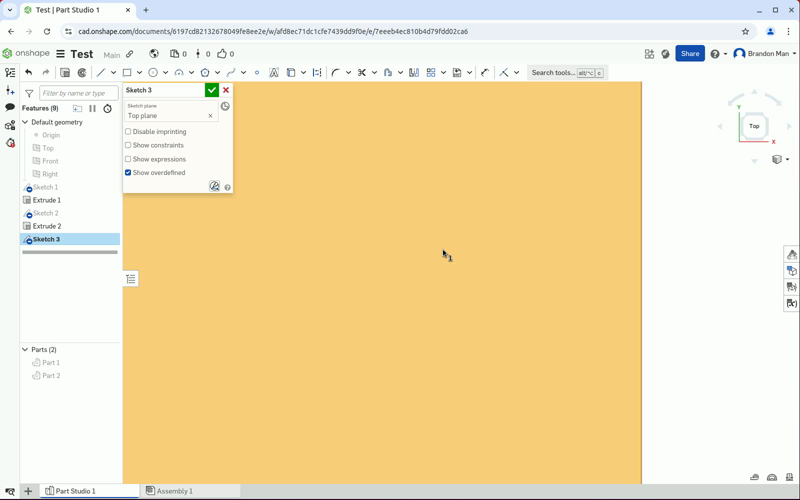
scroll(-6)
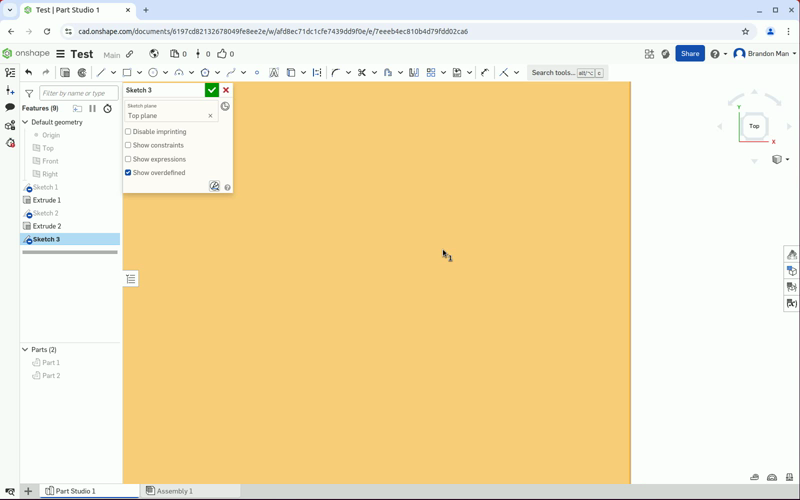
scroll(-6)
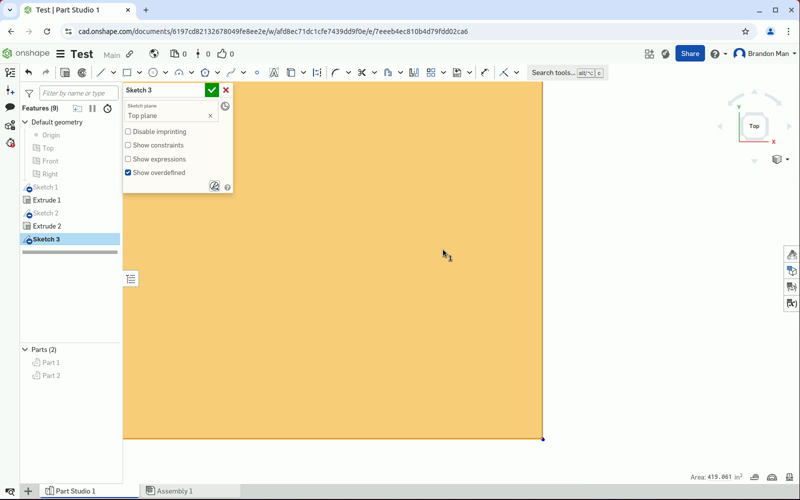
scroll(-6)
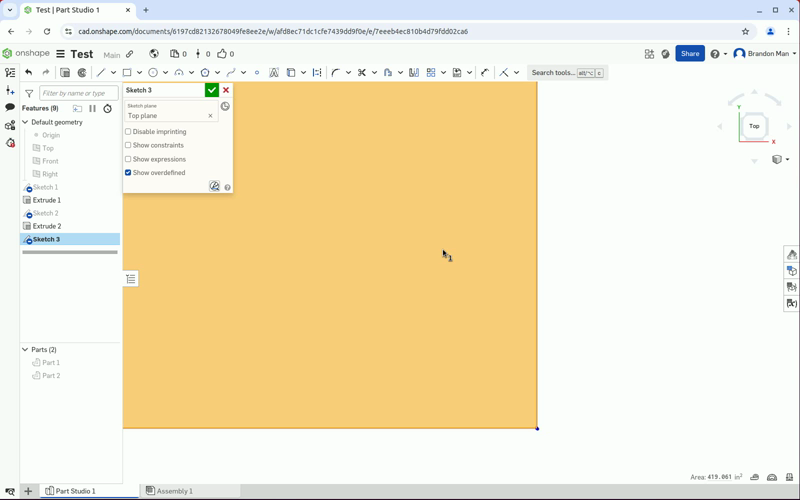
scroll(-6)
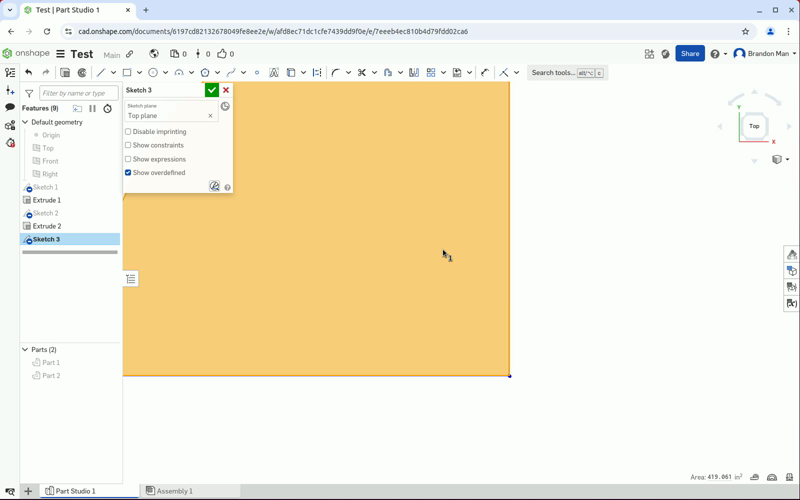
scroll(-6)
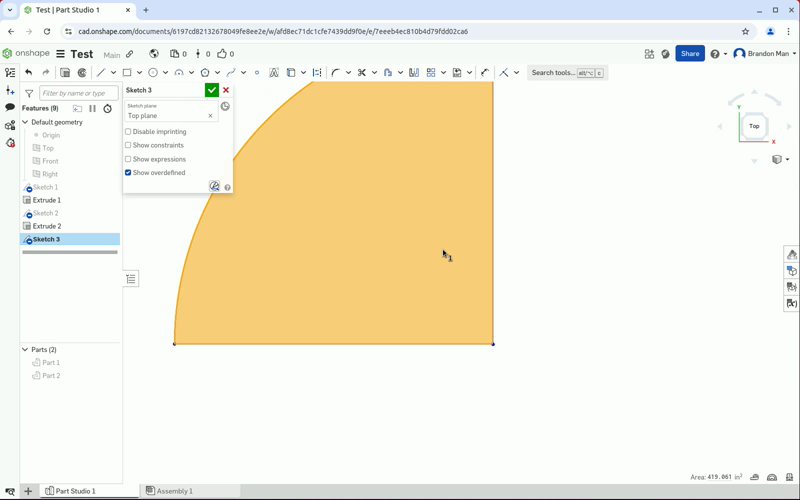
scroll(-6)
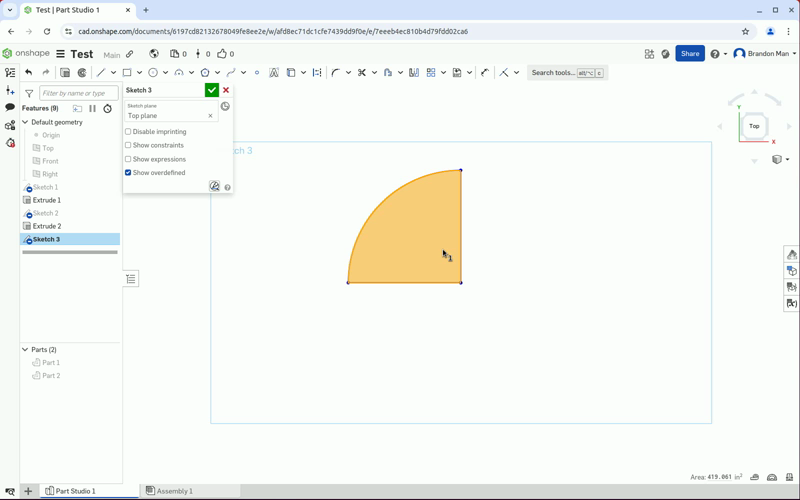
mouse_move(73, 352)
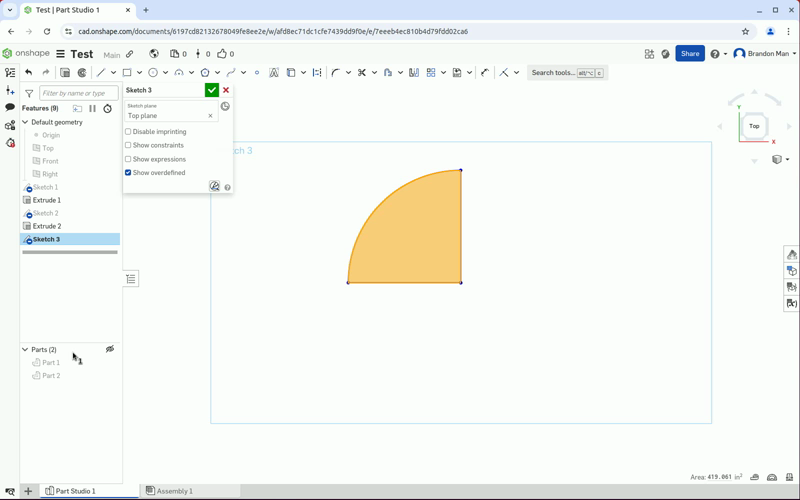
key(shift+y)
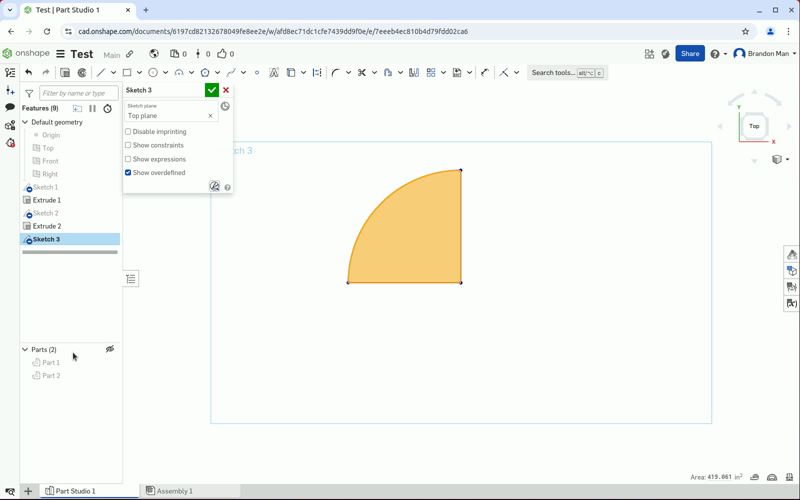
key(shift+e)
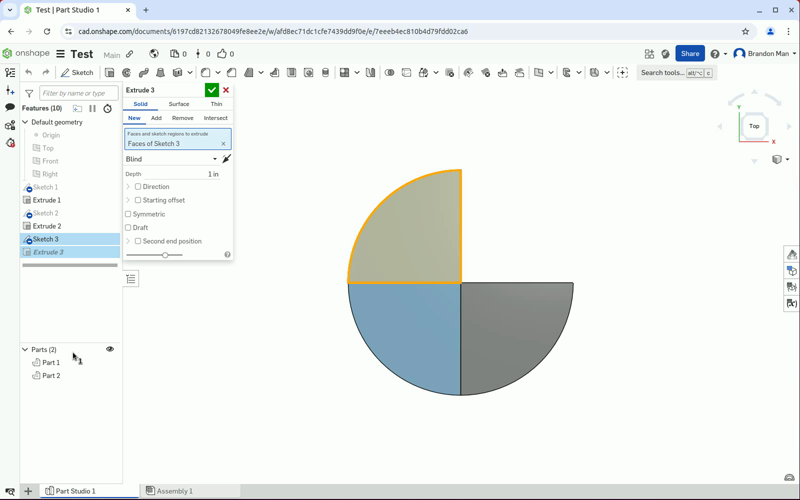
mouse_move(143, 106)
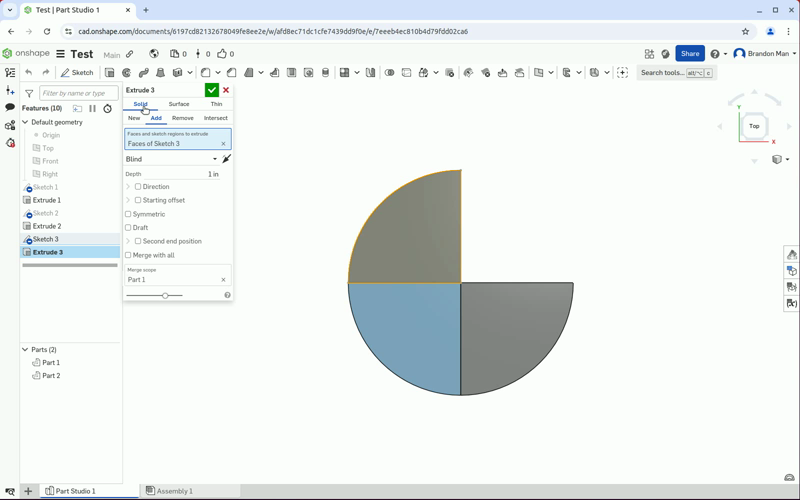
click(143, 106)
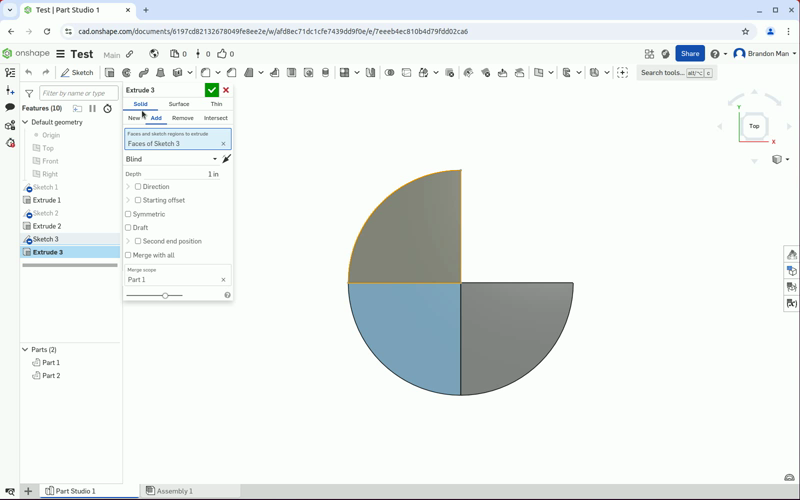
mouse_move(137, 120)
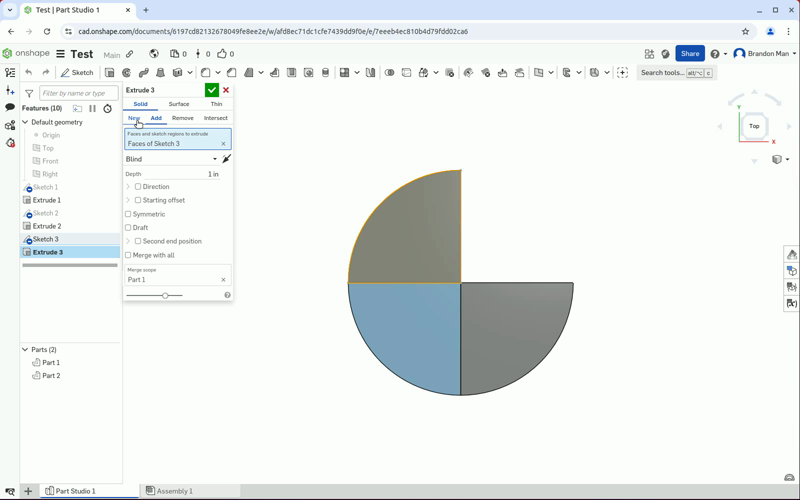
click(137, 120)
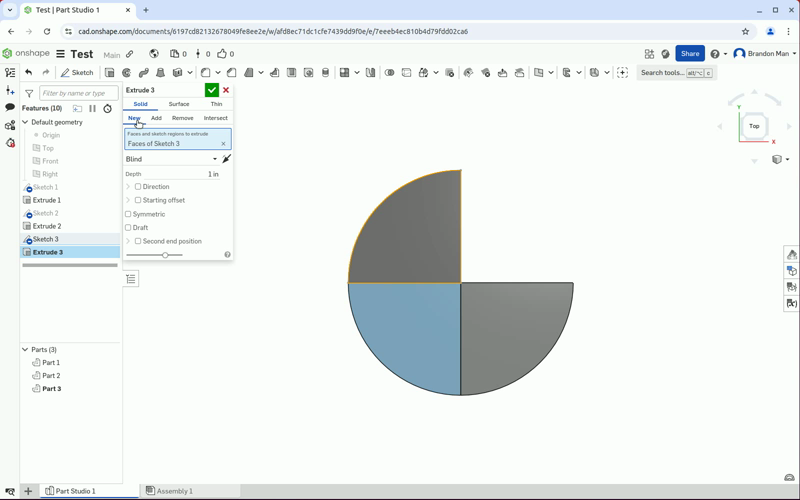
key(tab, 4)
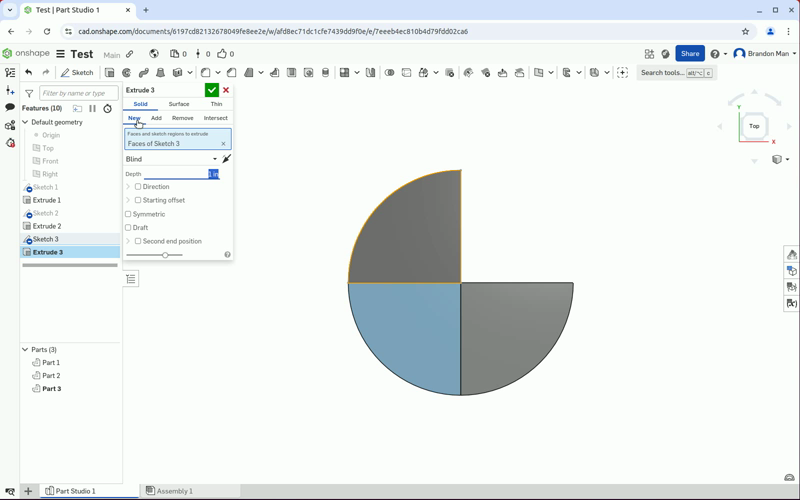
text(3.851)
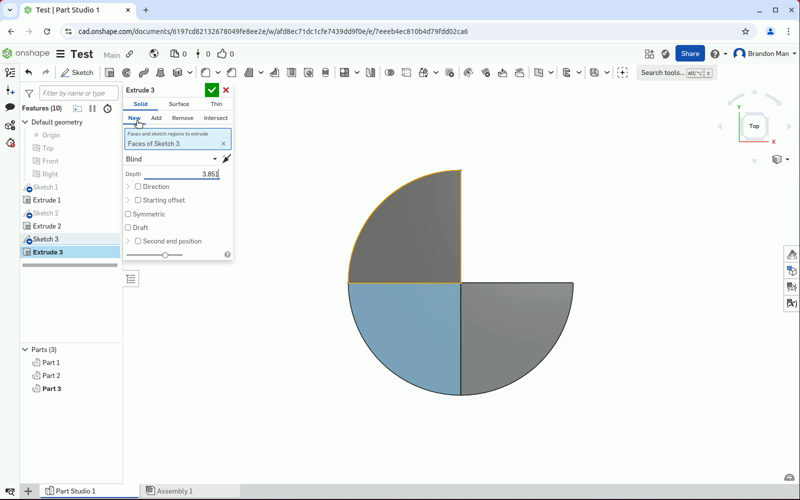
key(enter)
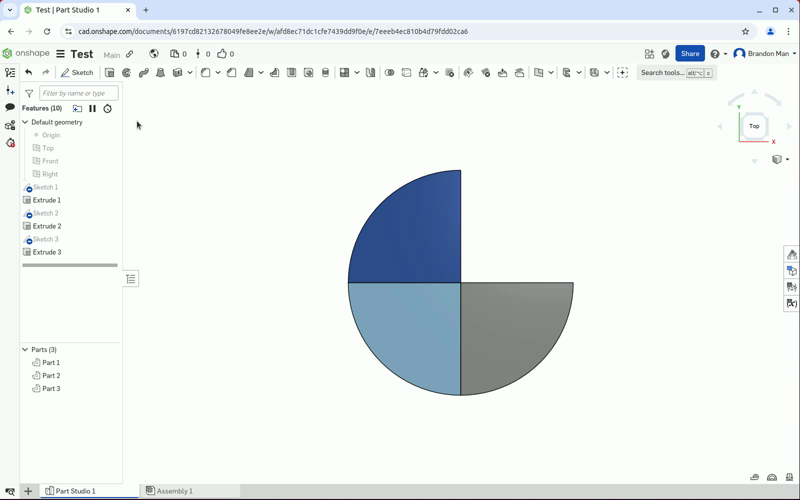
key(shift+h)
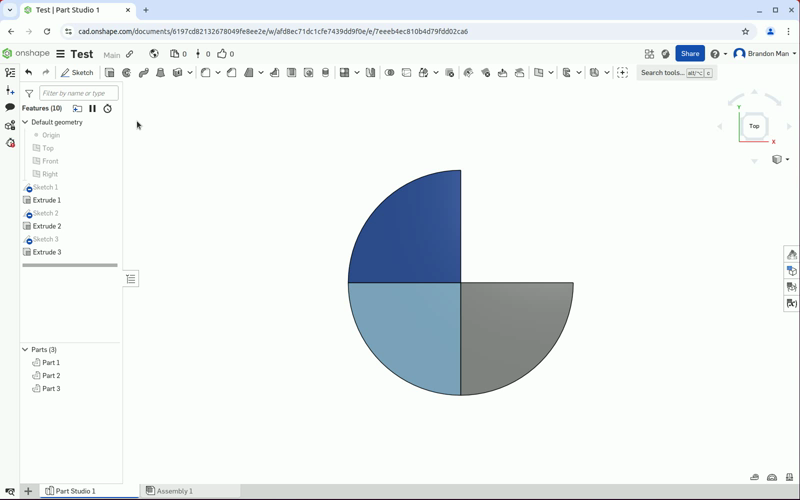
key(shift+h)
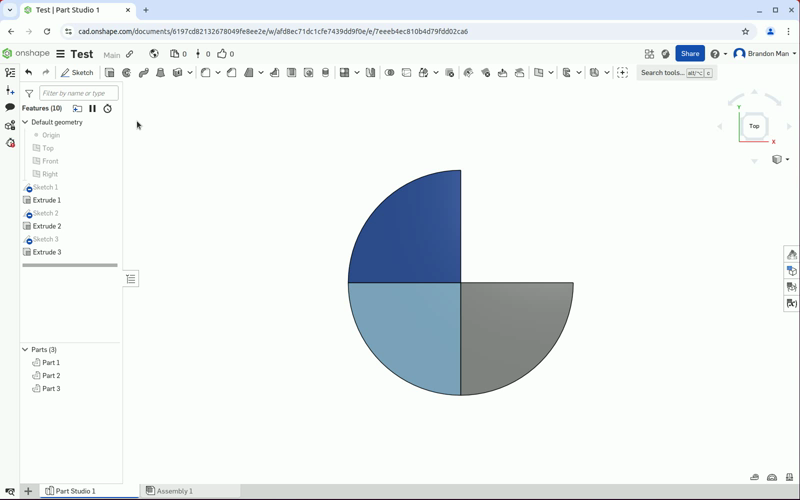
mouse_move(73, 189)
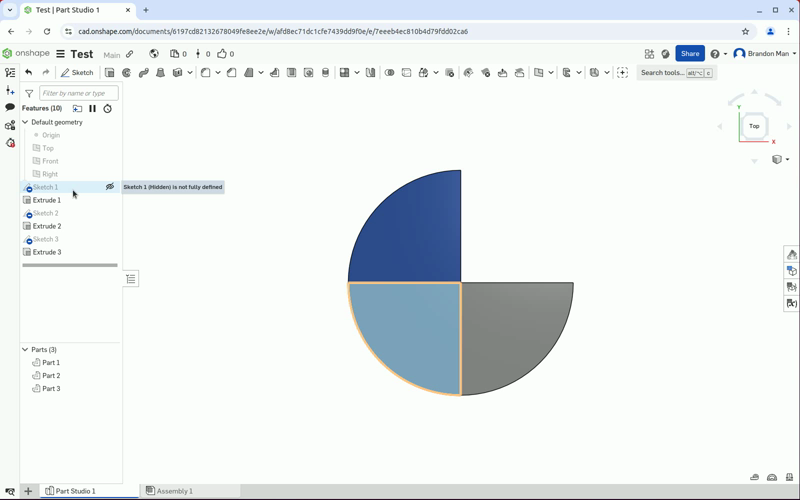
click(73, 189)
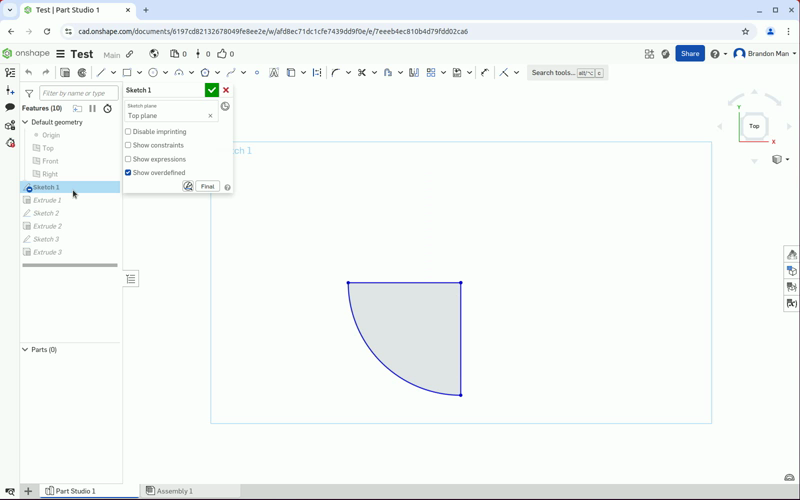
mouse_move(229, 92)
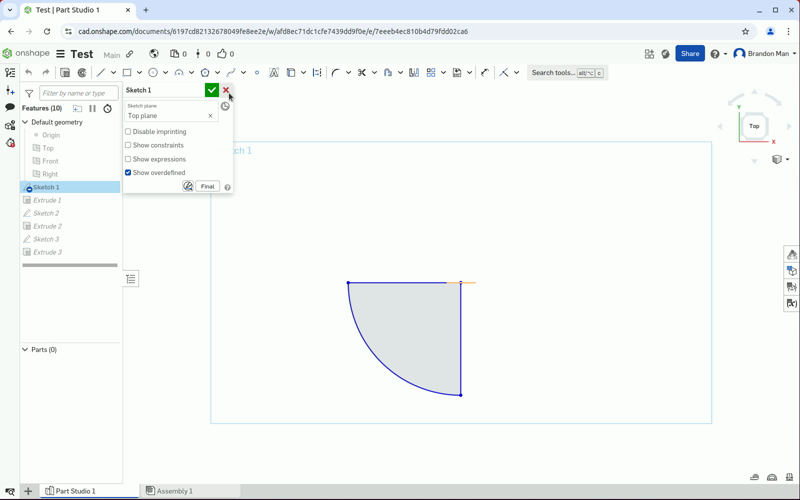
click(229, 92)
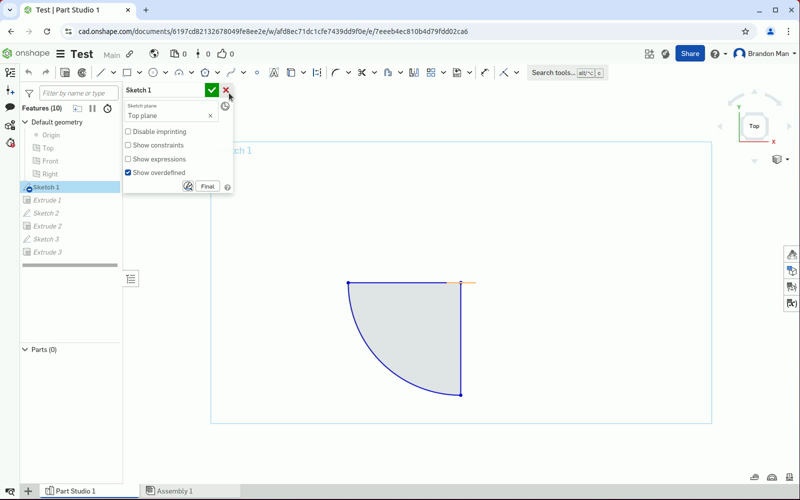
key(shift+s)
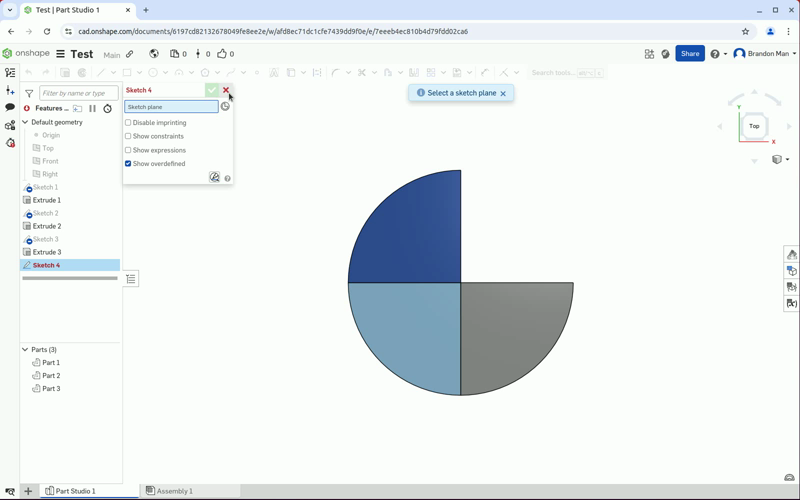
mouse_move(73, 150)
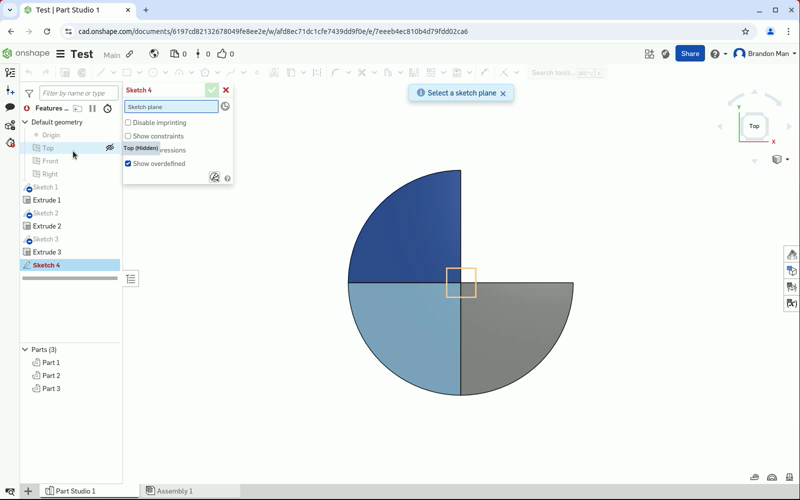
click(73, 150)
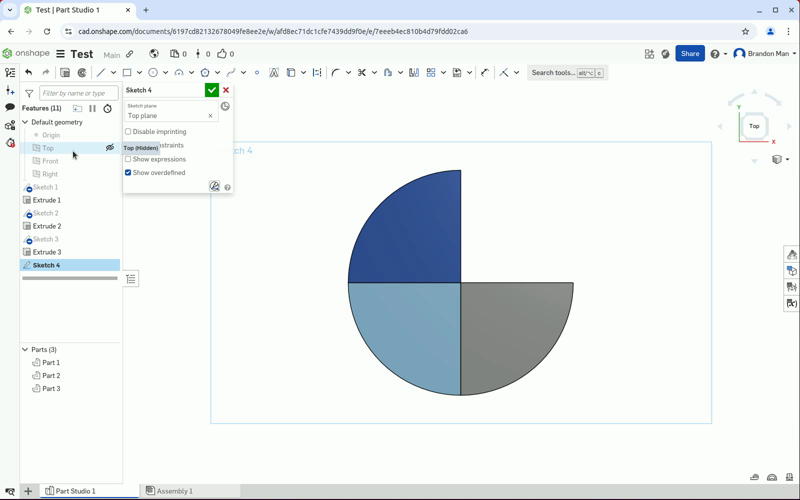
mouse_move(73, 352)
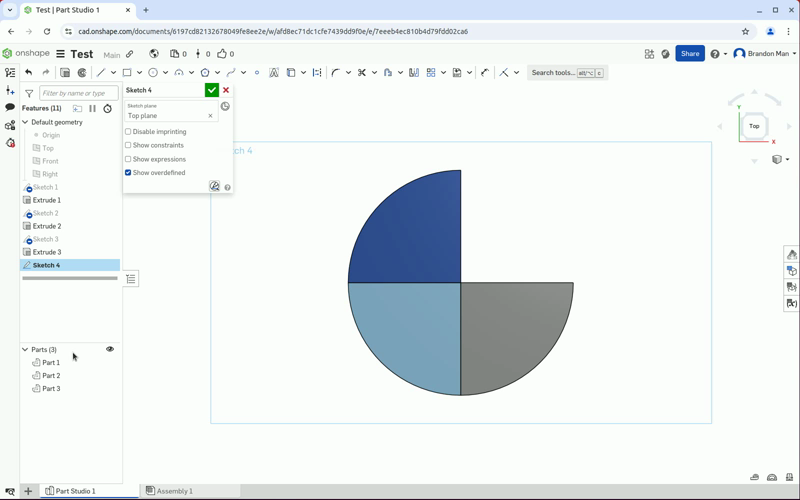
key(y)
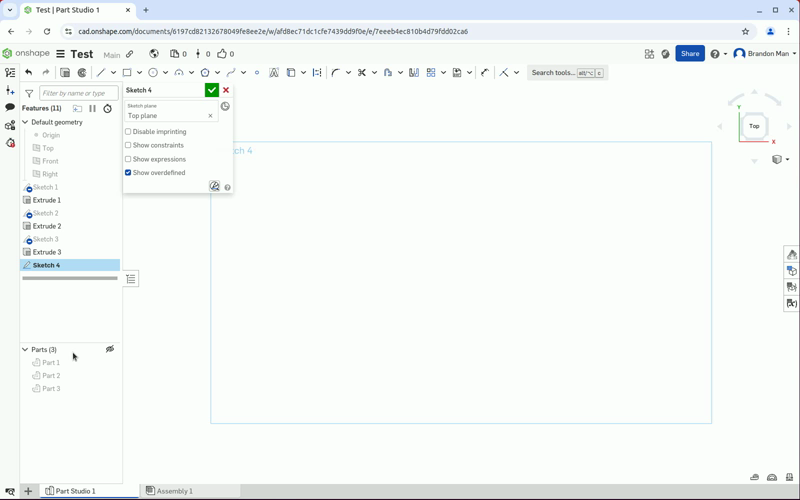
key(l)
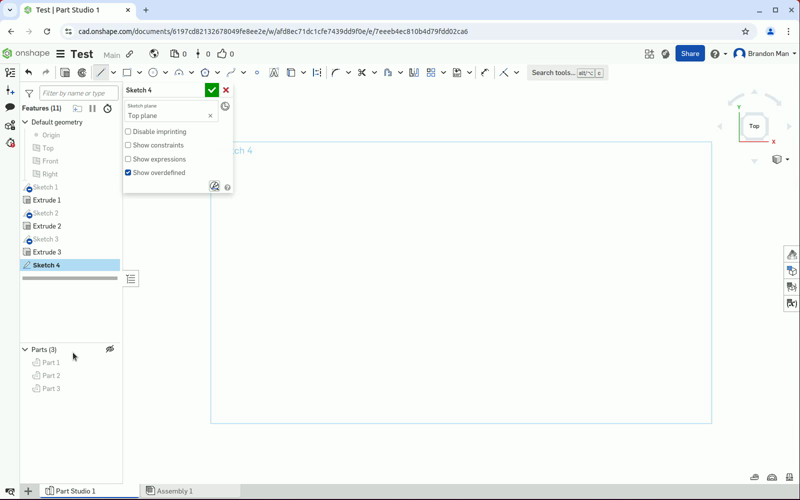
key_down(shift)
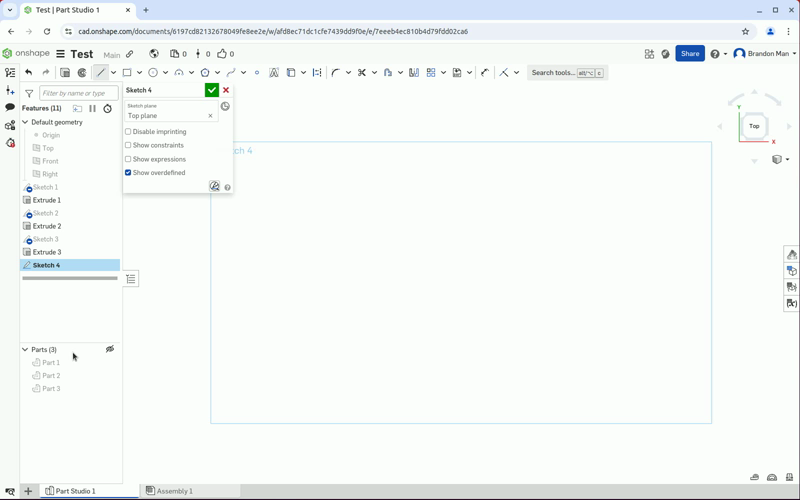
mouse_move(460, 282)
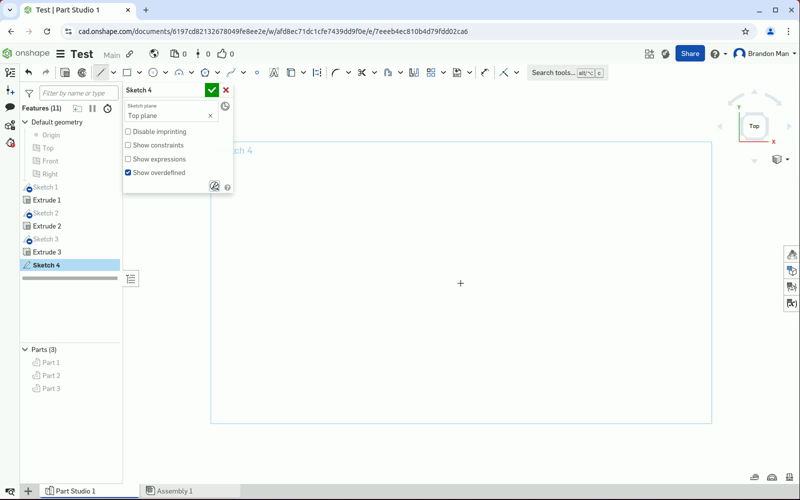
click(460, 282)
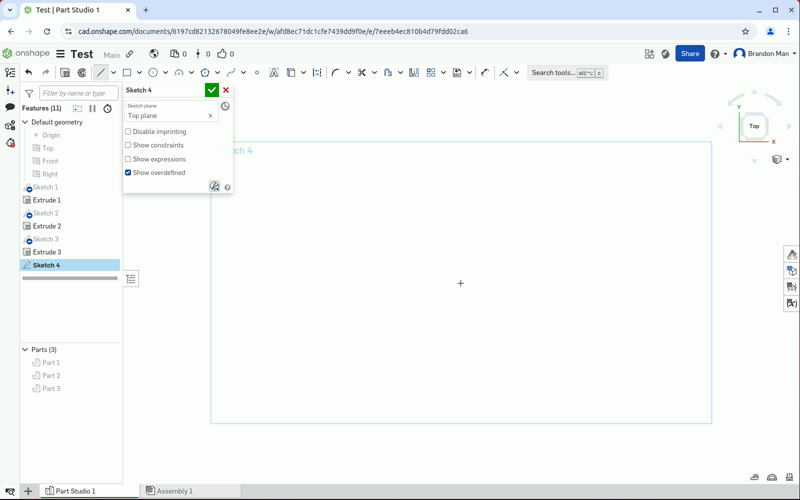
key_up(shift)
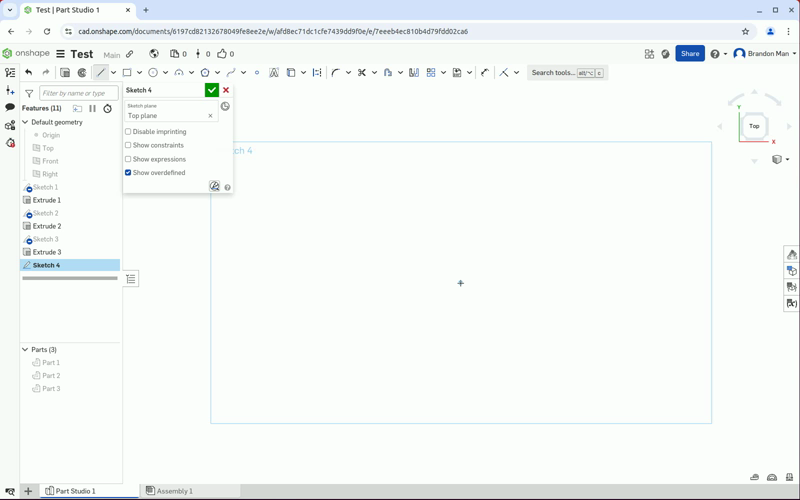
key_down(shift)
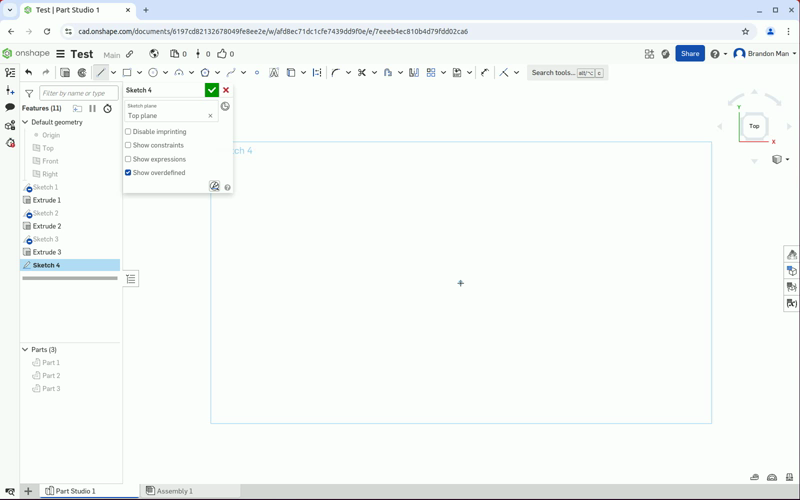
mouse_move(573, 282)
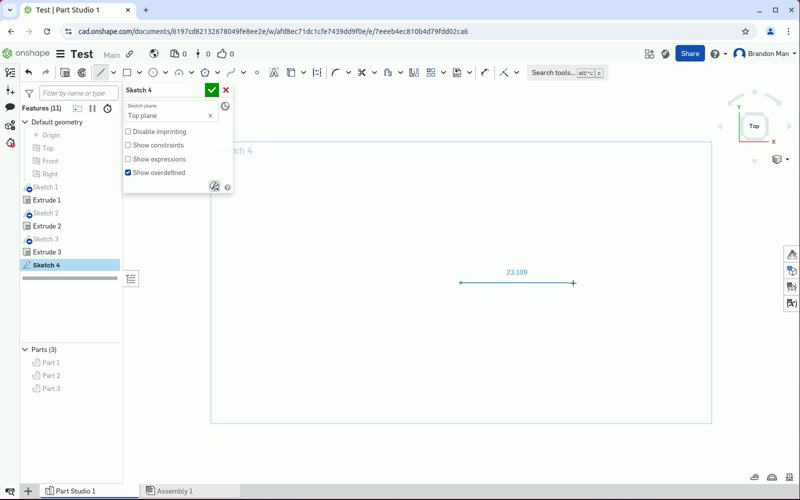
click(573, 282)
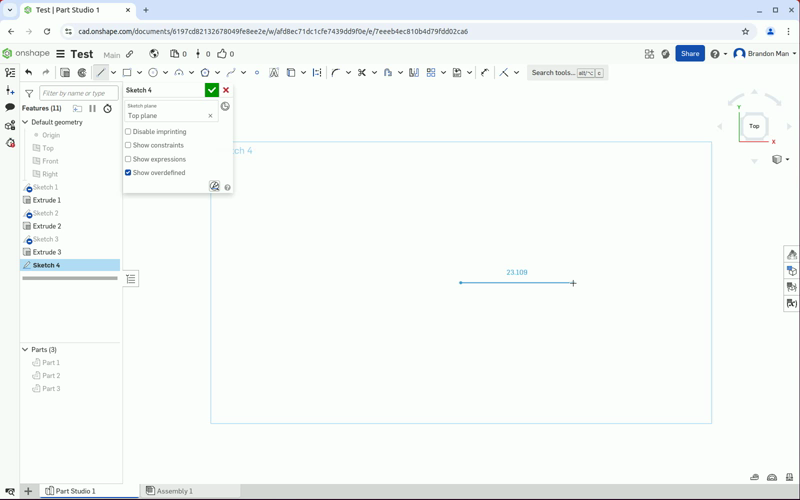
key_up(shift)
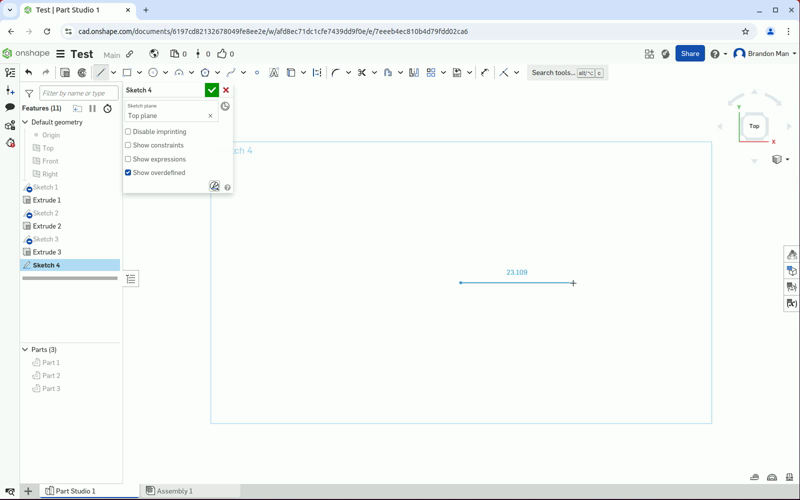
key(esc)
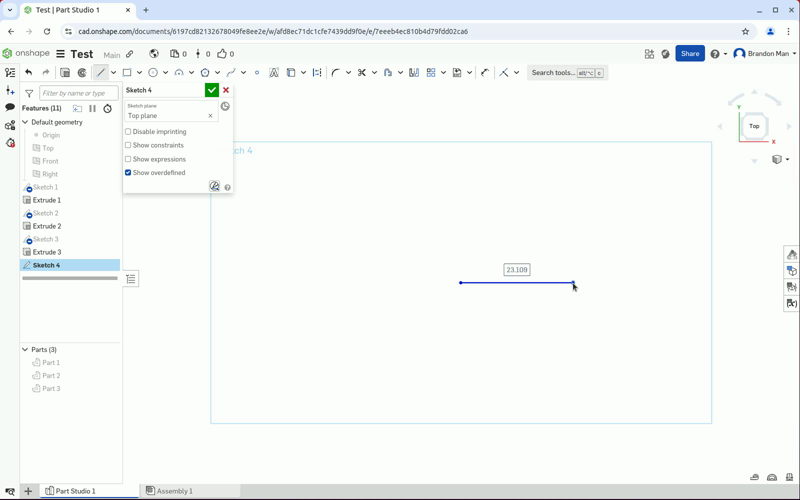
key(a)
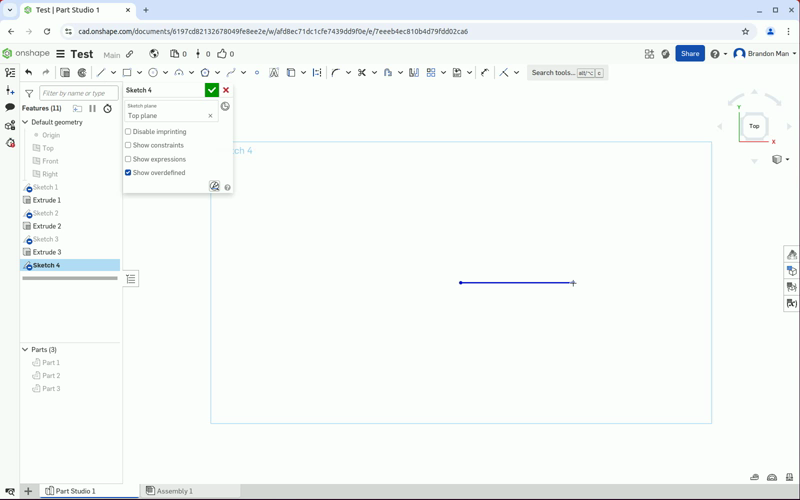
mouse_move(573, 282)
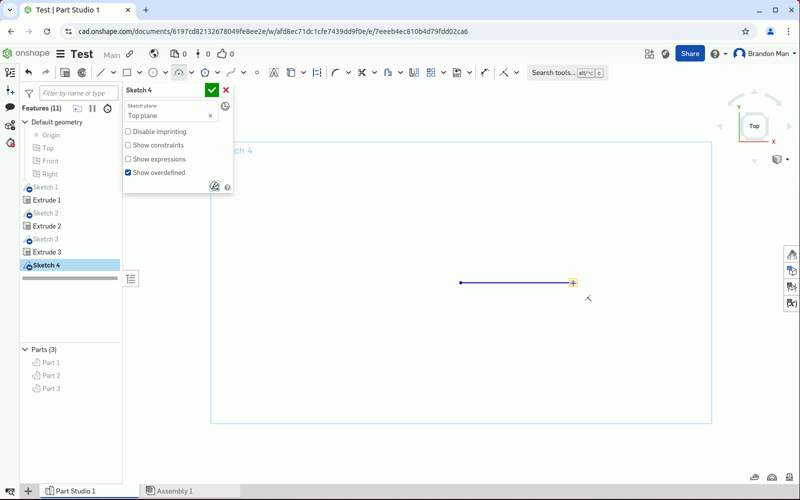
click(573, 282)
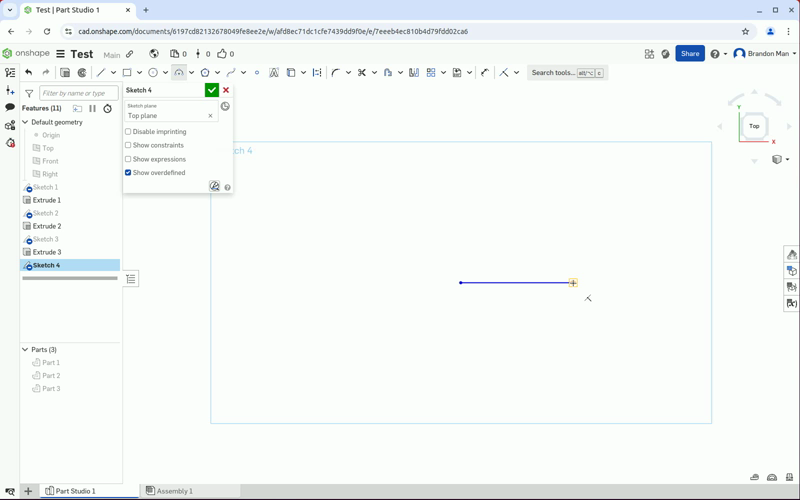
key_down(shift)
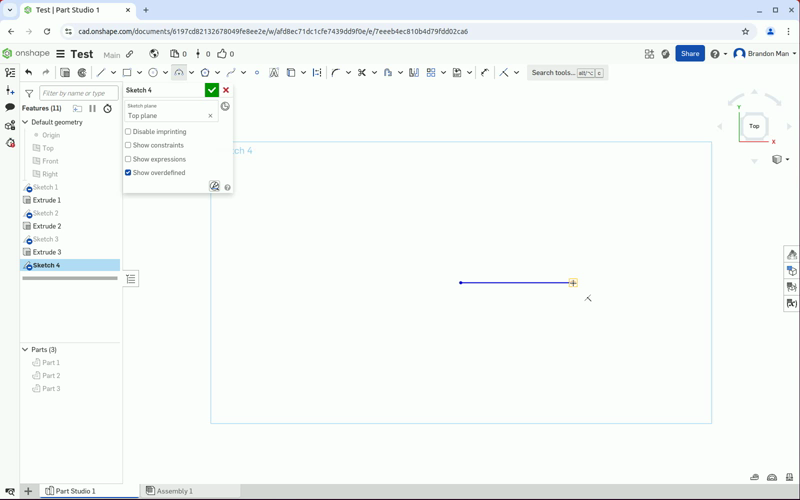
mouse_move(460, 170)
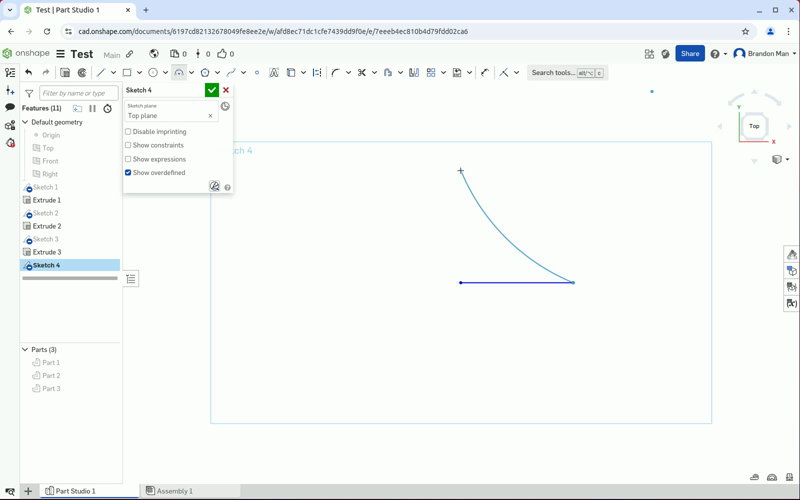
click(460, 170)
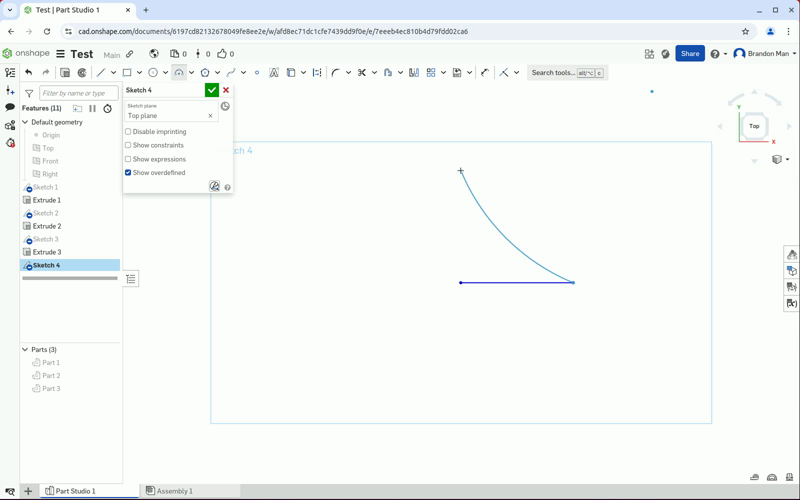
mouse_move(540, 203)
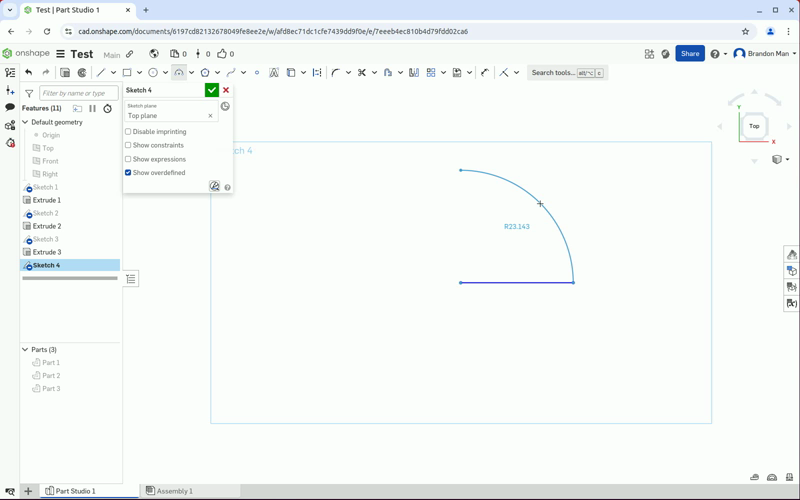
click(540, 203)
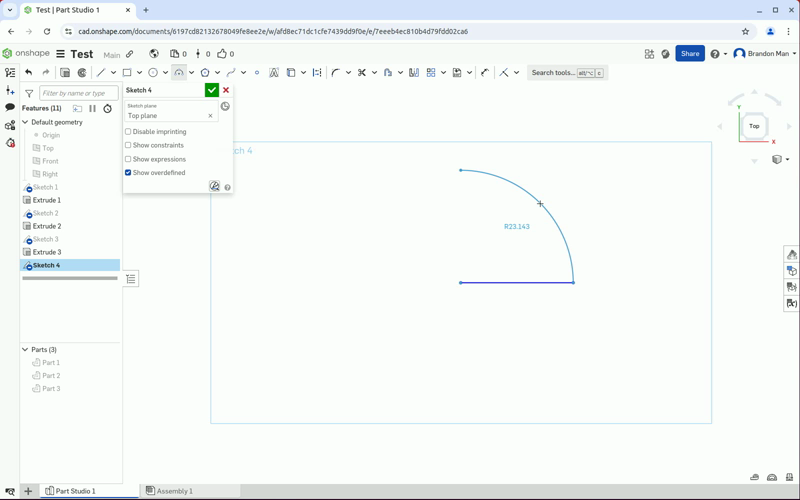
key_up(shift)
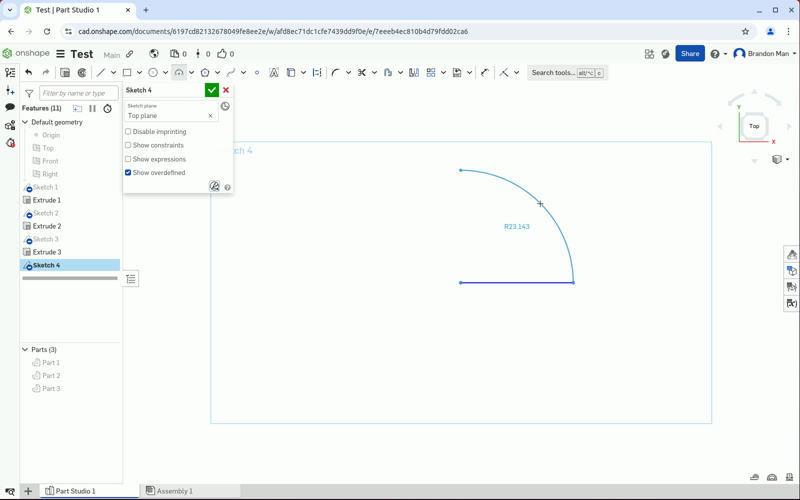
key(esc)
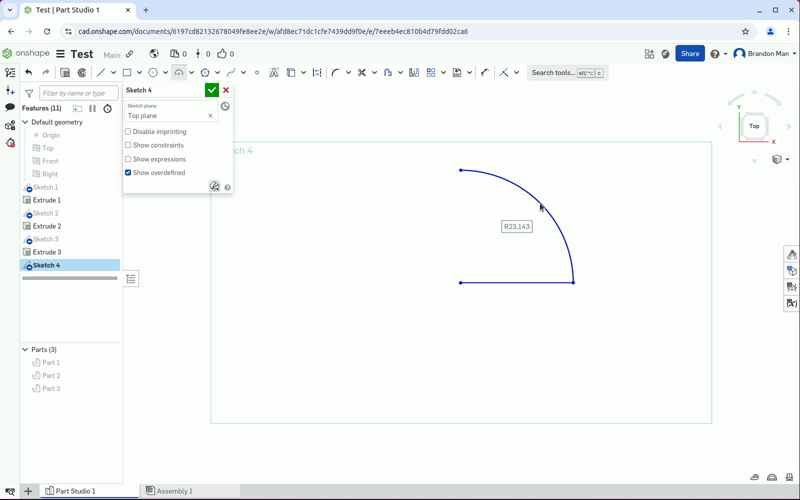
key(l)
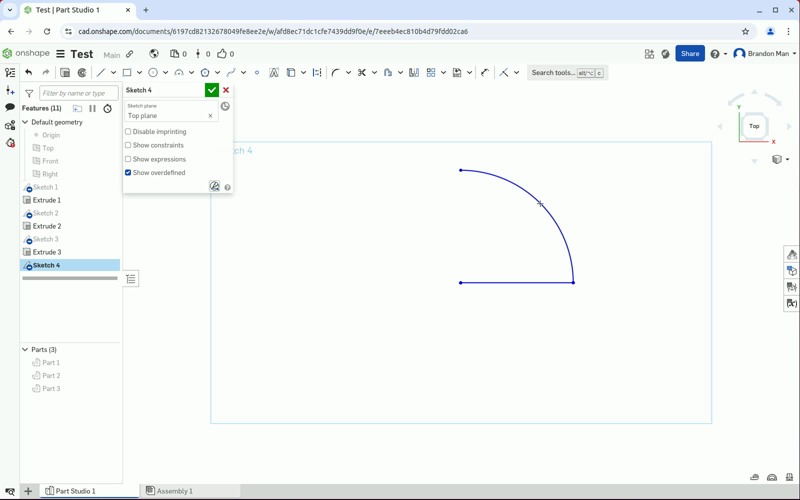
mouse_move(460, 170)
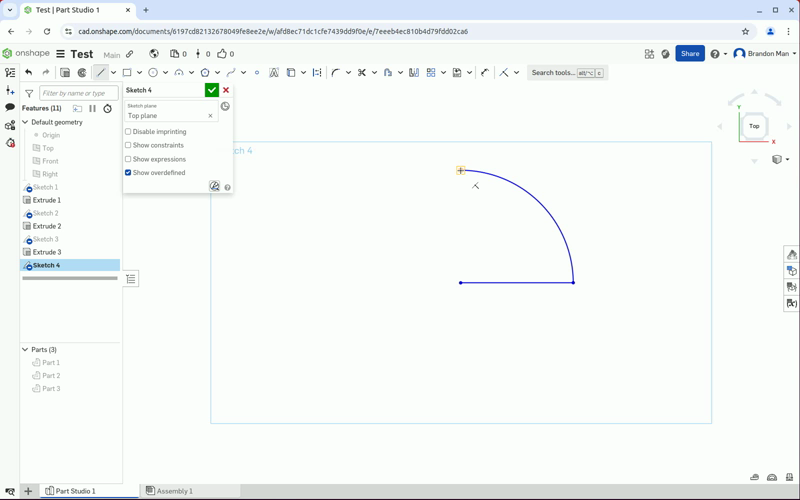
click(460, 170)
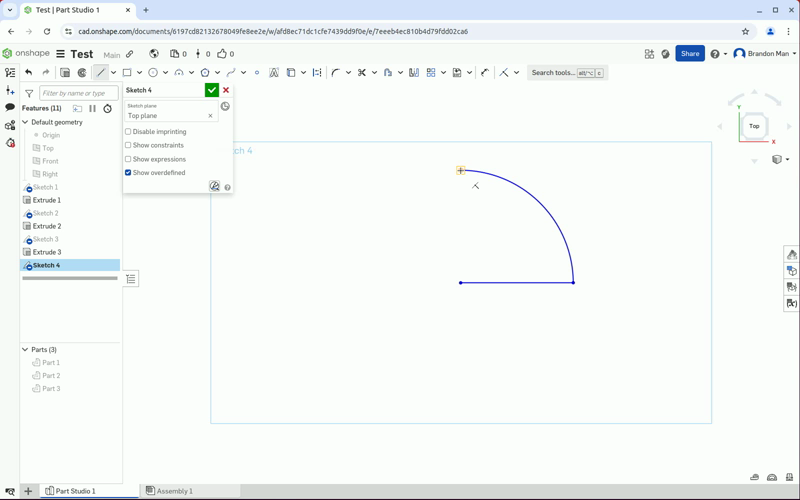
key_down(shift)
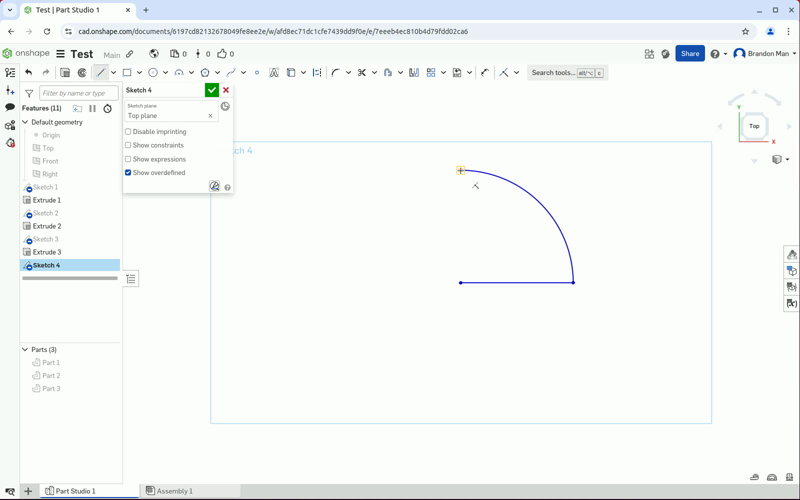
mouse_move(460, 282)
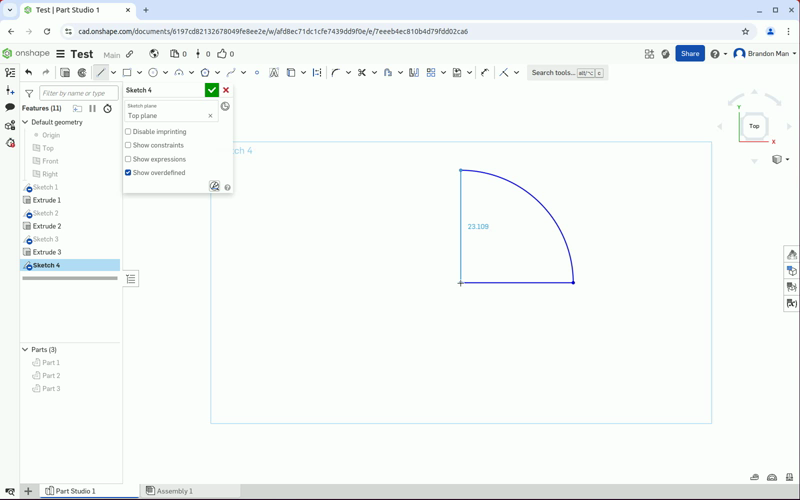
key_up(shift)
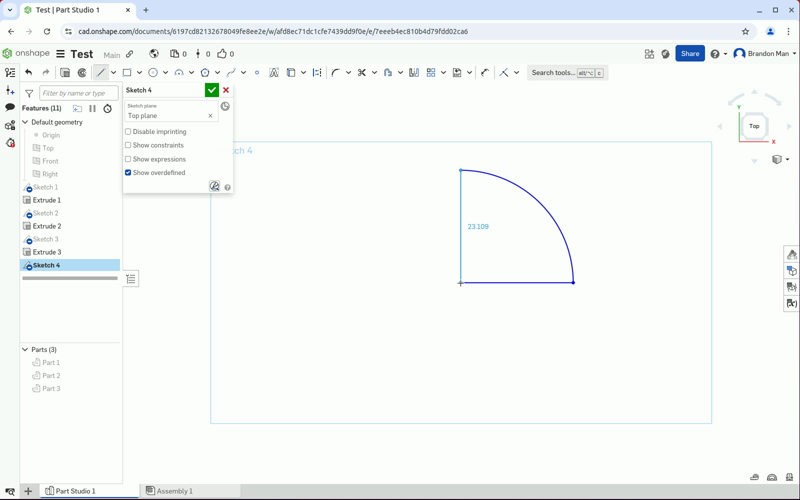
click(460, 282)
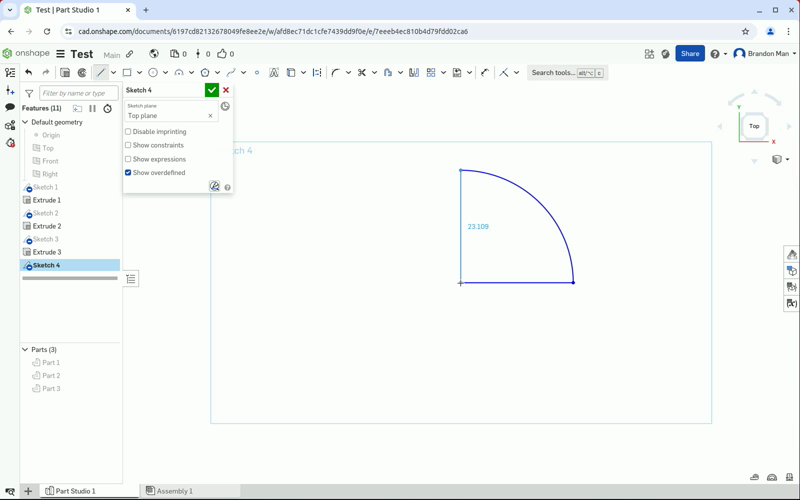
key(esc)
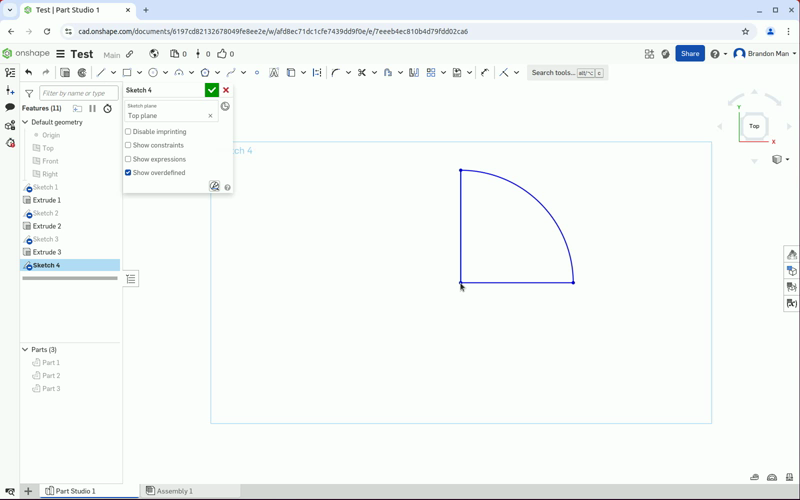
mouse_move(510, 257)
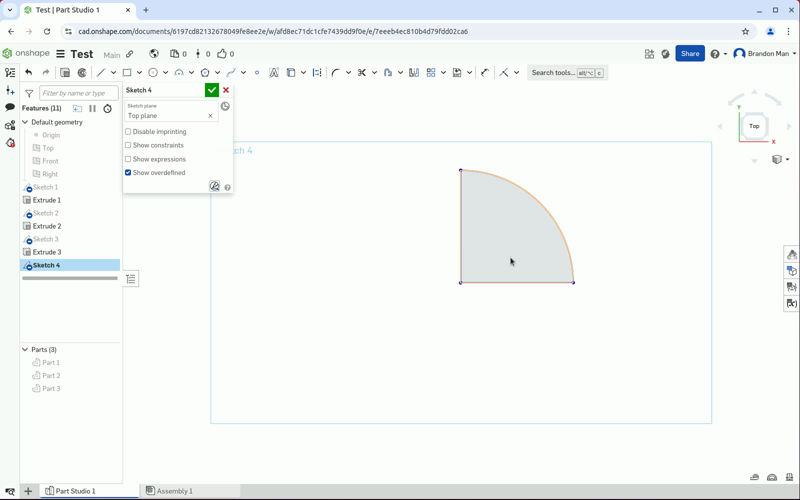
scroll(6)
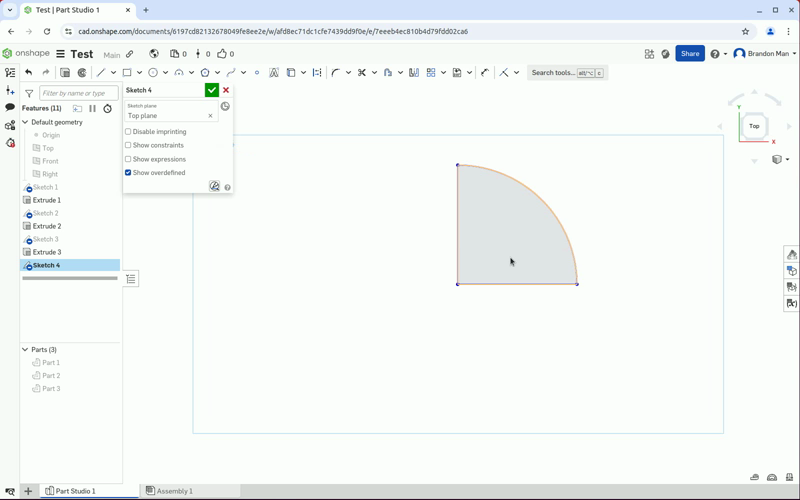
scroll(6)
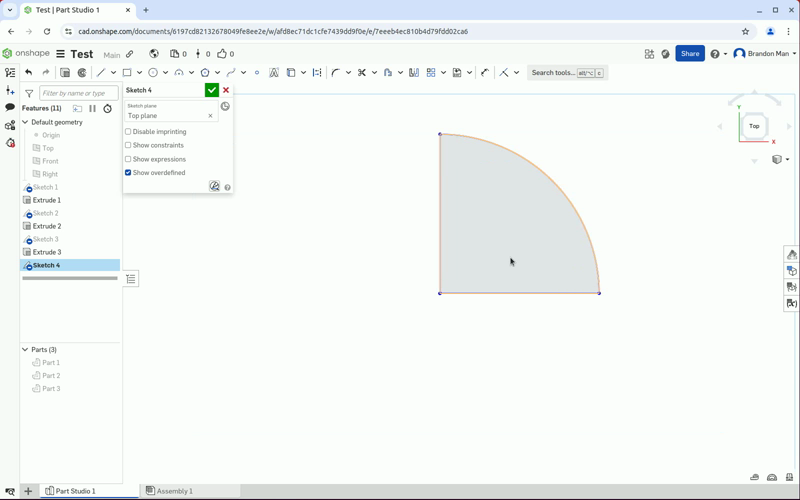
scroll(6)
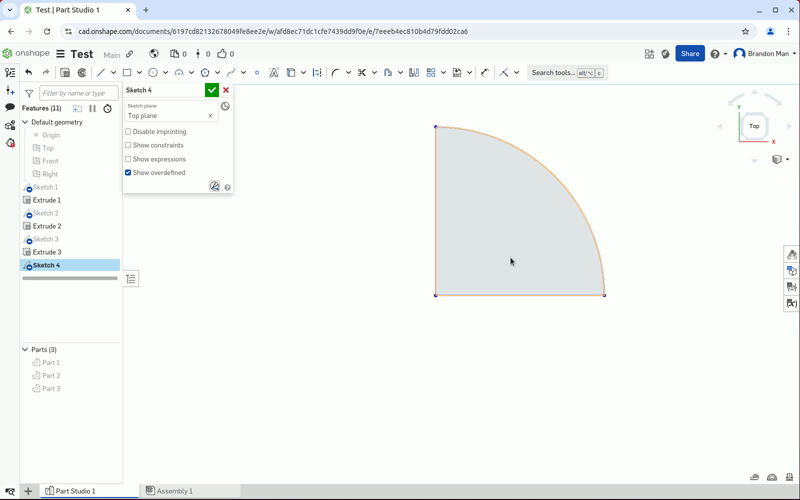
scroll(6)
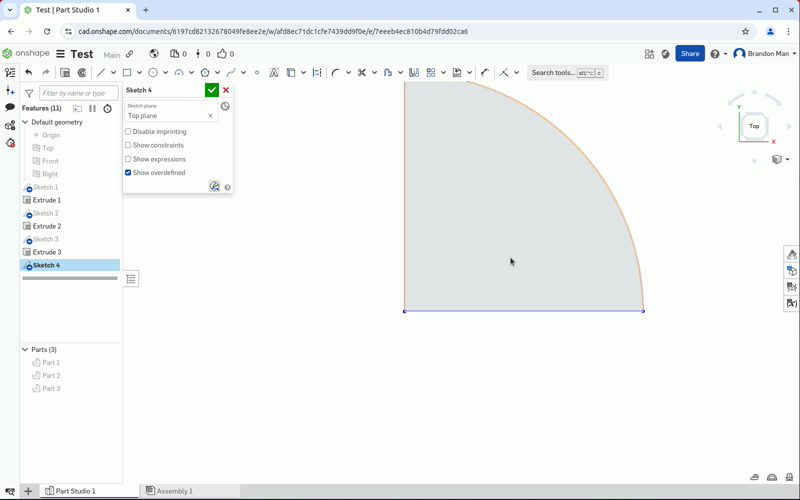
scroll(6)
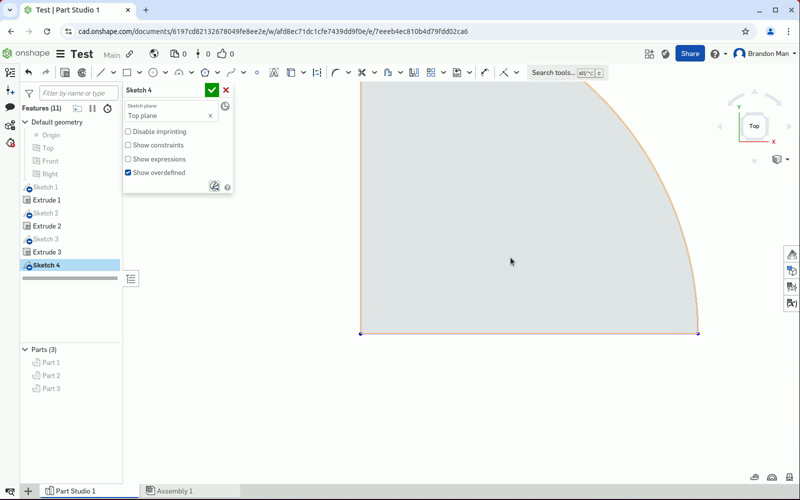
scroll(6)
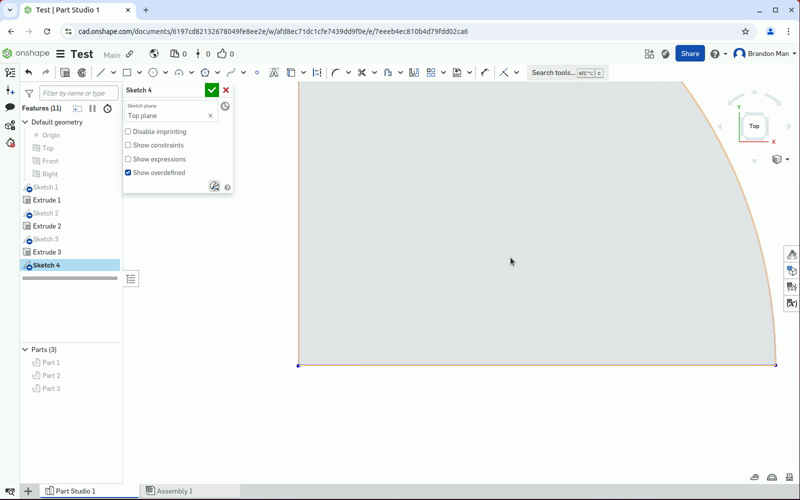
scroll(6)
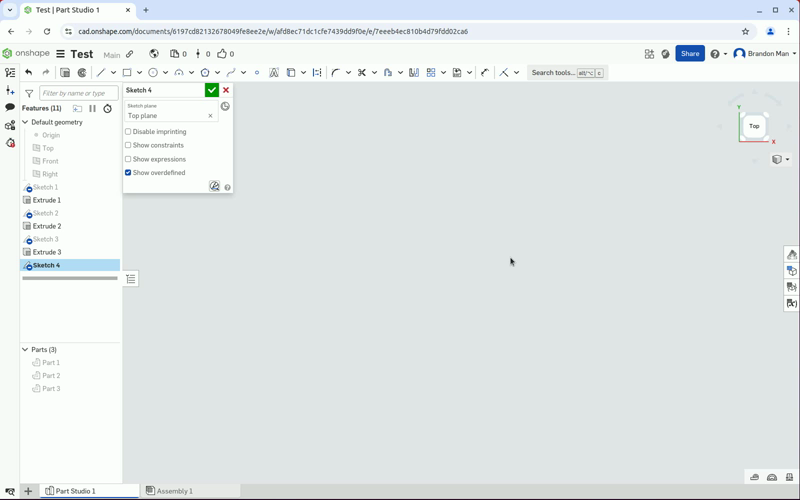
click(510, 257)
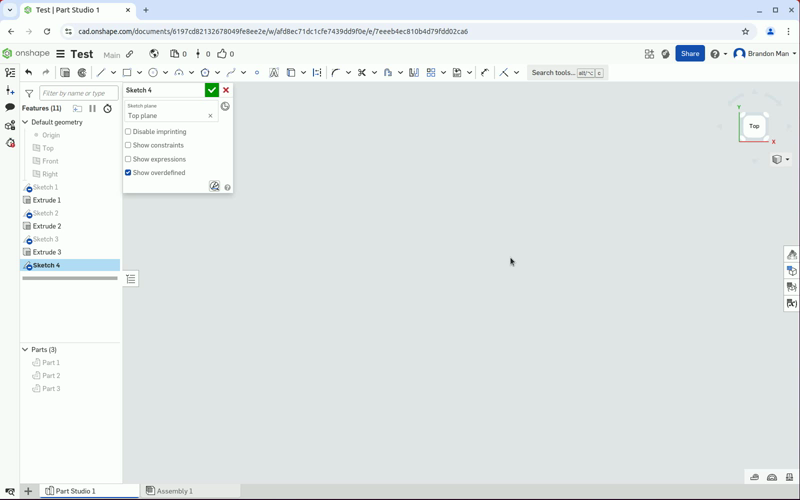
scroll(-6)
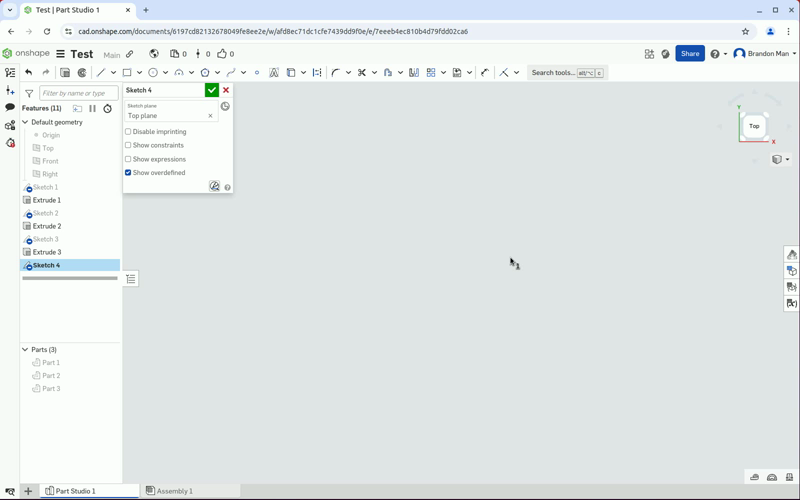
scroll(-6)
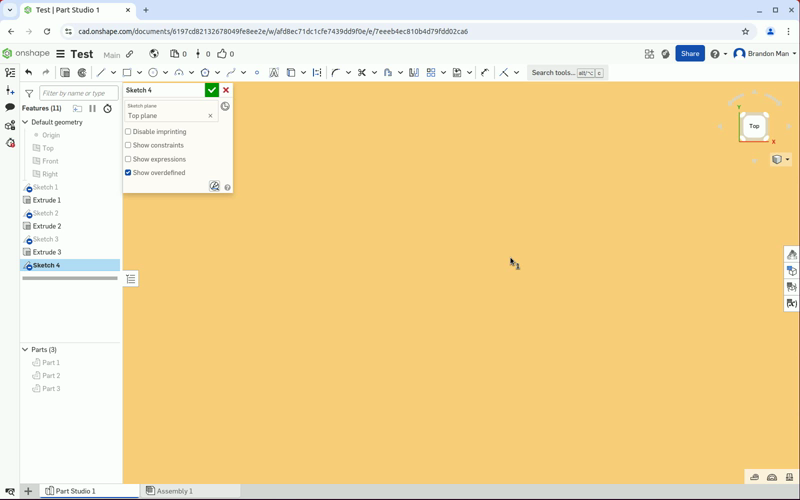
scroll(-6)
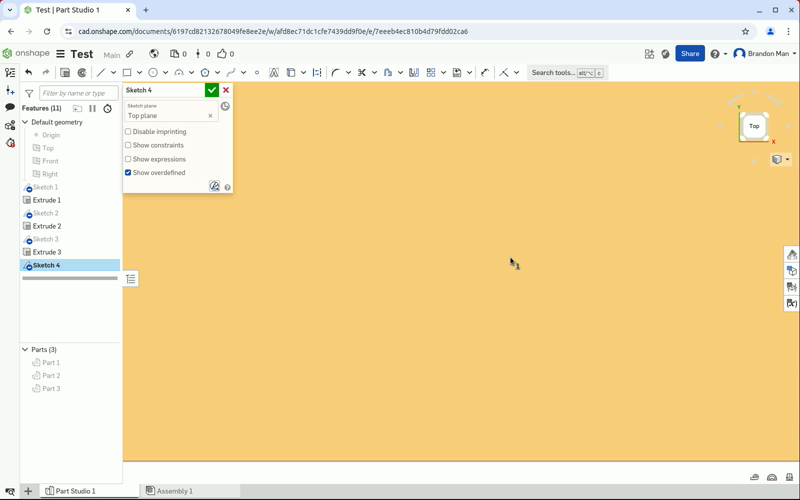
scroll(-6)
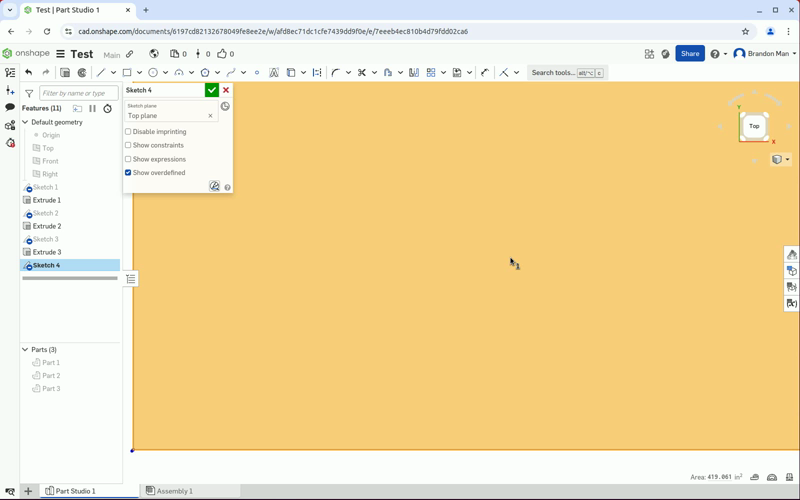
scroll(-6)
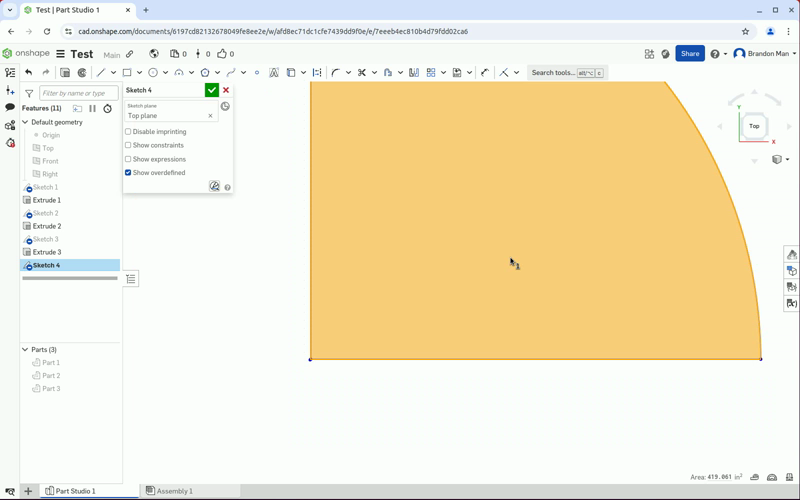
scroll(-6)
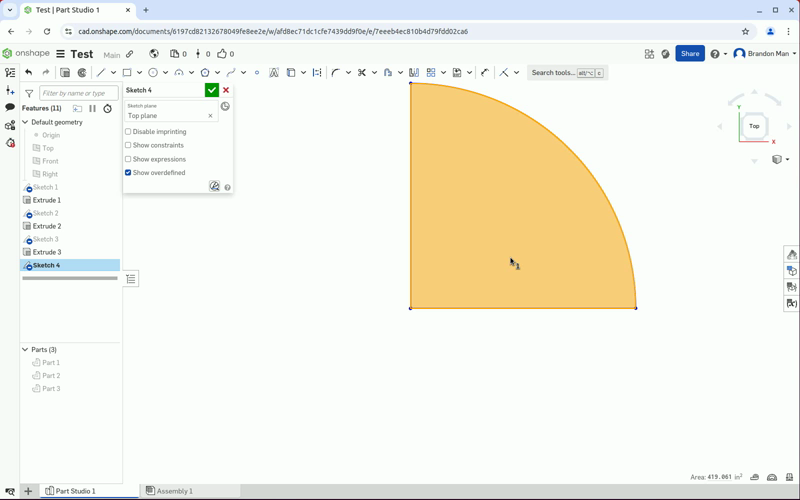
scroll(-6)
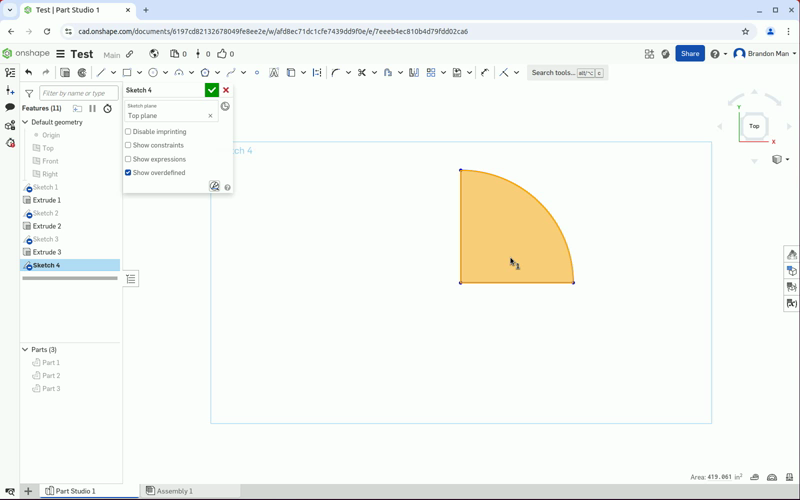
mouse_move(73, 352)
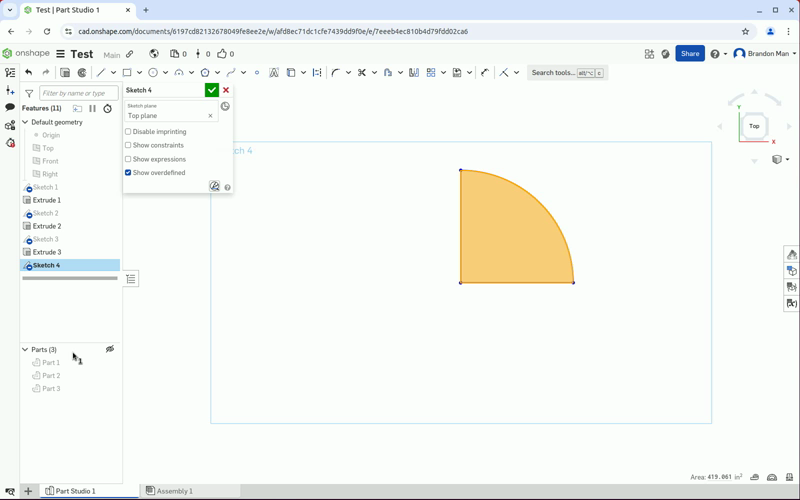
key(shift+y)
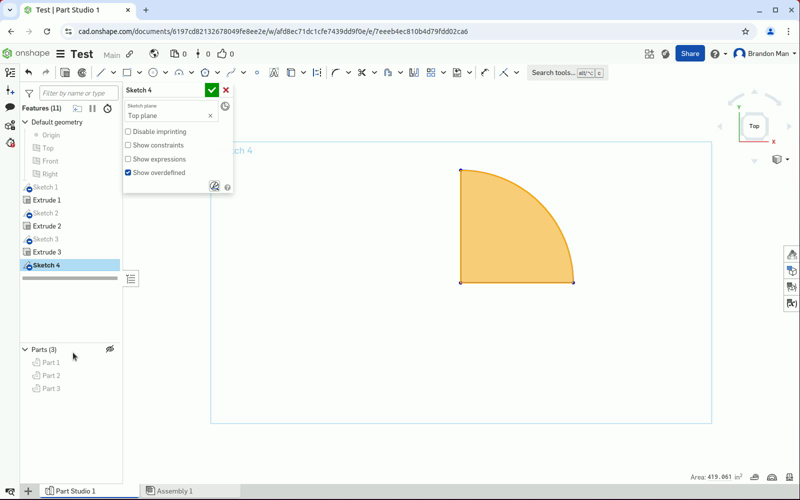
key(shift+e)
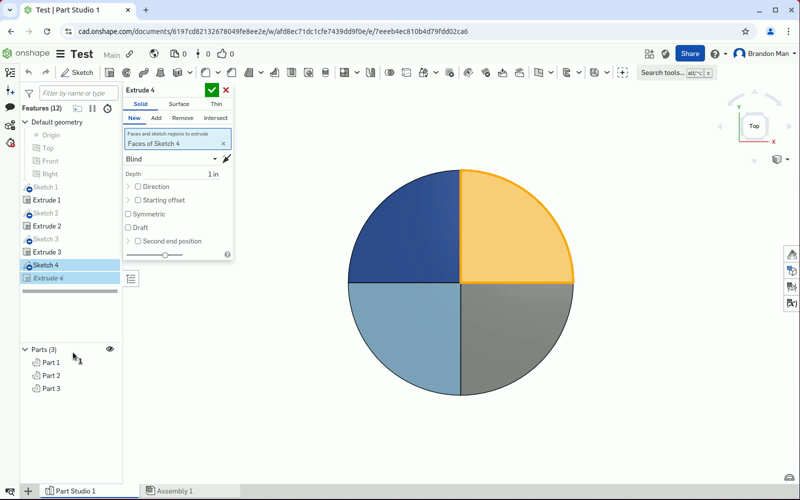
mouse_move(143, 106)
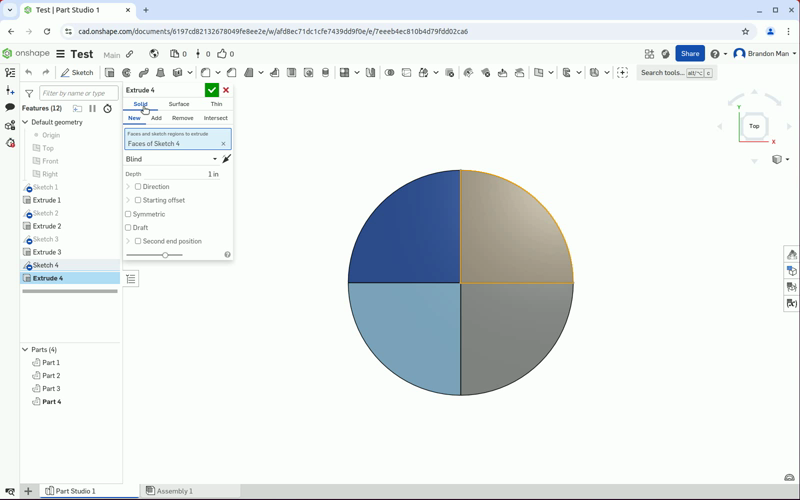
click(143, 106)
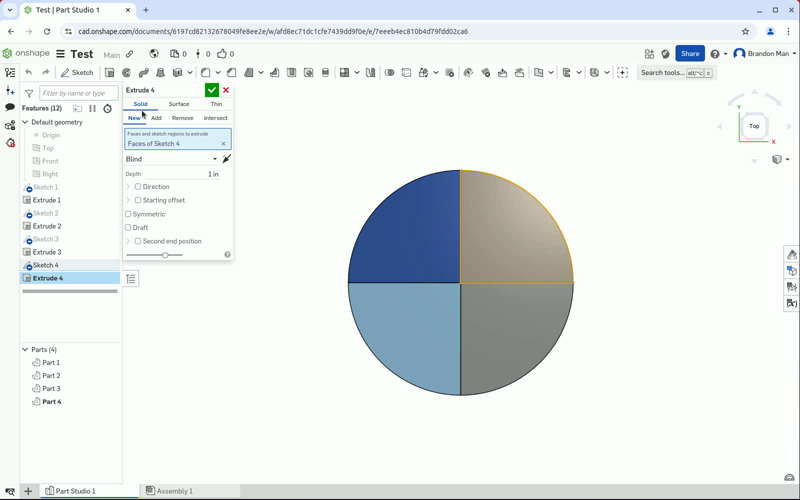
mouse_move(137, 120)
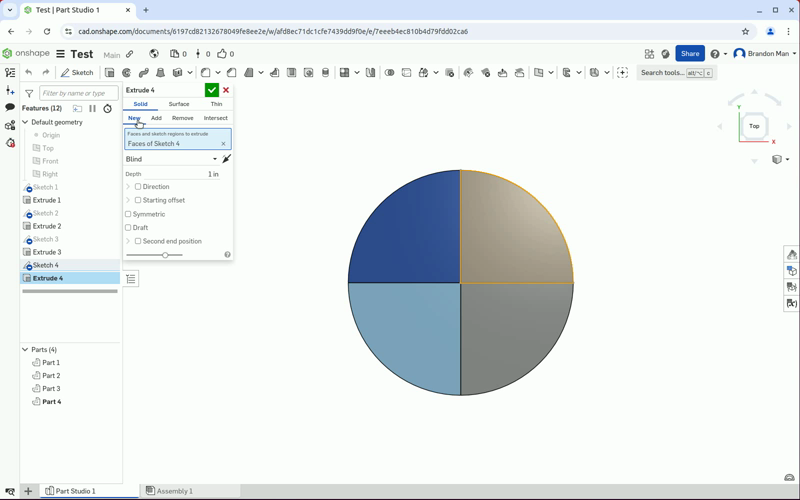
click(137, 120)
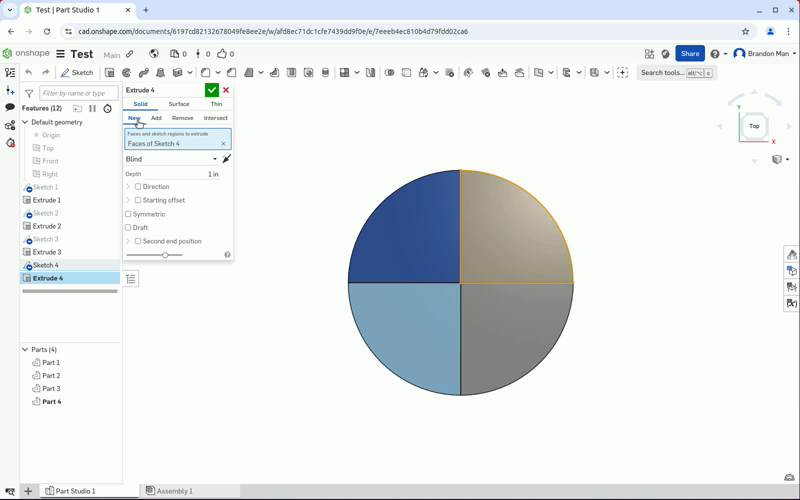
key(tab, 4)
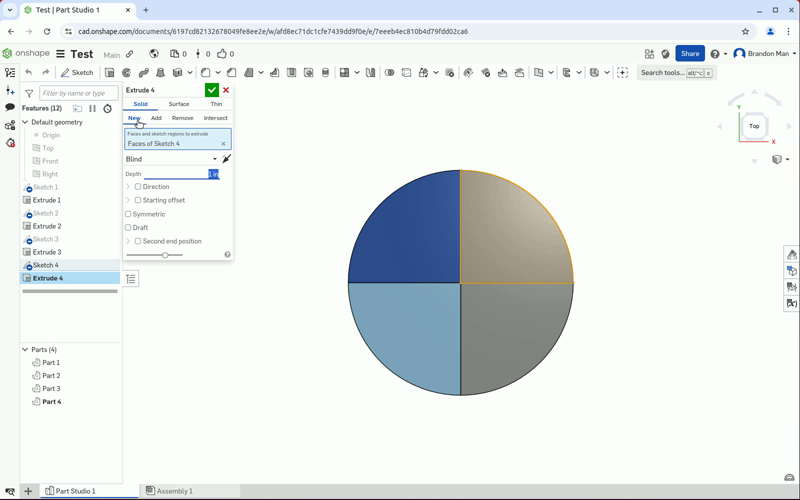
text(3.851)
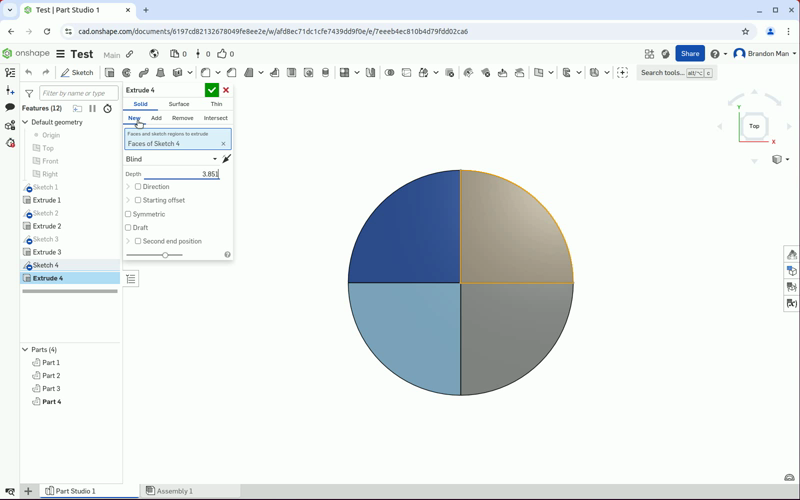
key(enter)
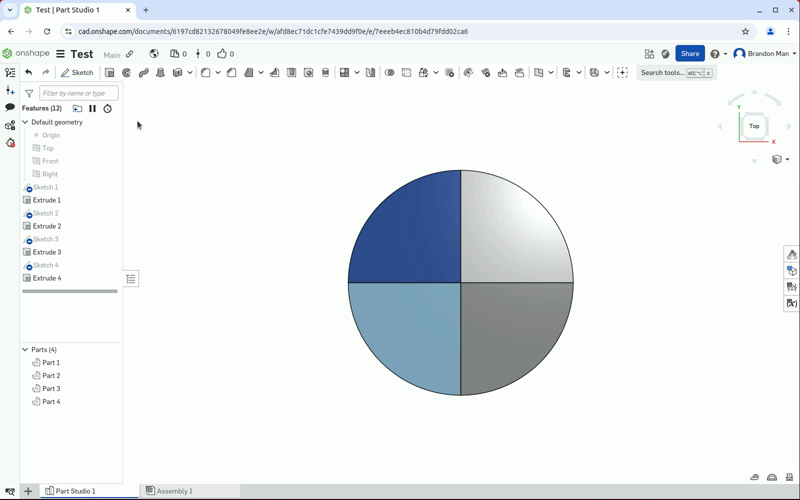
key(shift+h)
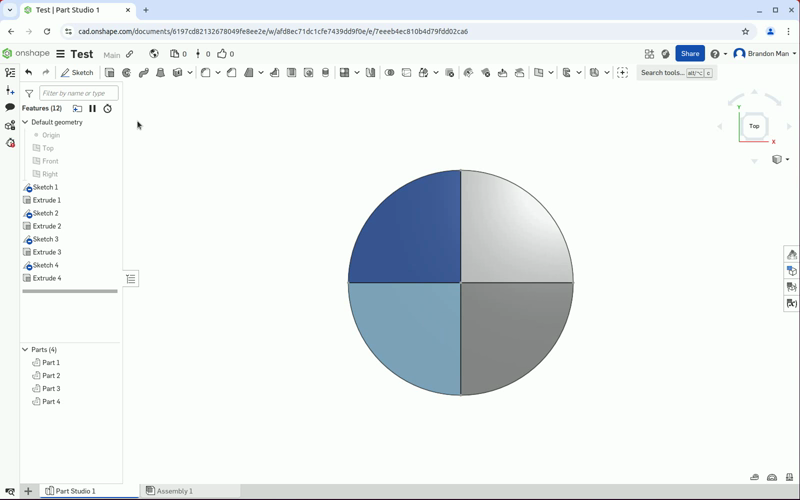
key(shift+h)
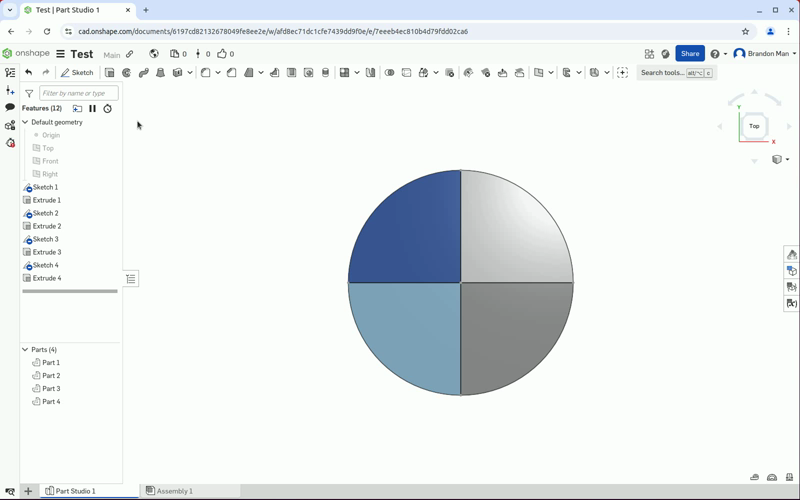
key(shift+7)
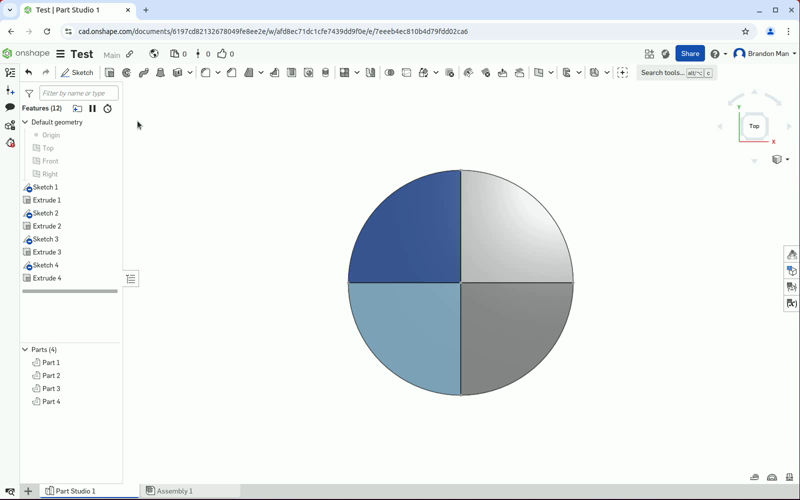
key(up, 3)
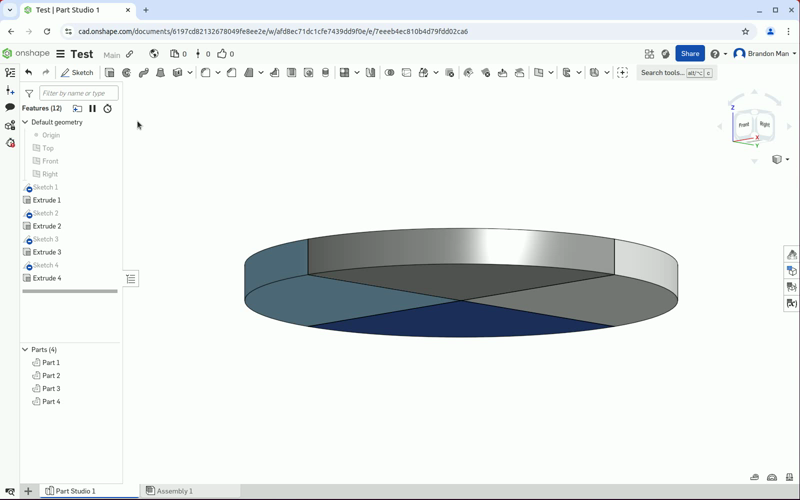
key(left, 3)
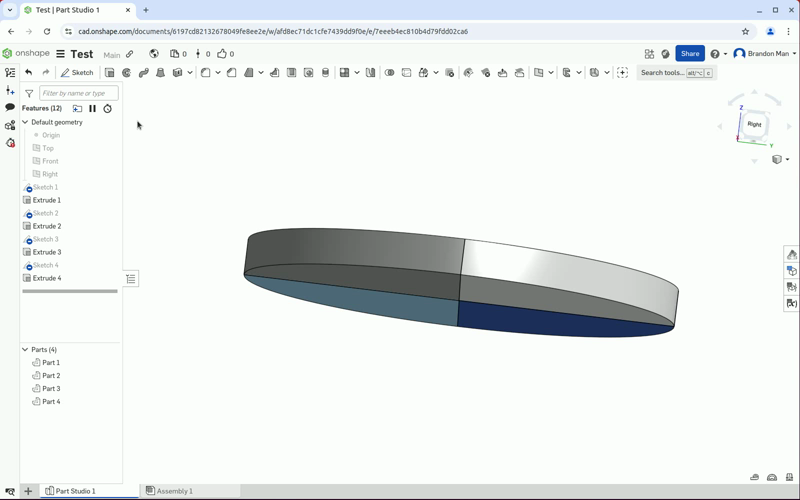
key(right, 3)
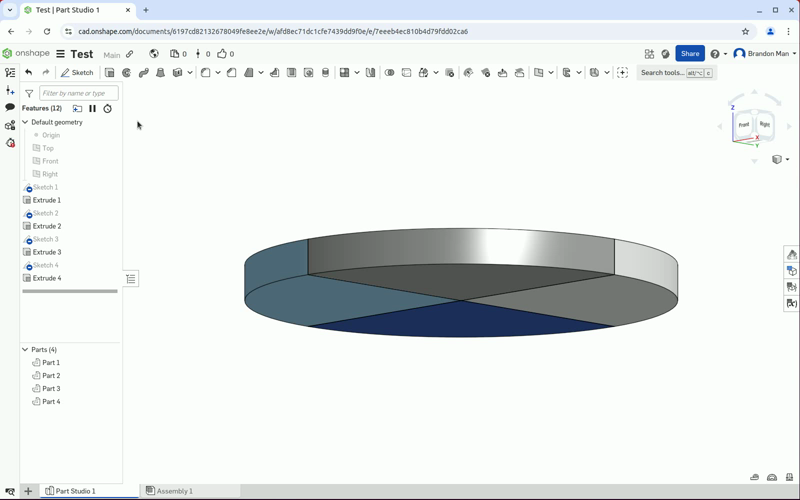
key(down, 3)
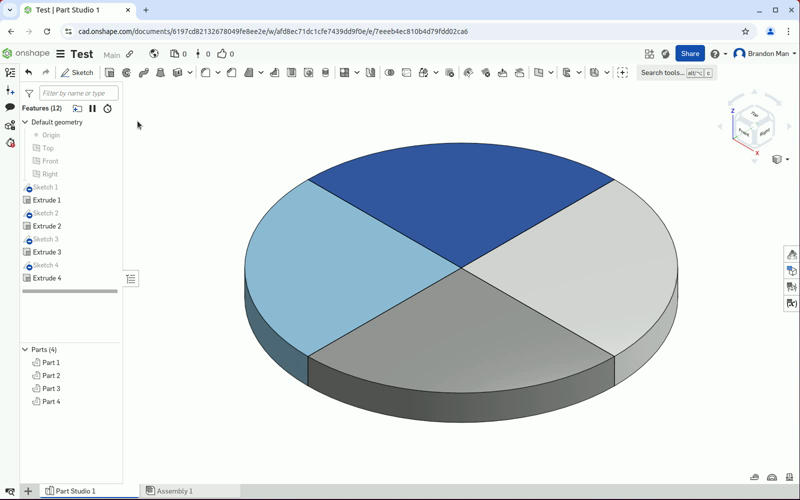
mouse_move(73, 189)
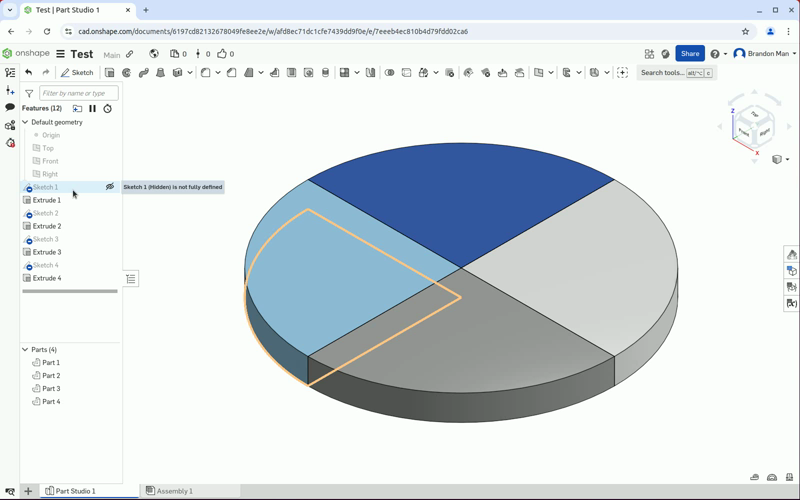
click(73, 189)